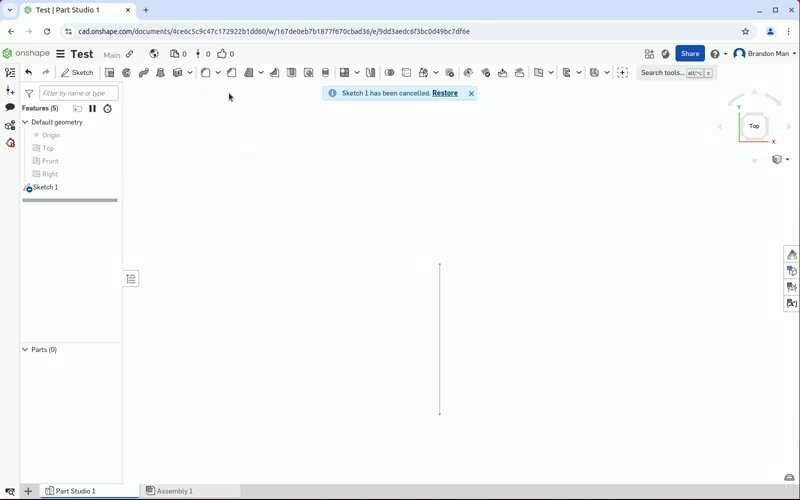
key(shift+h)
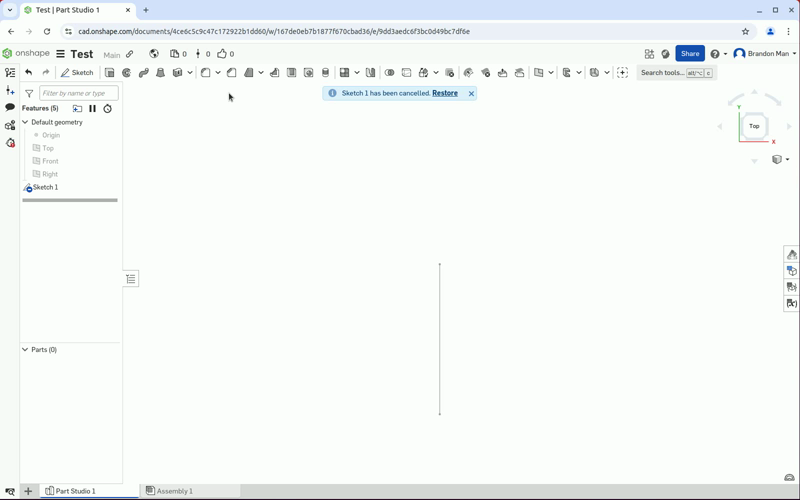
key(shift+s)
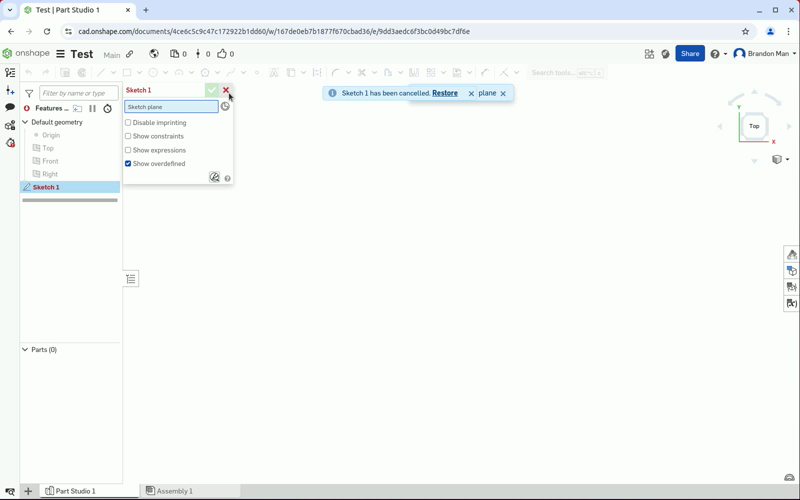
mouse_move(73, 150)
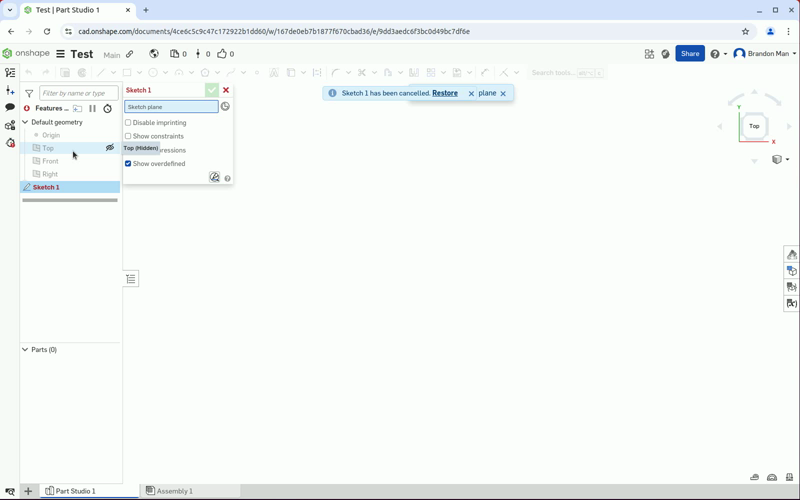
click(73, 150)
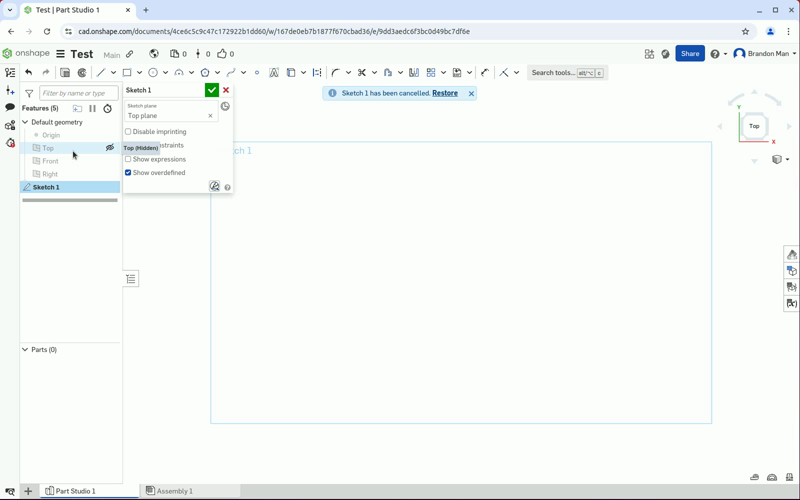
mouse_move(73, 352)
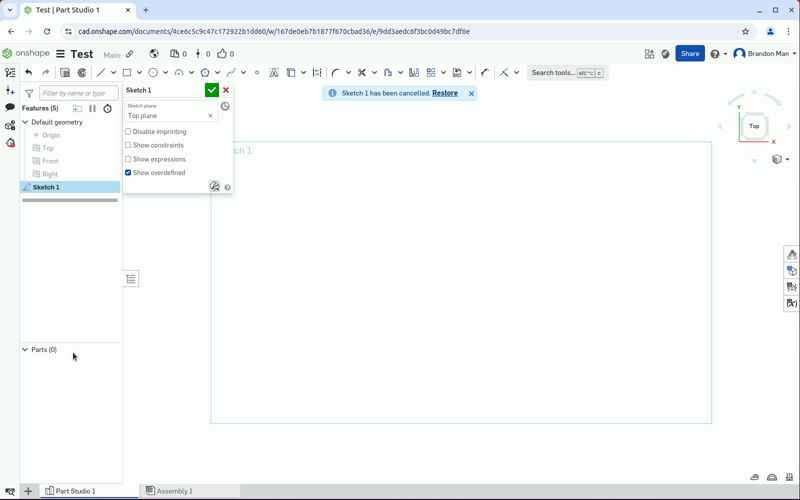
key(y)
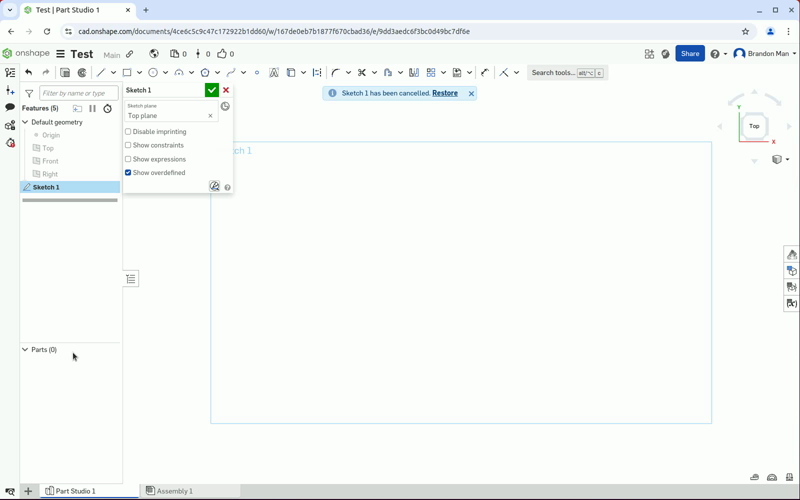
key(l)
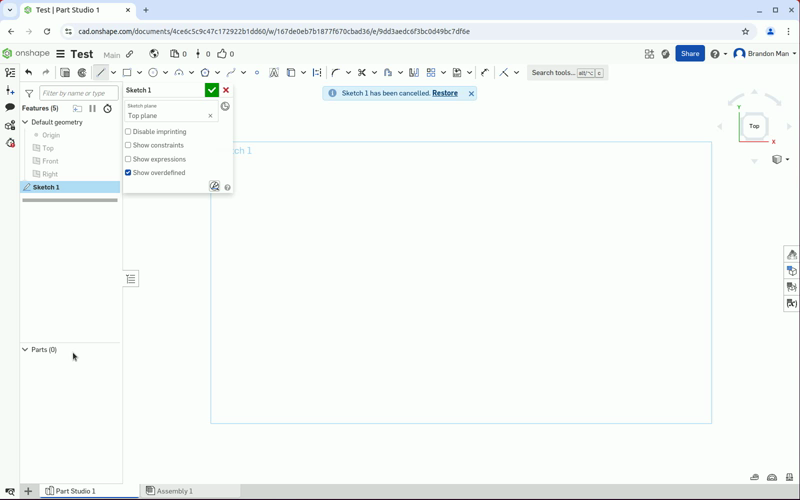
key_down(shift)
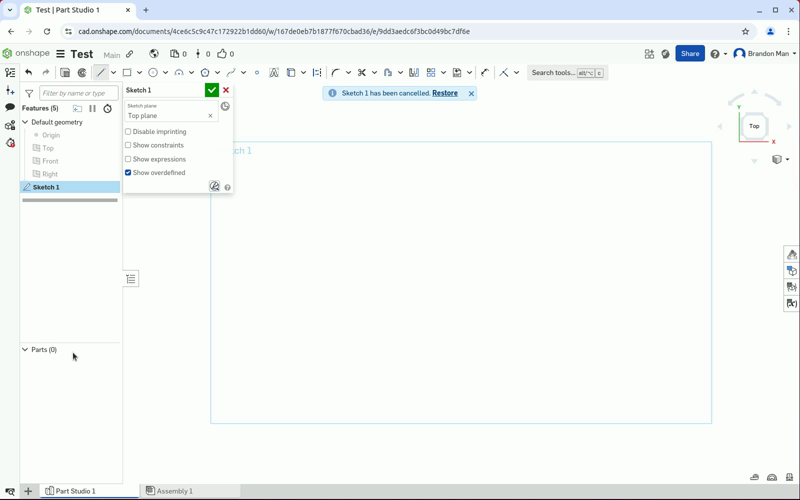
mouse_move(405, 325)
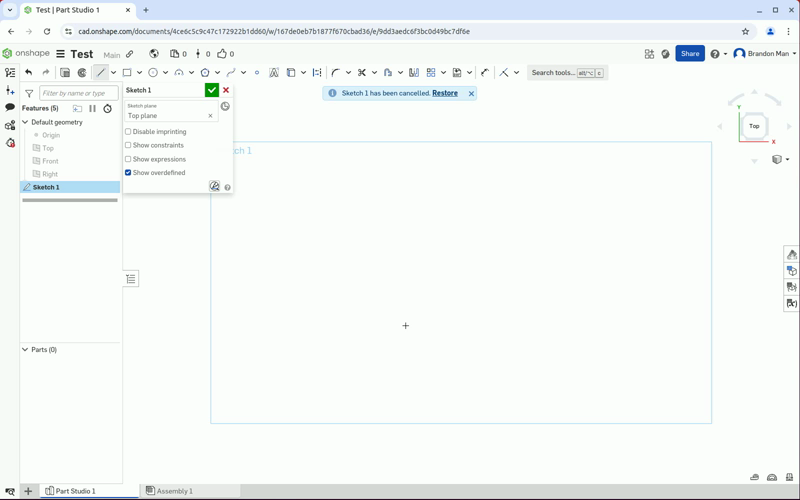
click(405, 325)
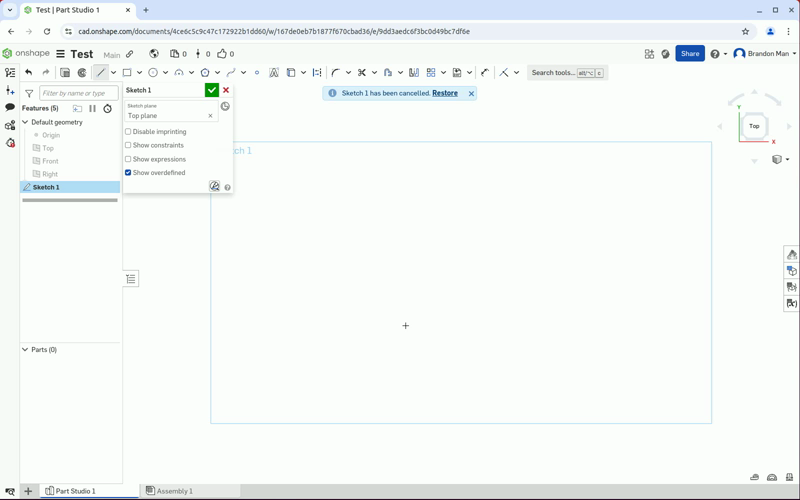
key_up(shift)
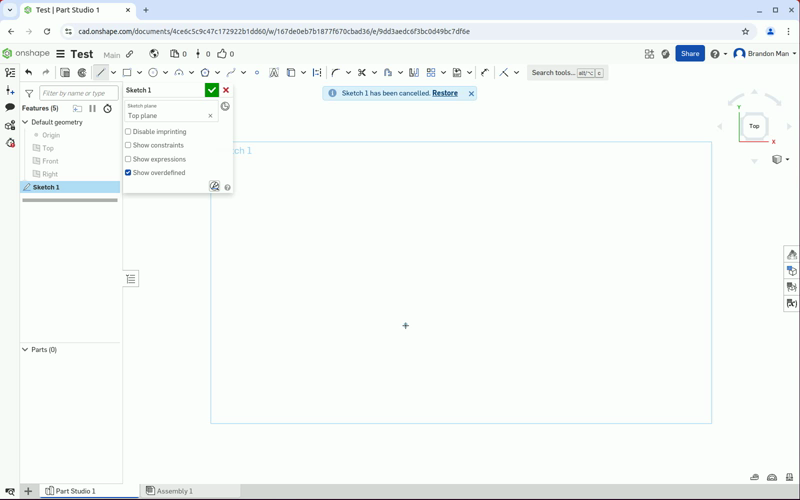
key_down(shift)
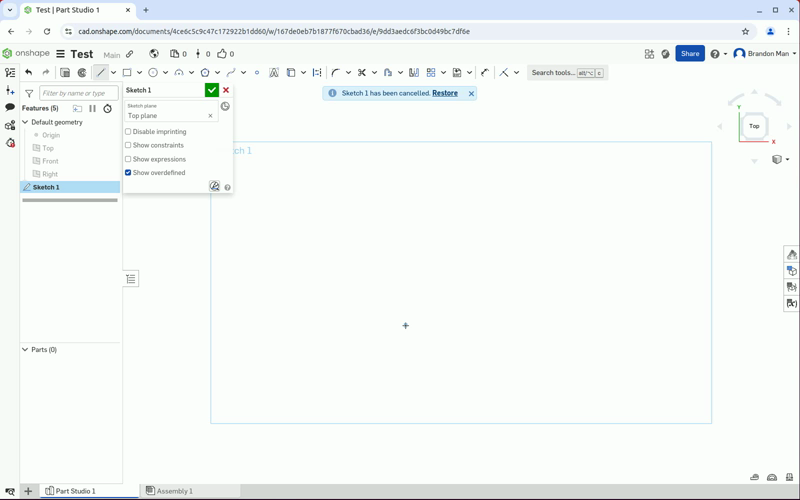
mouse_move(572, 325)
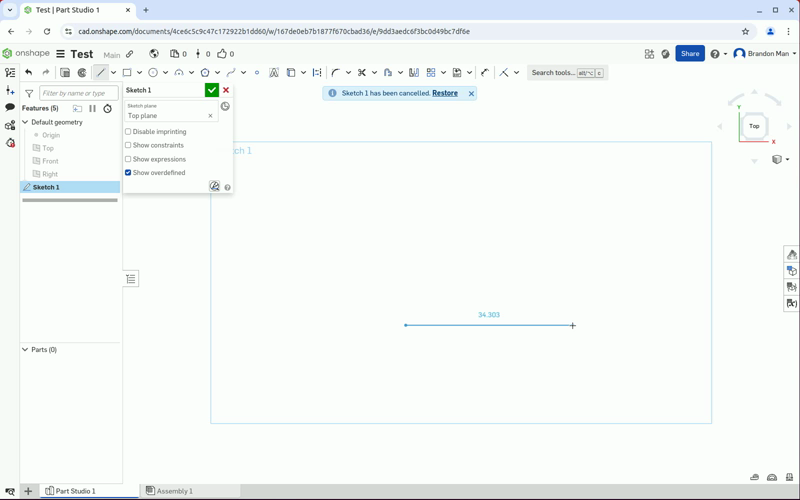
click(572, 325)
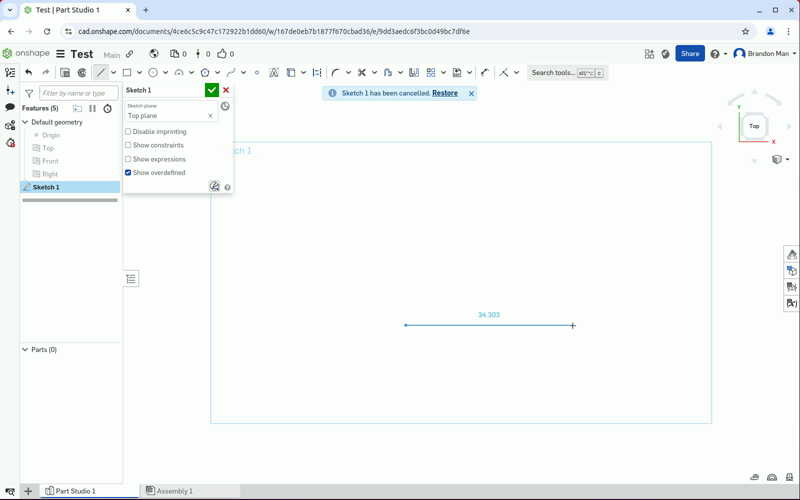
key_up(shift)
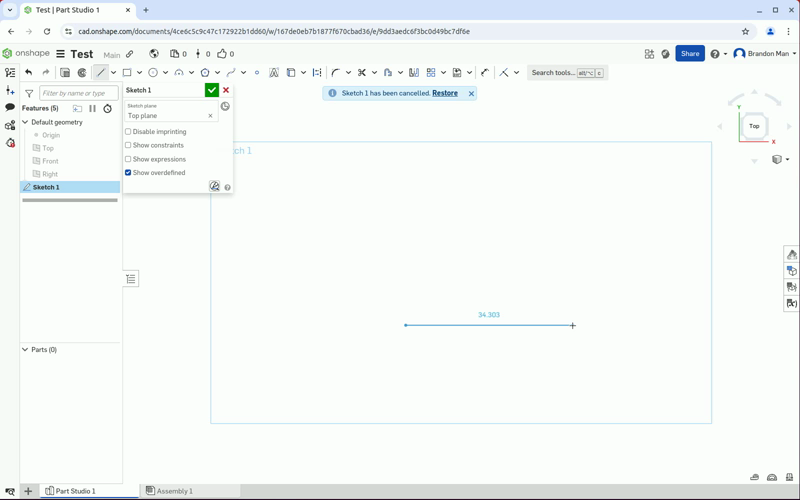
key_down(shift)
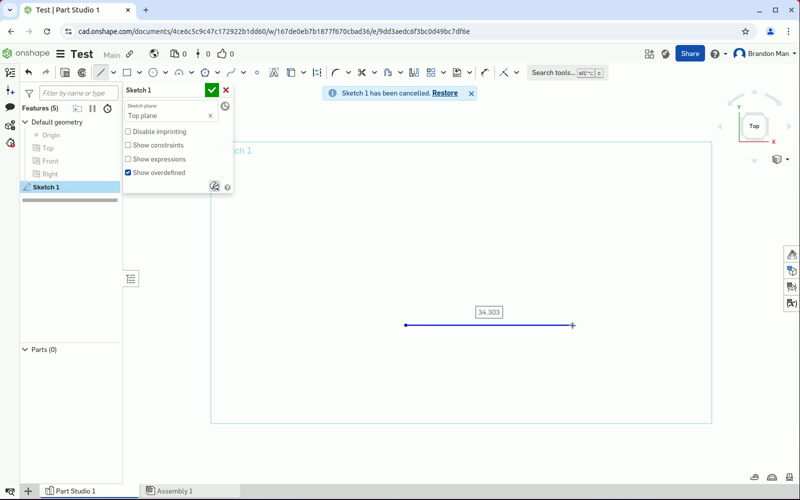
mouse_move(572, 240)
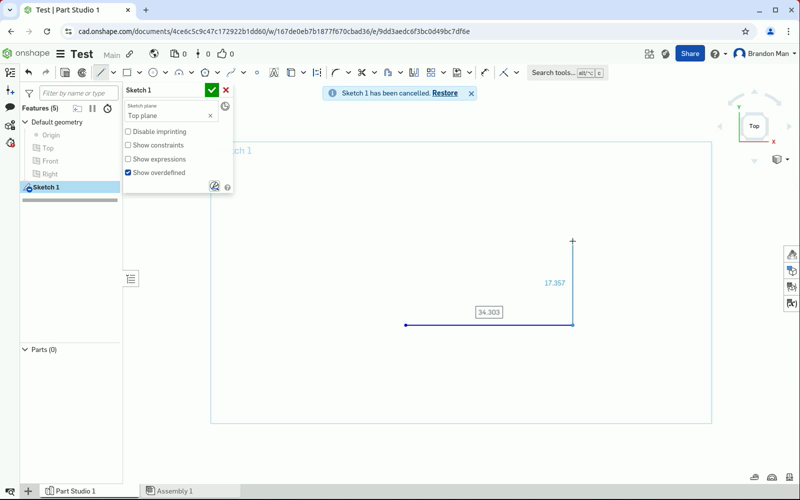
click(572, 240)
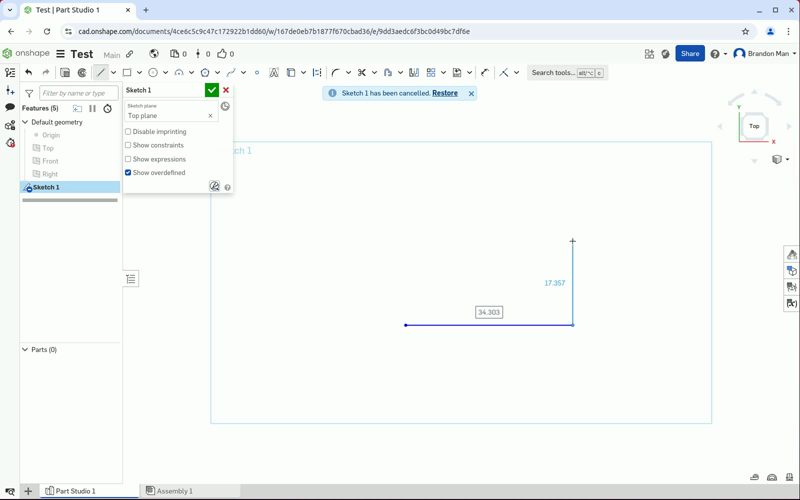
key_up(shift)
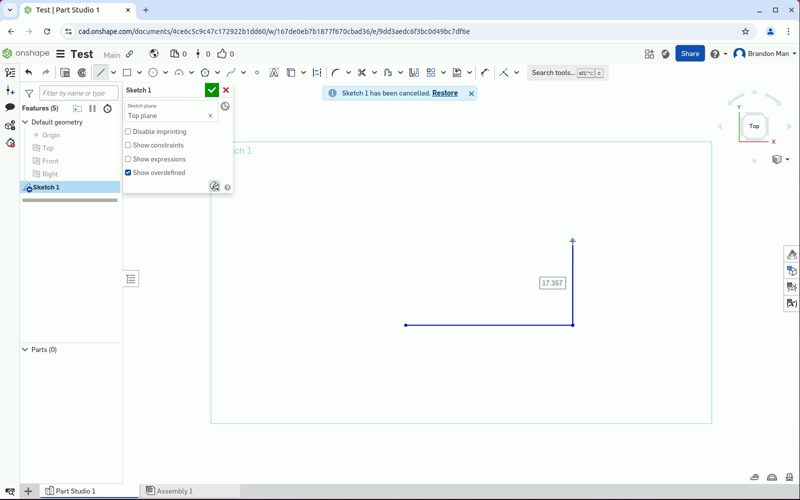
key_down(shift)
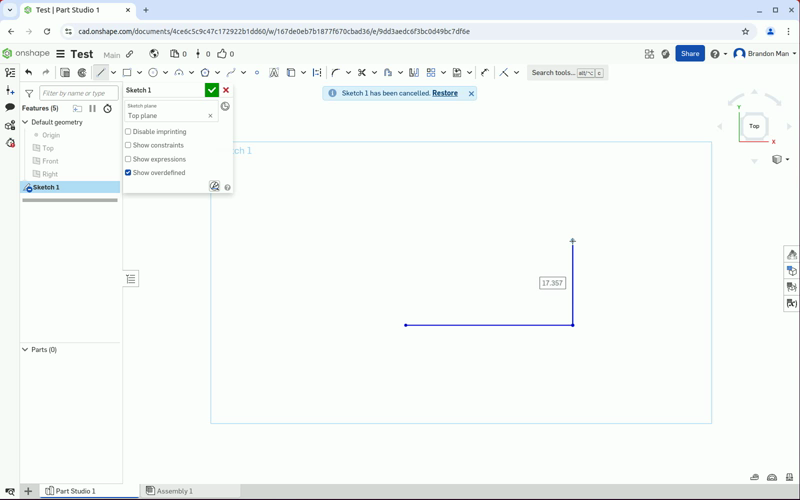
mouse_move(405, 240)
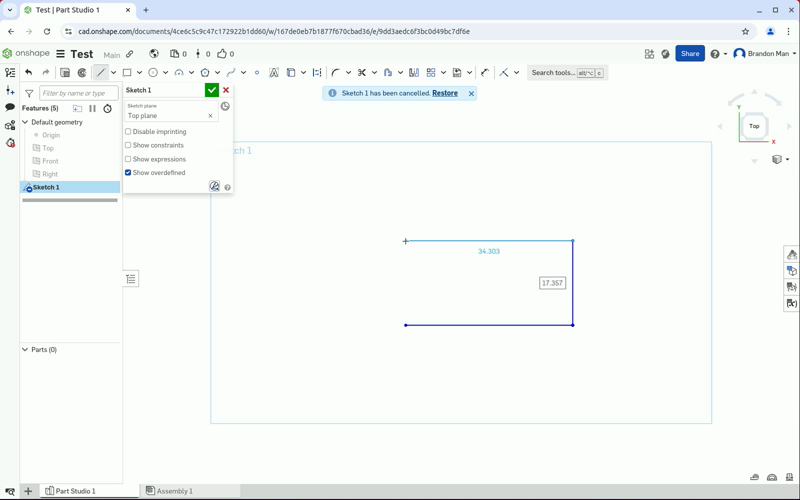
click(405, 240)
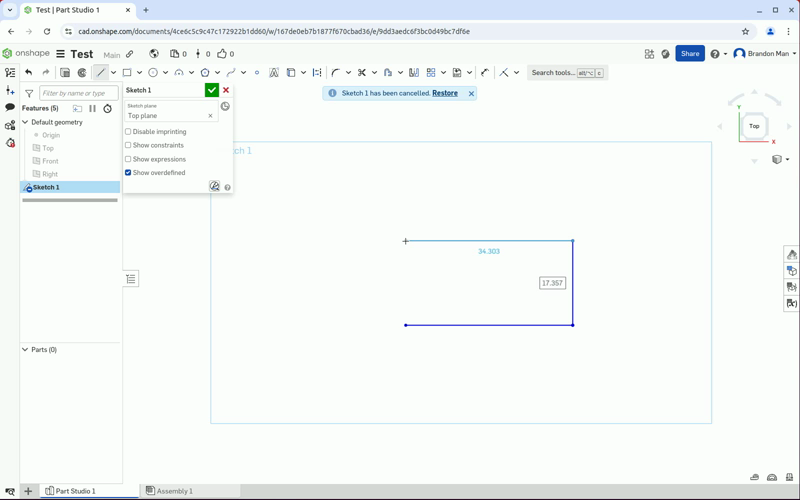
key_up(shift)
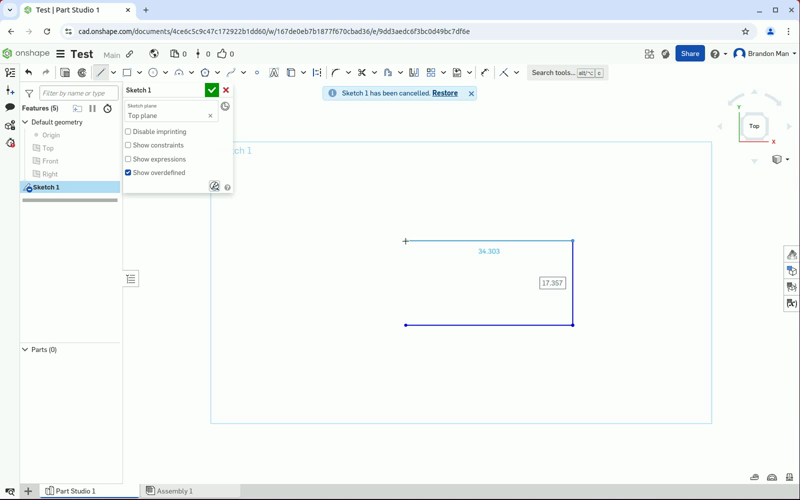
key_down(shift)
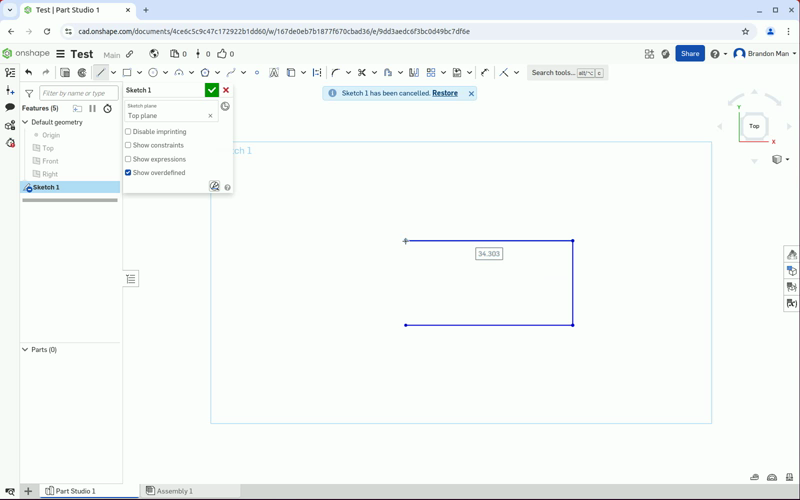
mouse_move(405, 325)
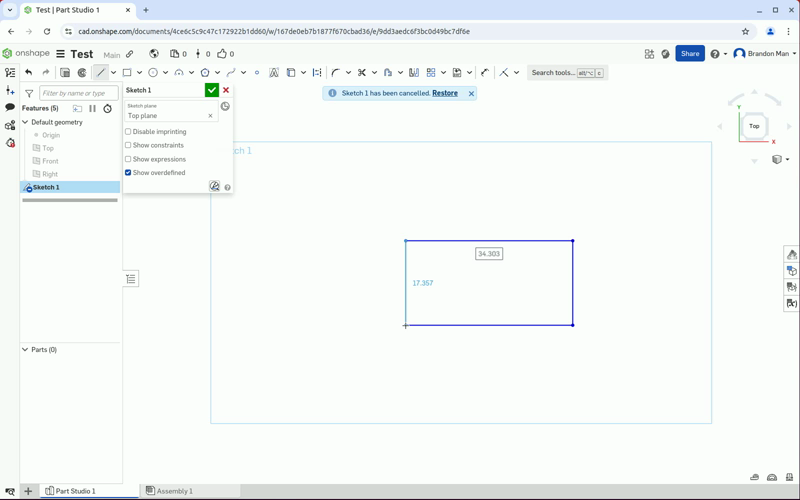
key_up(shift)
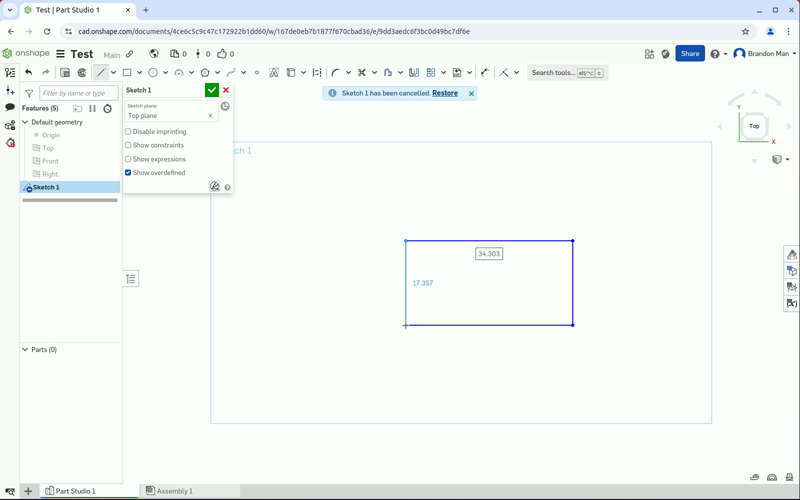
click(405, 325)
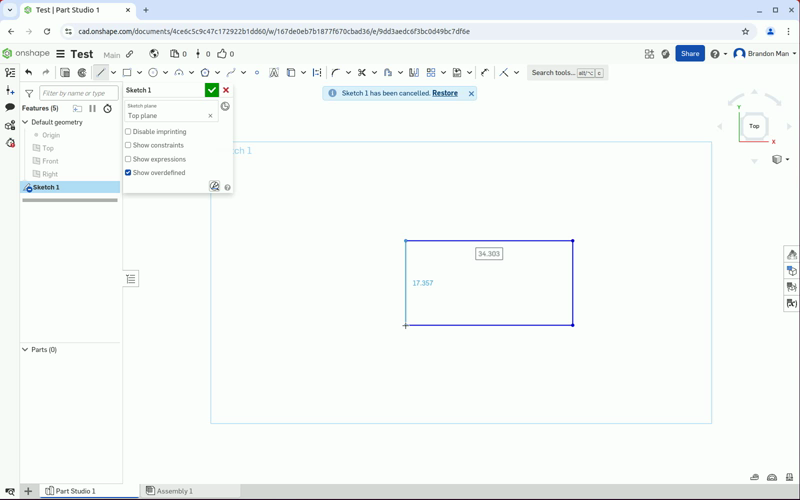
key(esc)
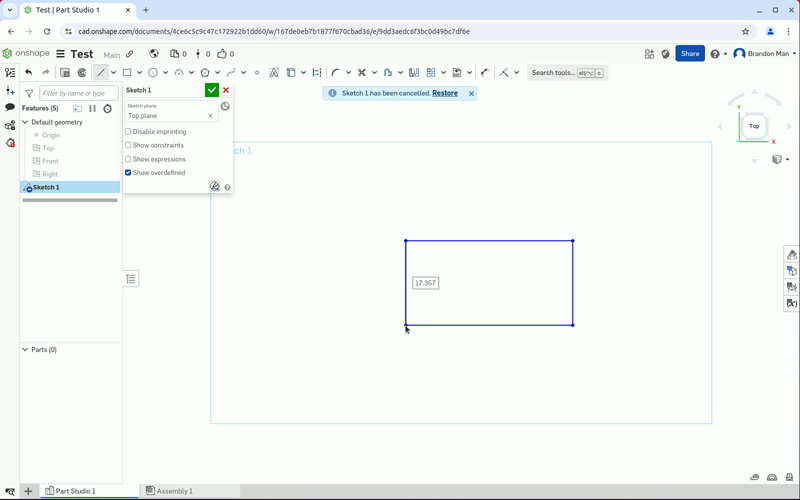
mouse_move(554, 263)
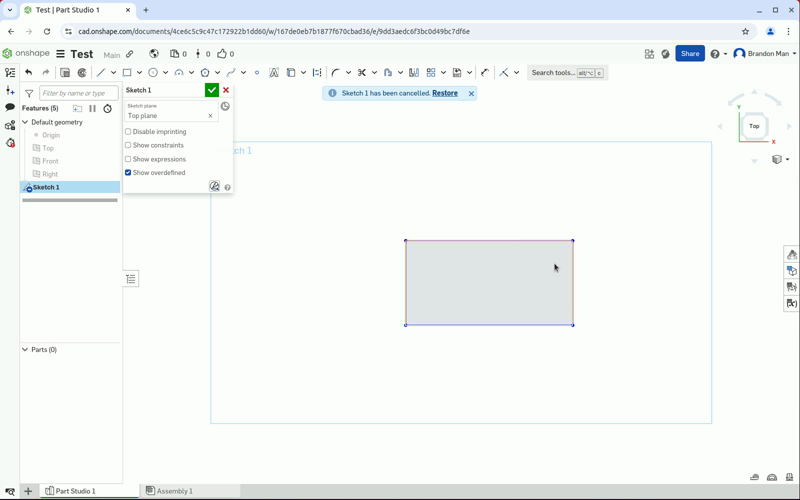
click(554, 263)
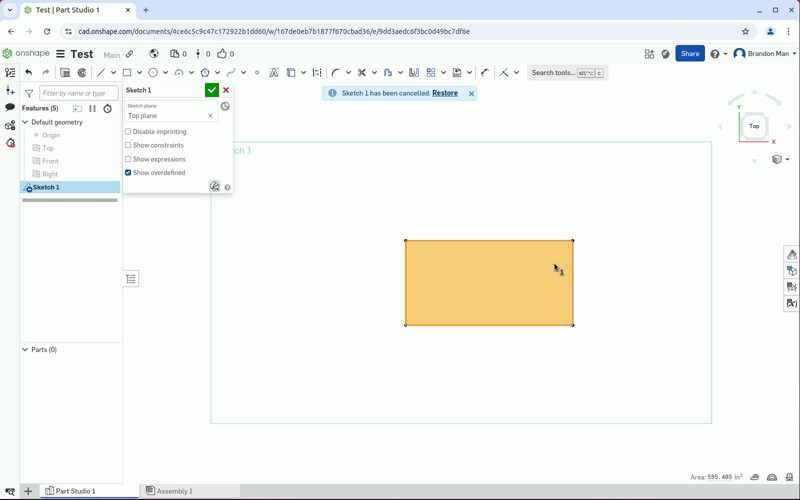
mouse_move(73, 352)
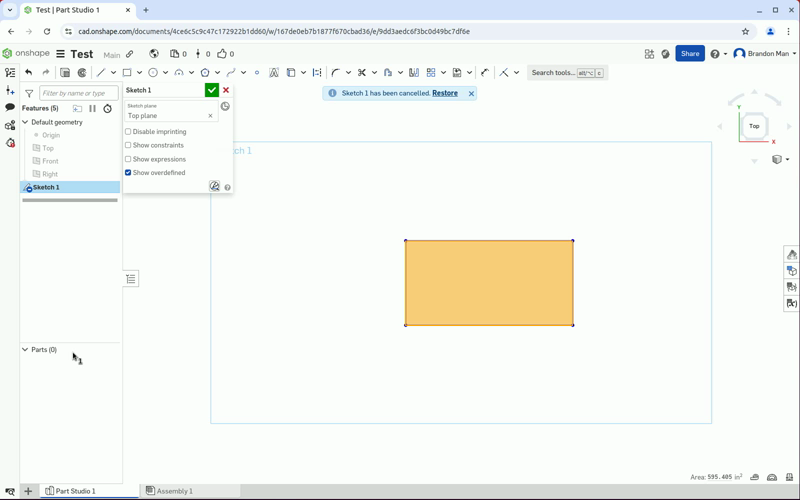
key(shift+y)
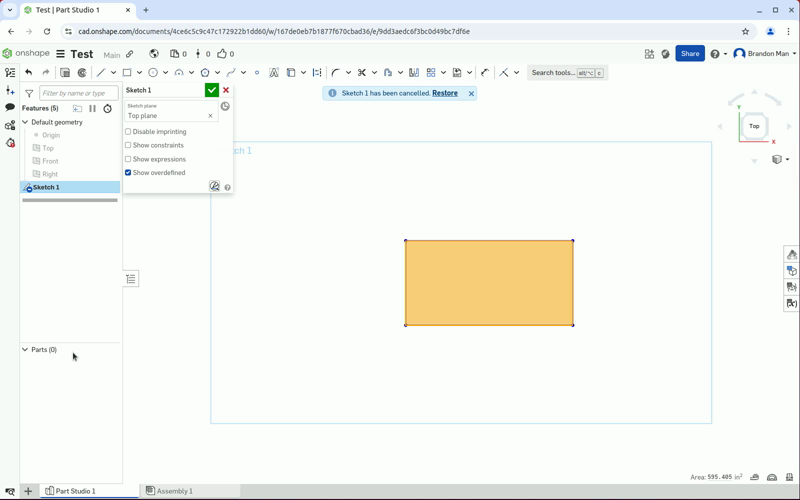
key(shift+e)
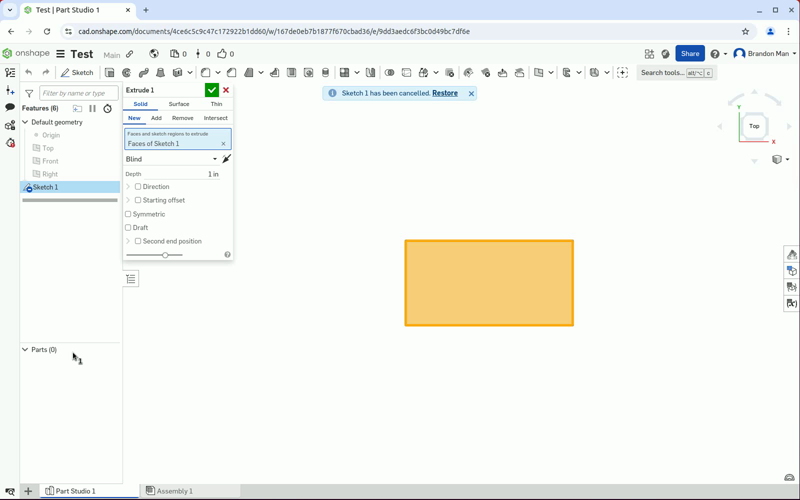
mouse_move(143, 106)
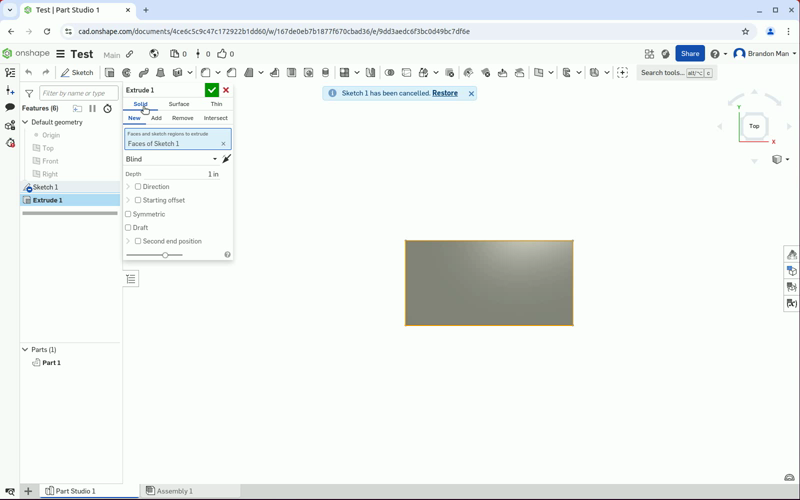
click(143, 106)
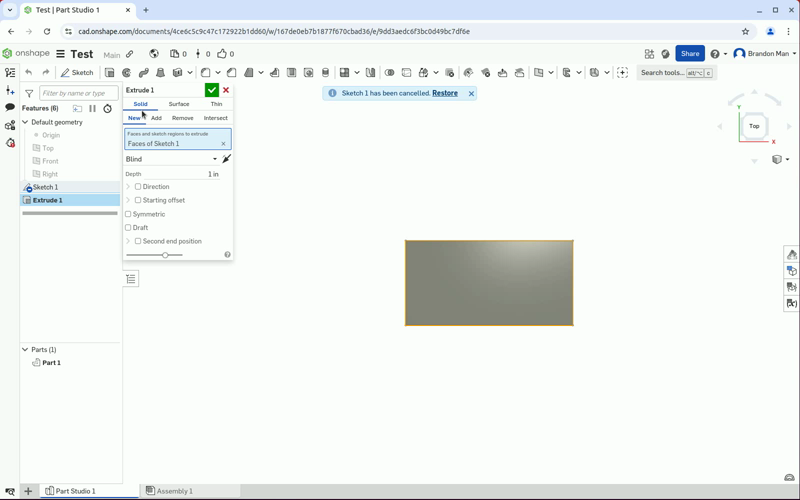
mouse_move(137, 120)
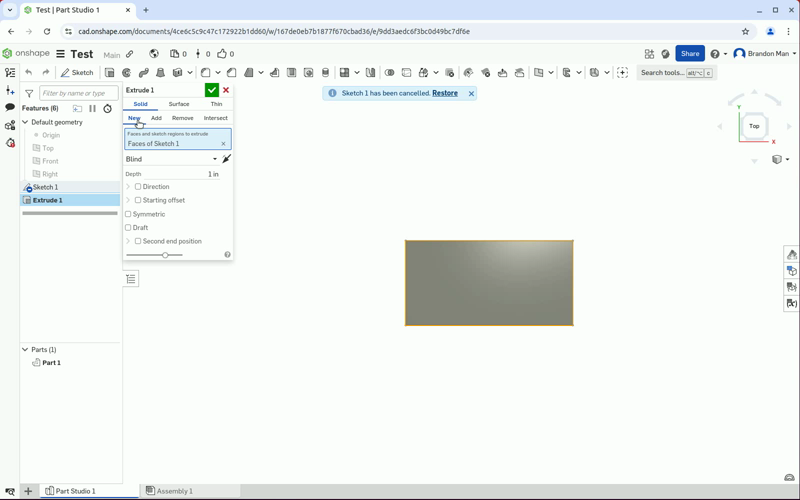
click(137, 120)
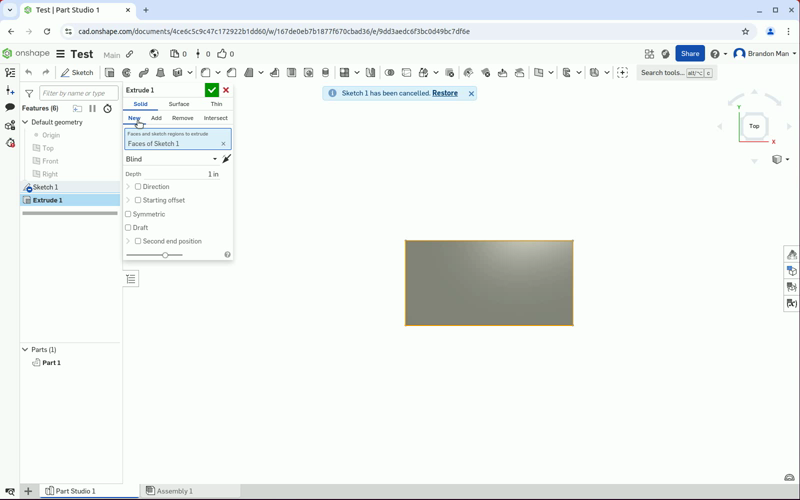
key(tab, 4)
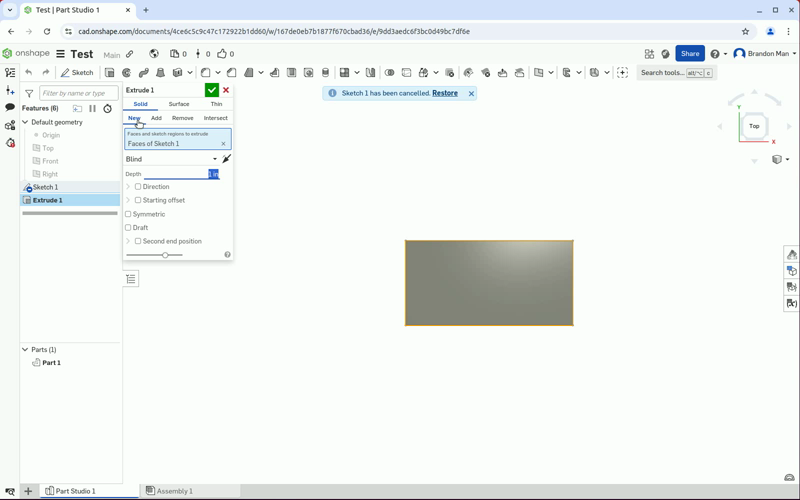
text(17.331)
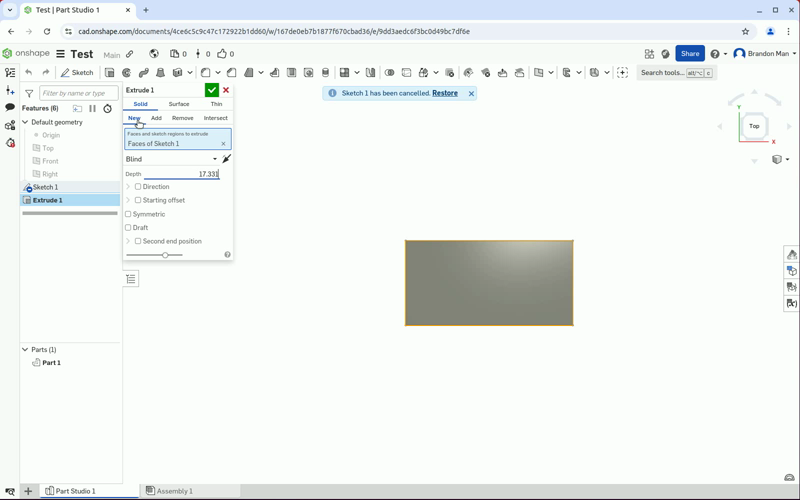
key(enter)
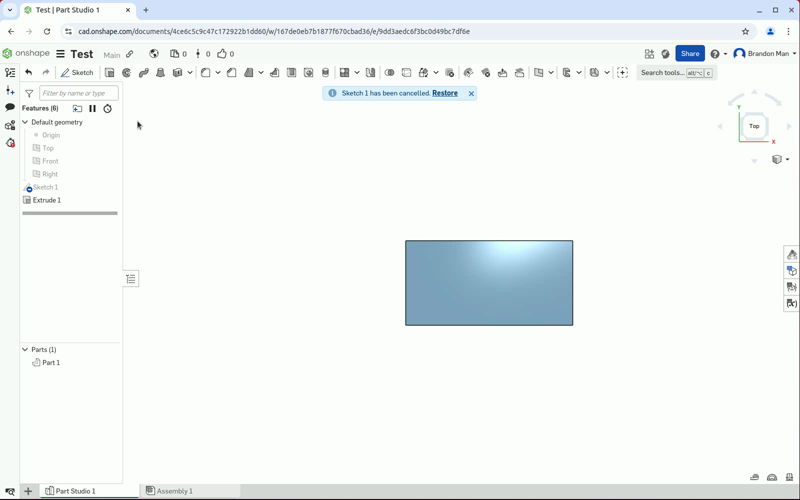
key(shift+h)
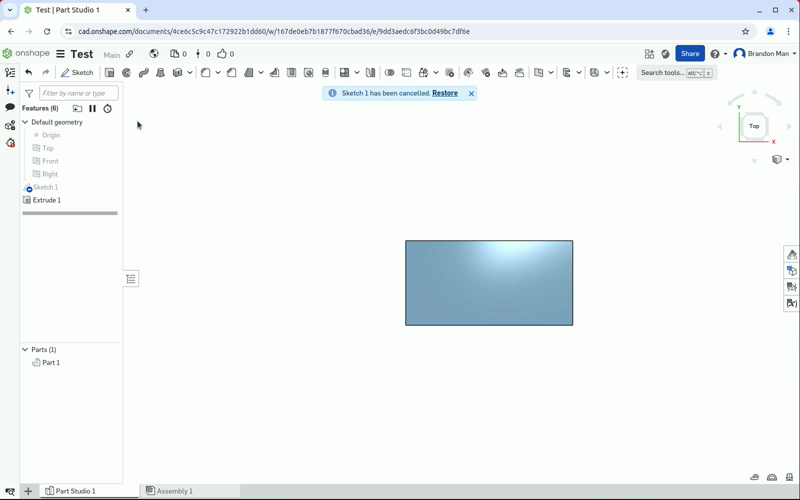
key(shift+h)
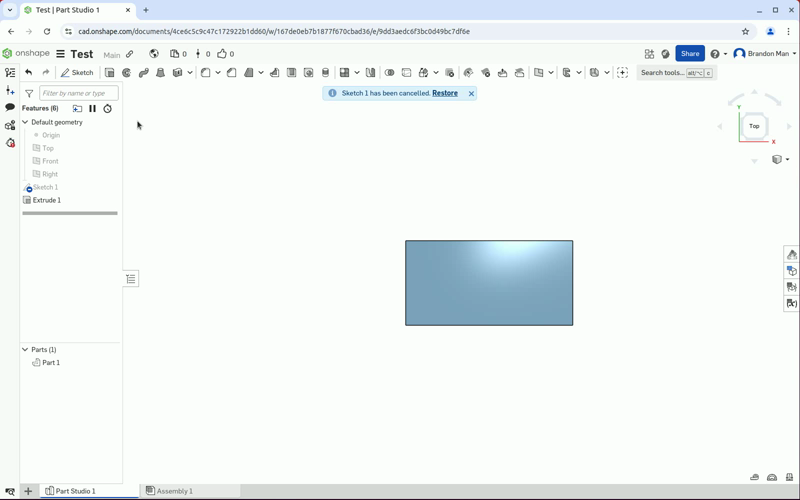
mouse_move(73, 189)
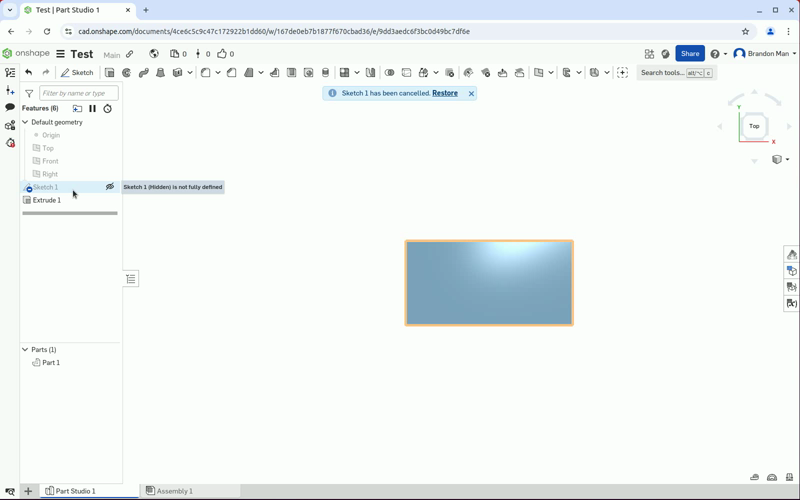
click(73, 189)
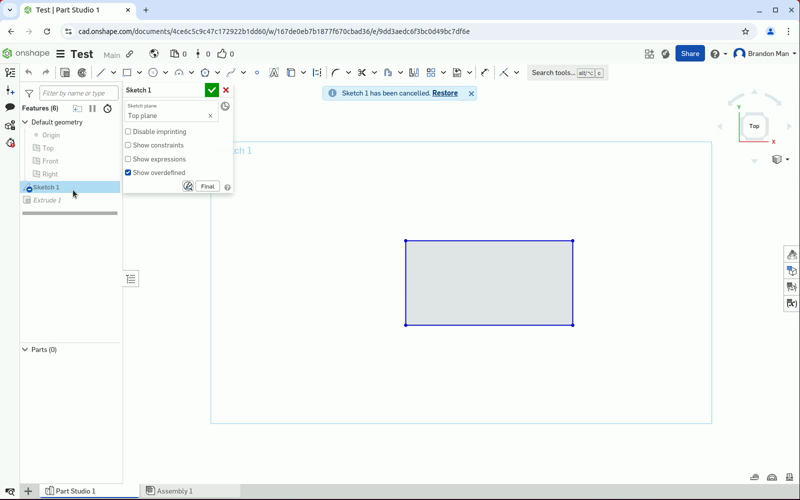
mouse_move(229, 92)
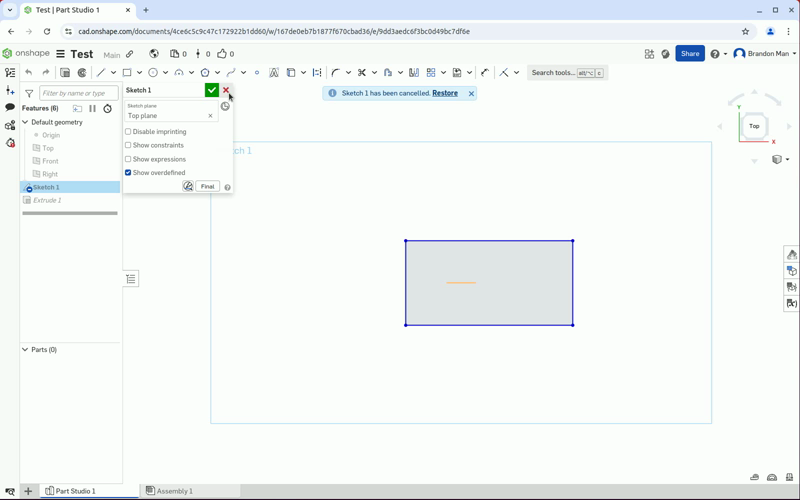
click(229, 92)
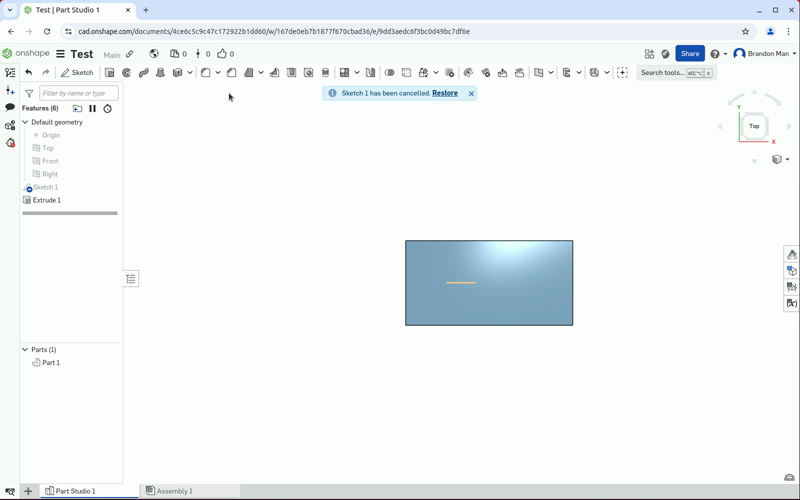
mouse_move(541, 75)
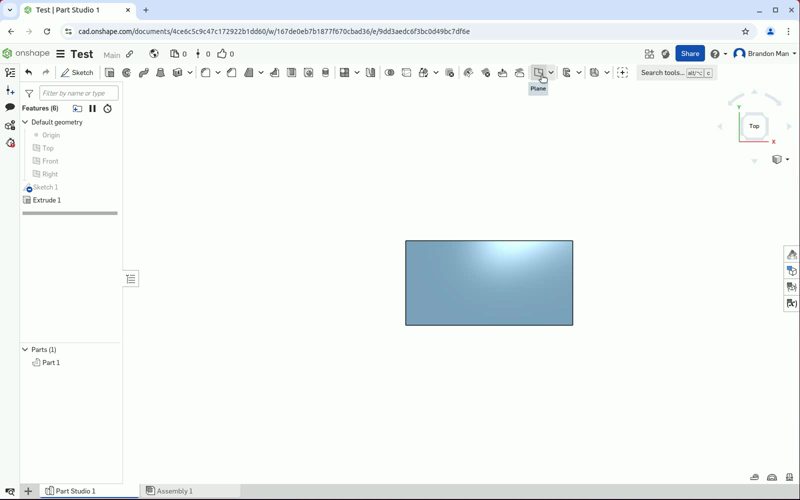
click(541, 75)
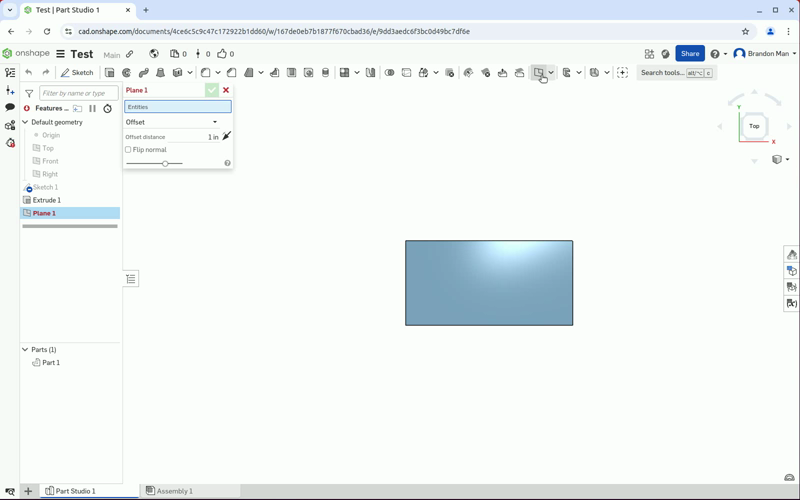
mouse_move(73, 150)
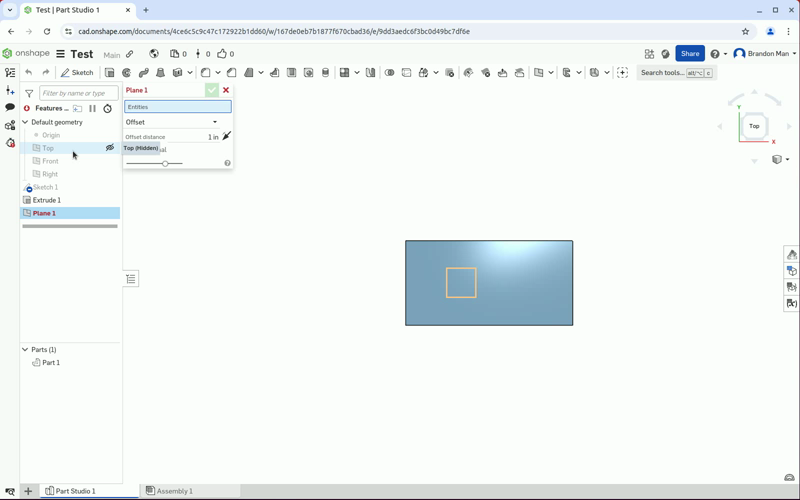
click(73, 150)
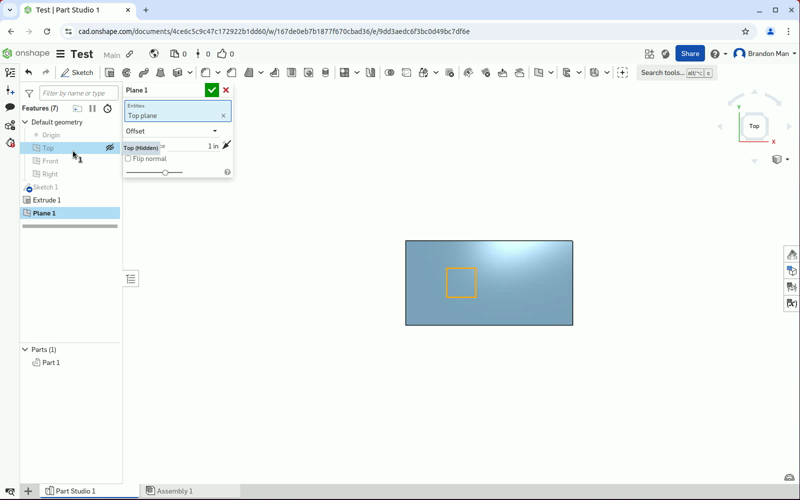
key(tab, 2)
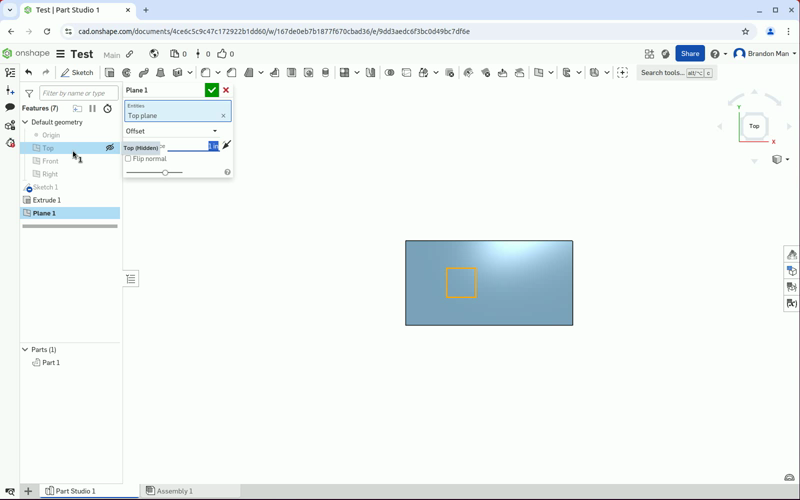
text(17.316)
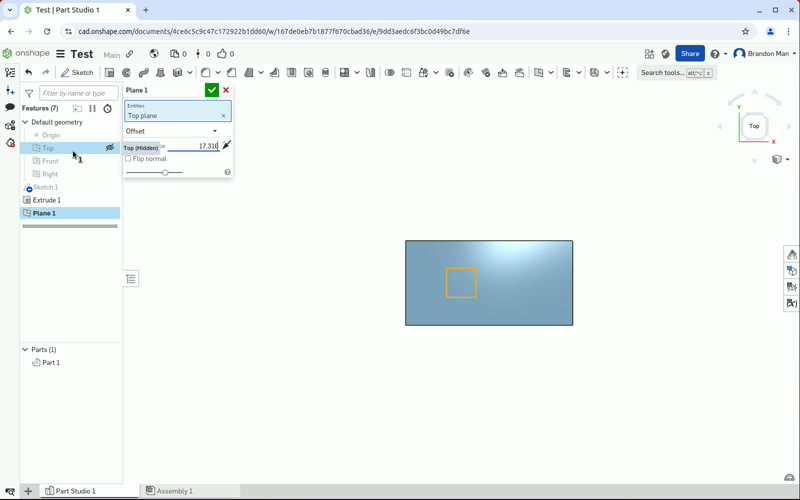
key(enter, 2)
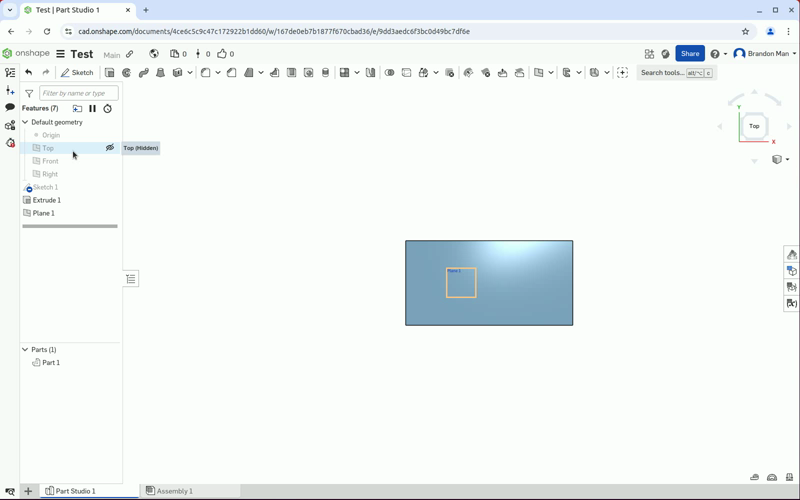
key(shift+s)
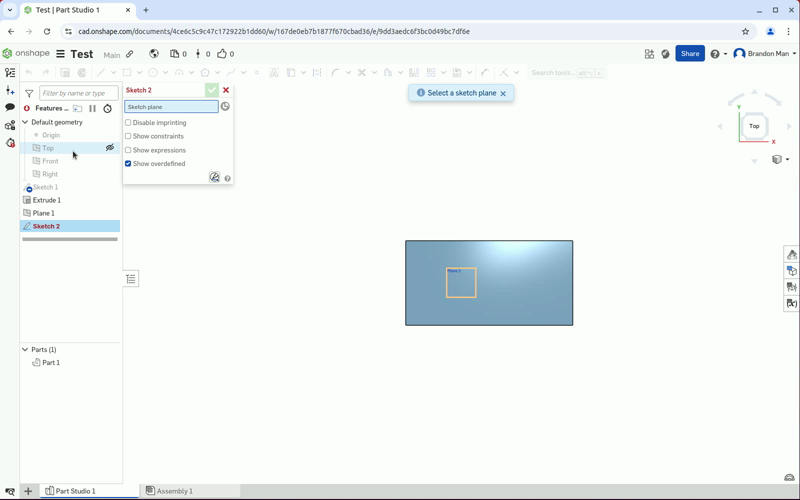
mouse_move(73, 215)
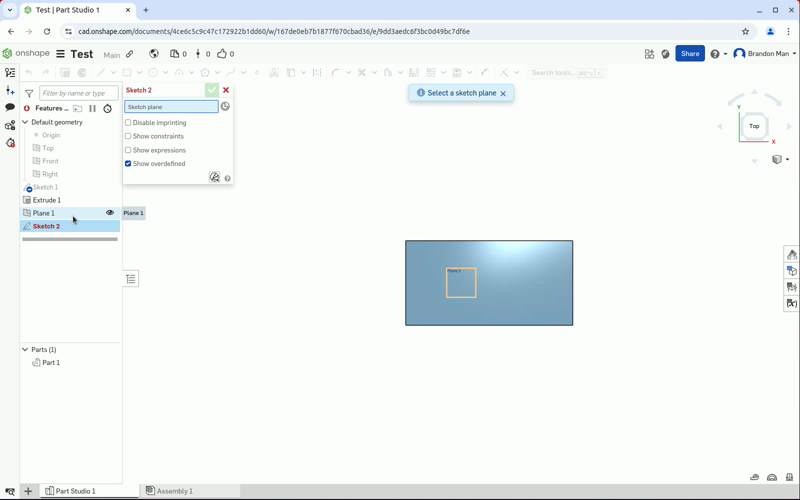
click(73, 215)
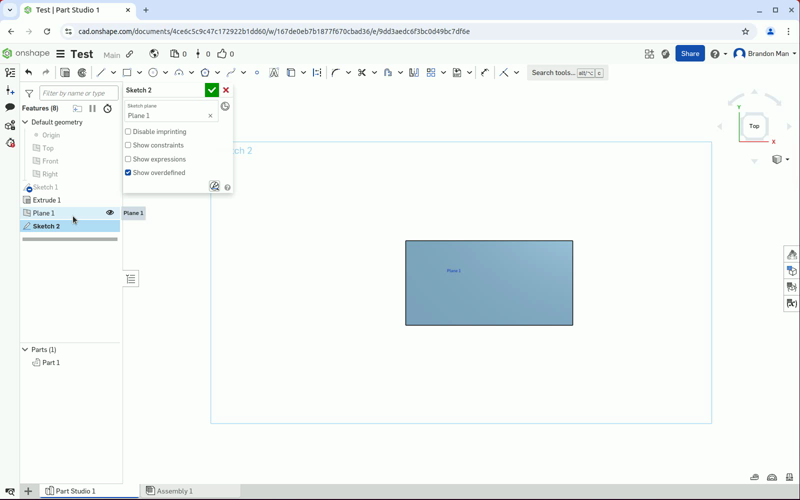
mouse_move(73, 352)
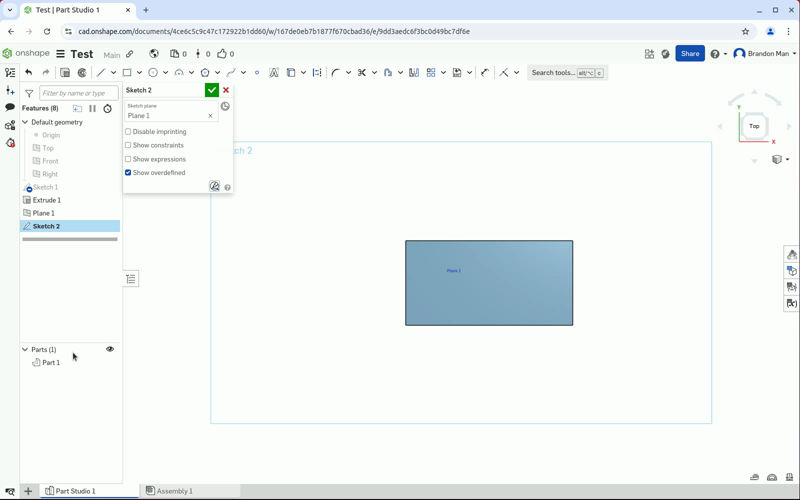
key(y)
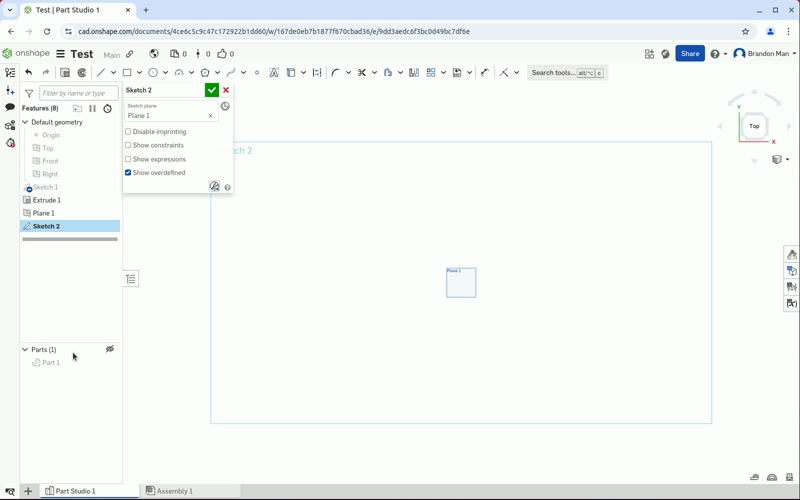
key(l)
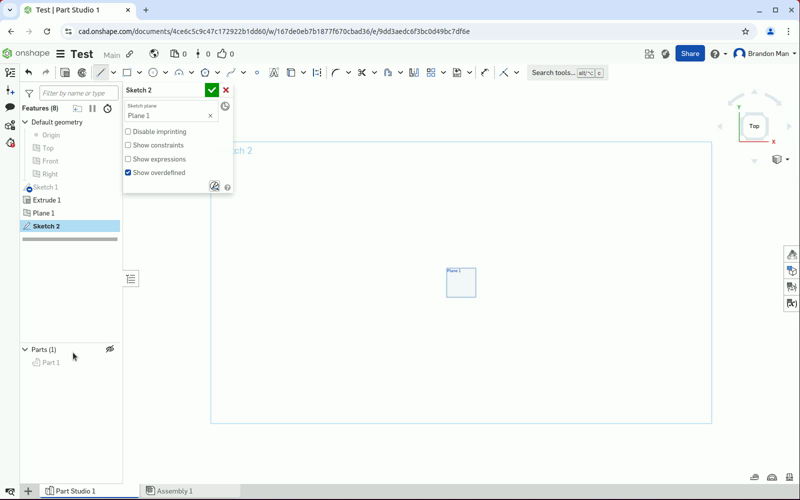
key_down(shift)
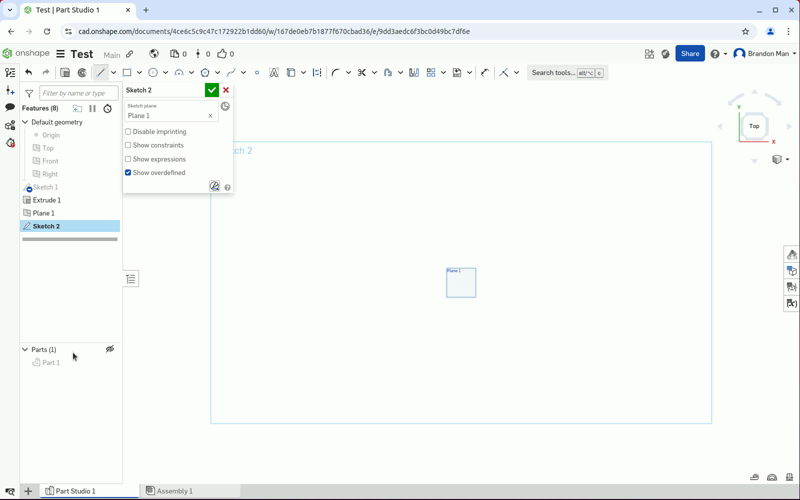
mouse_move(425, 325)
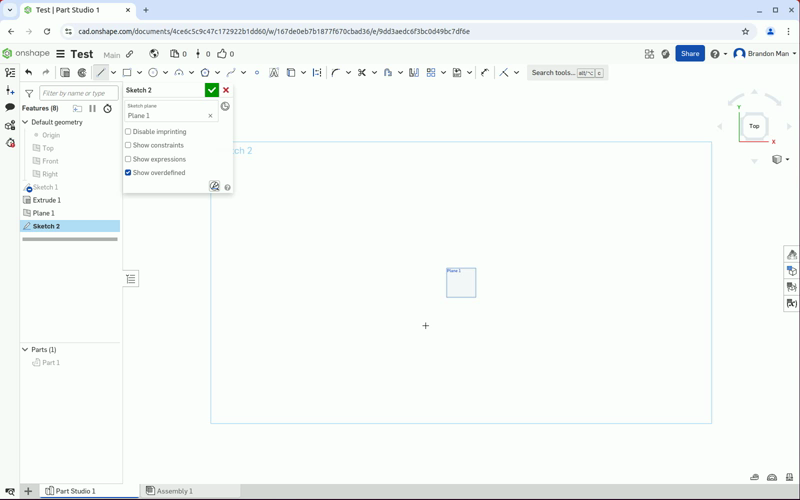
click(425, 325)
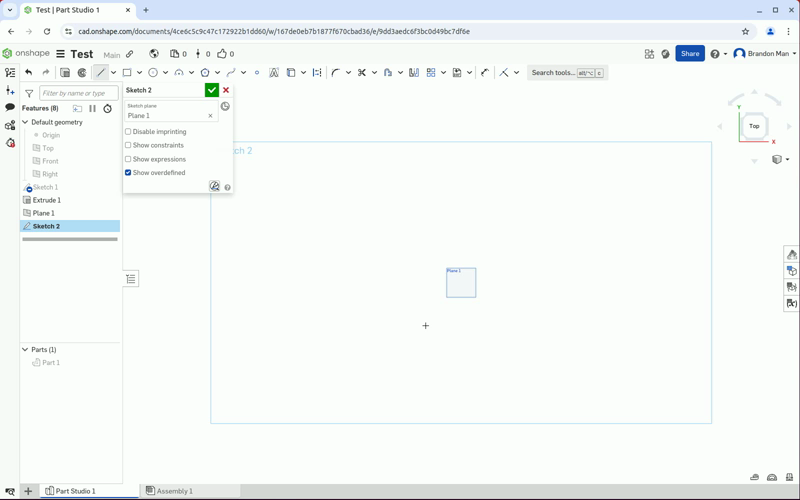
key_up(shift)
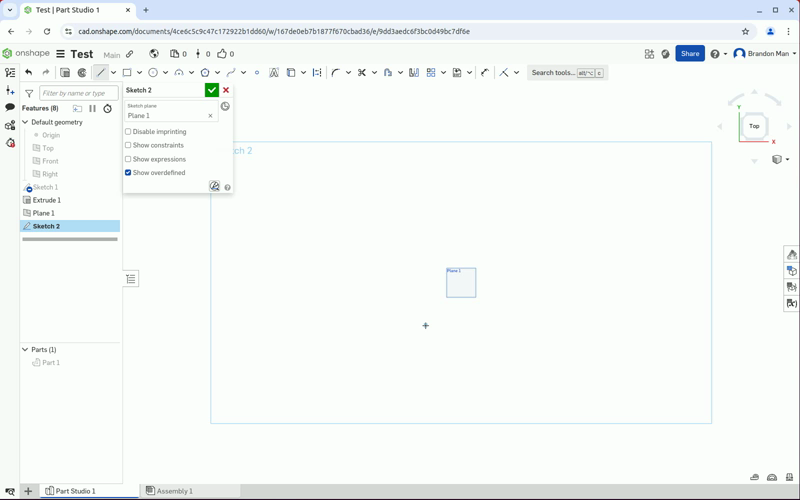
key_down(shift)
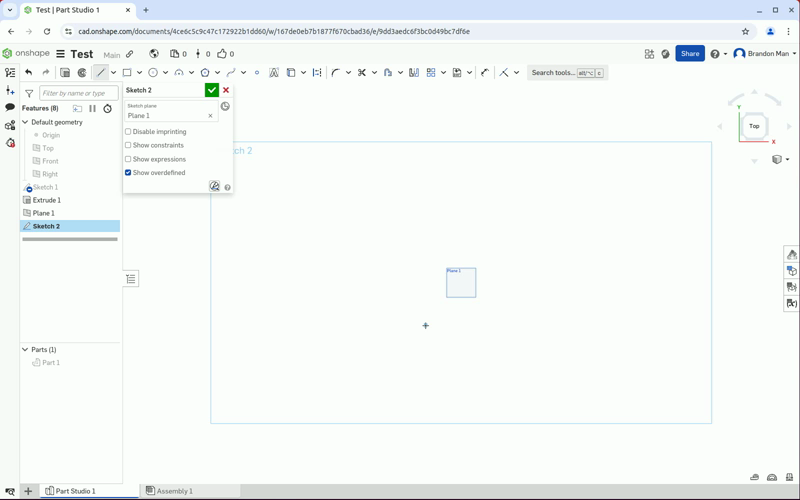
mouse_move(552, 325)
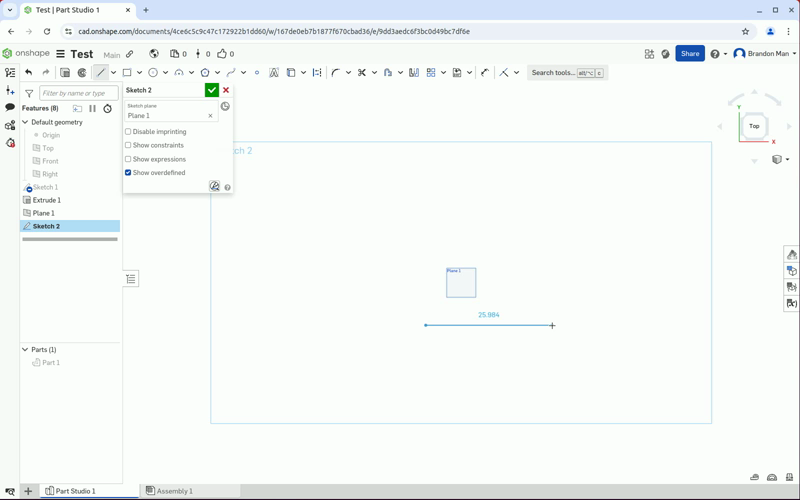
click(552, 325)
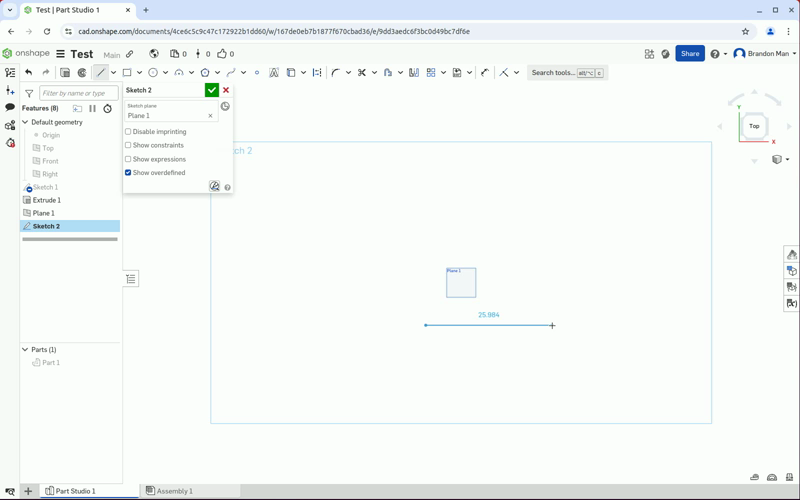
key_up(shift)
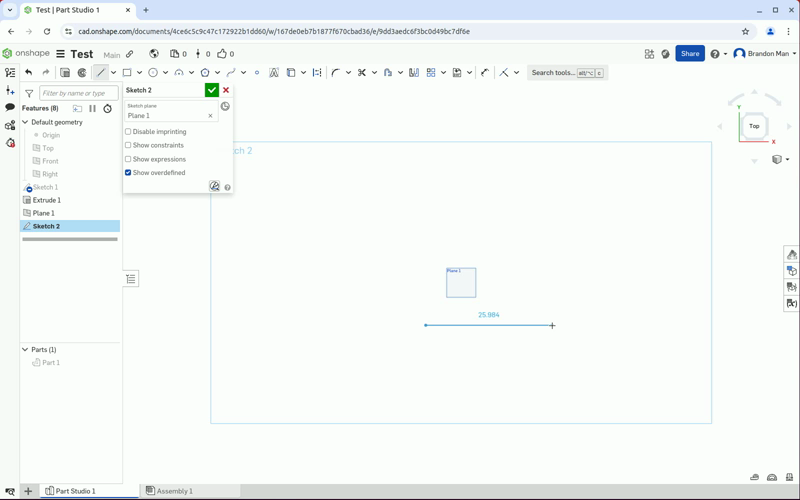
key_down(shift)
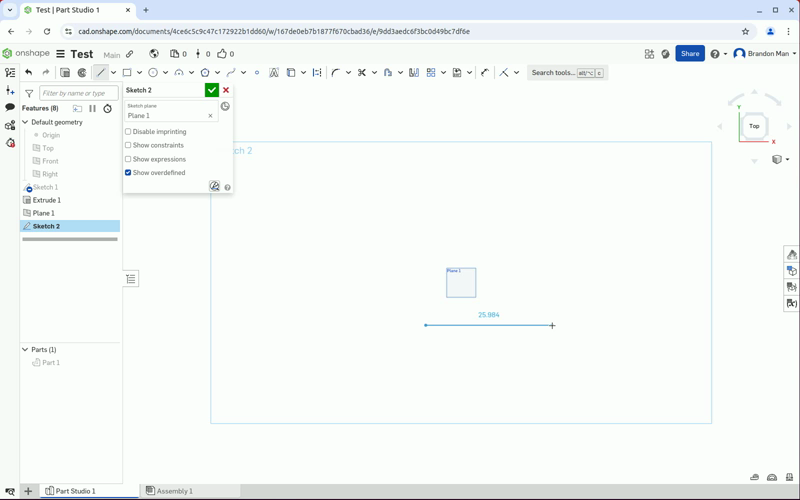
mouse_move(552, 261)
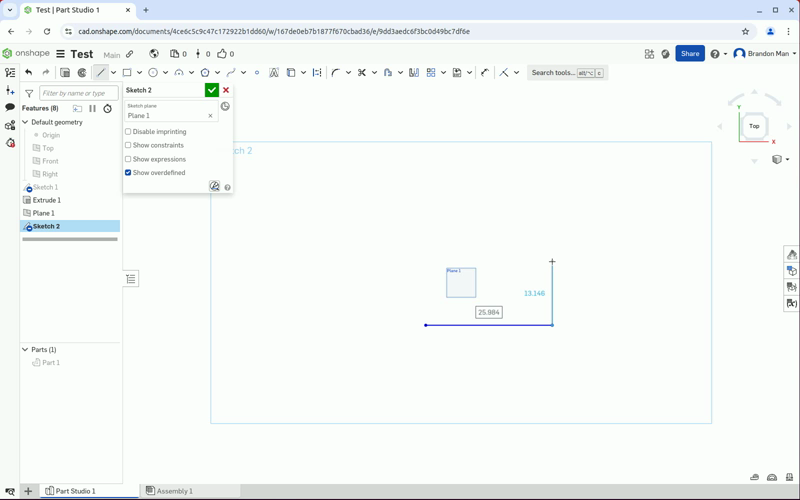
click(552, 261)
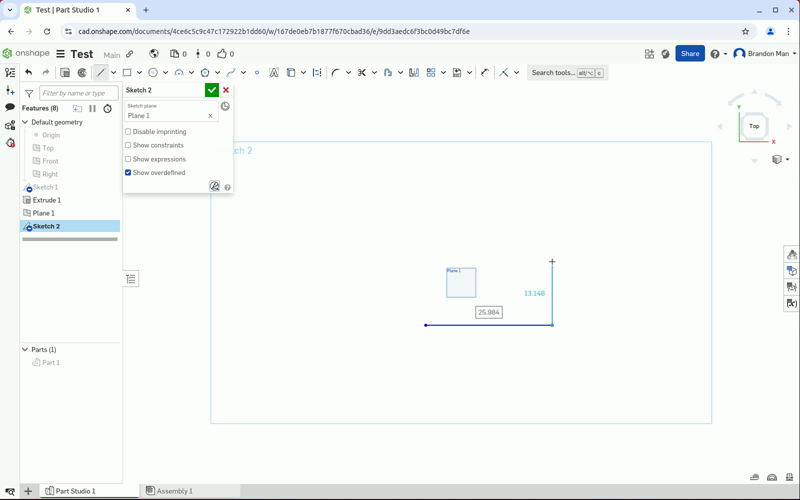
key_up(shift)
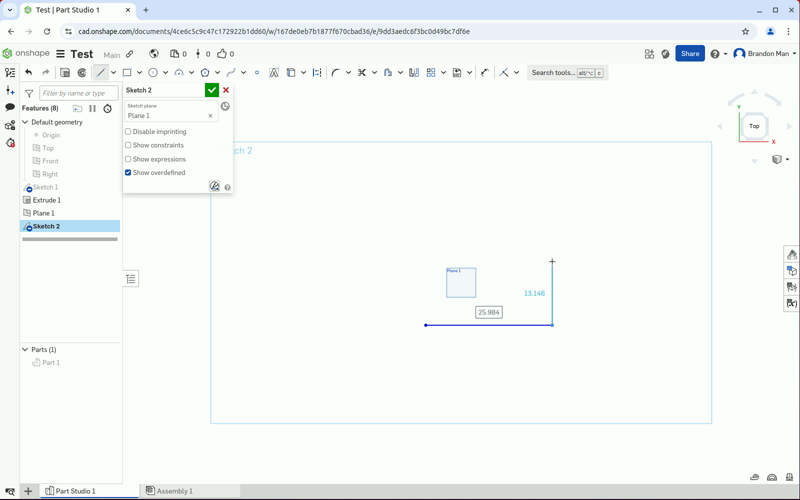
key_down(shift)
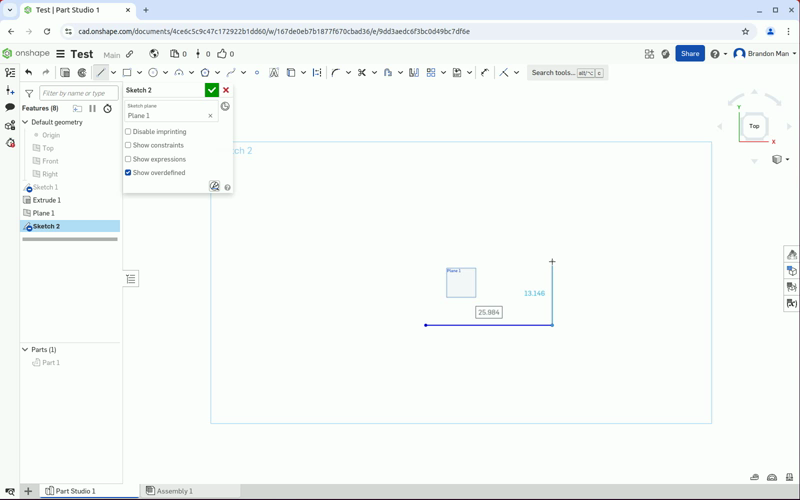
mouse_move(425, 261)
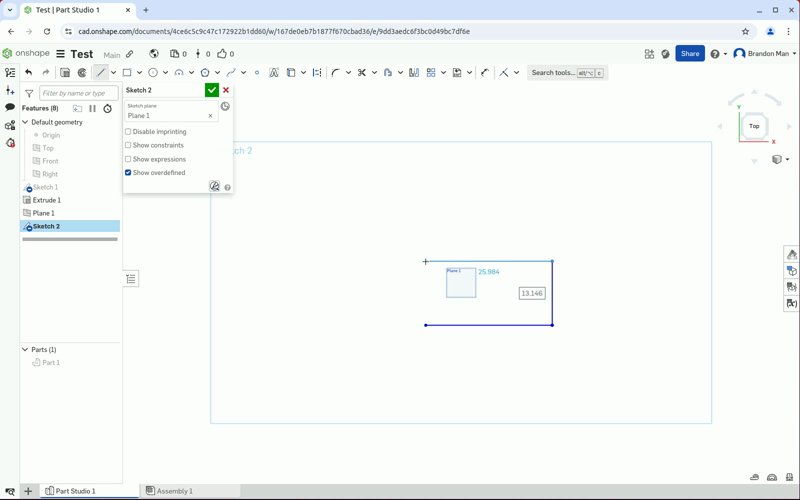
click(425, 261)
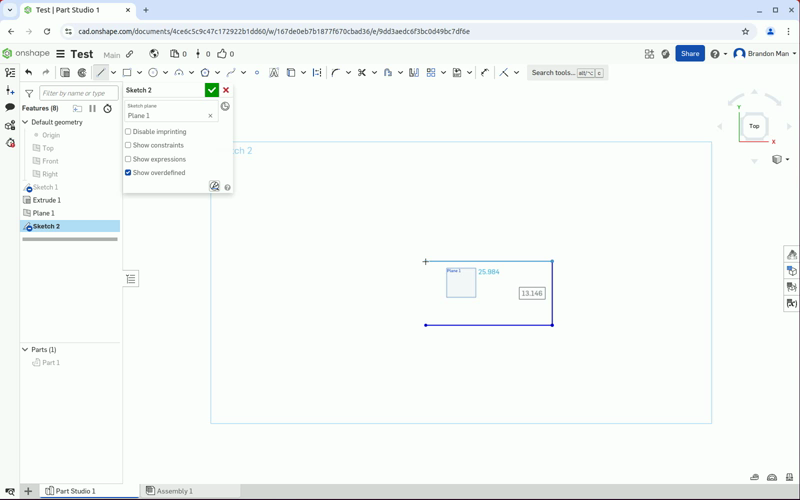
key_up(shift)
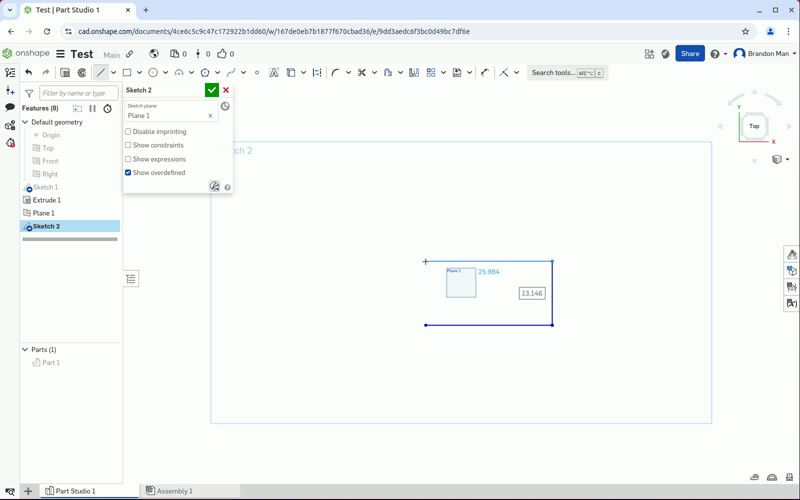
key_down(shift)
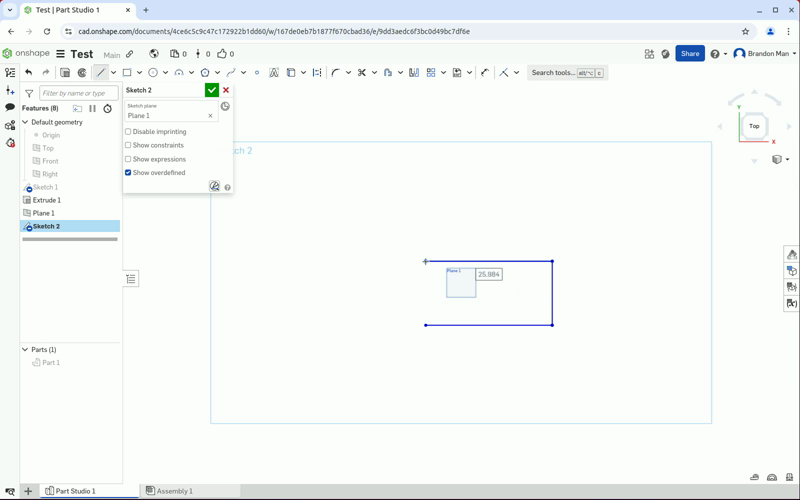
mouse_move(425, 325)
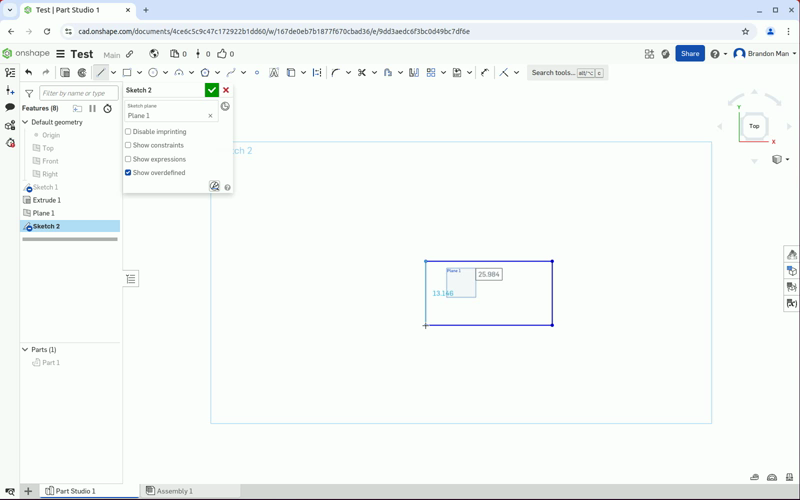
key_up(shift)
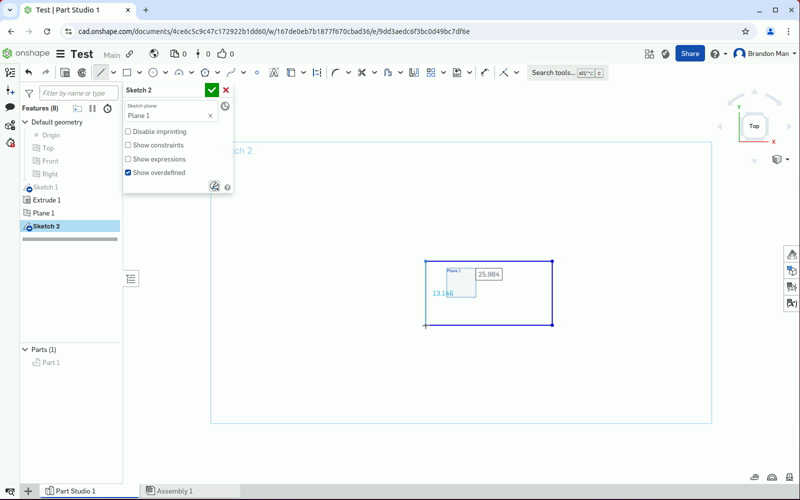
click(425, 325)
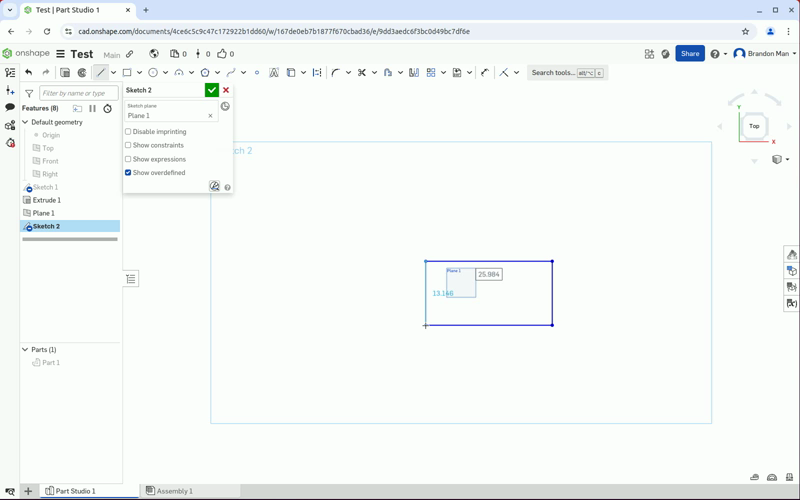
key(esc)
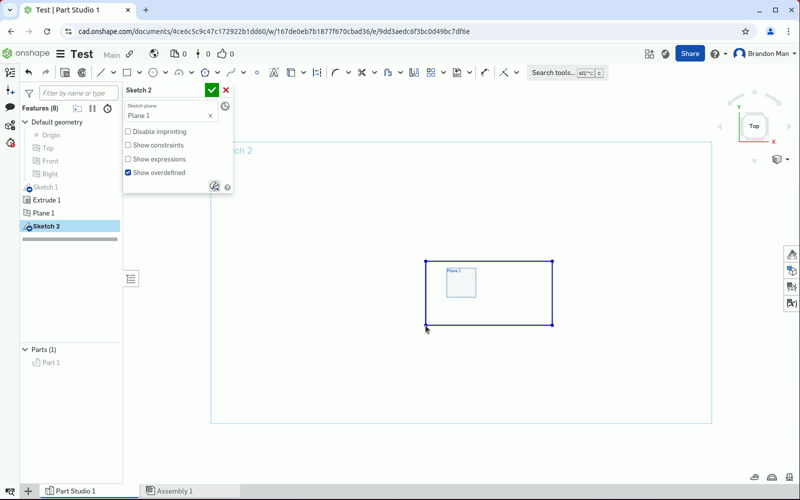
mouse_move(434, 291)
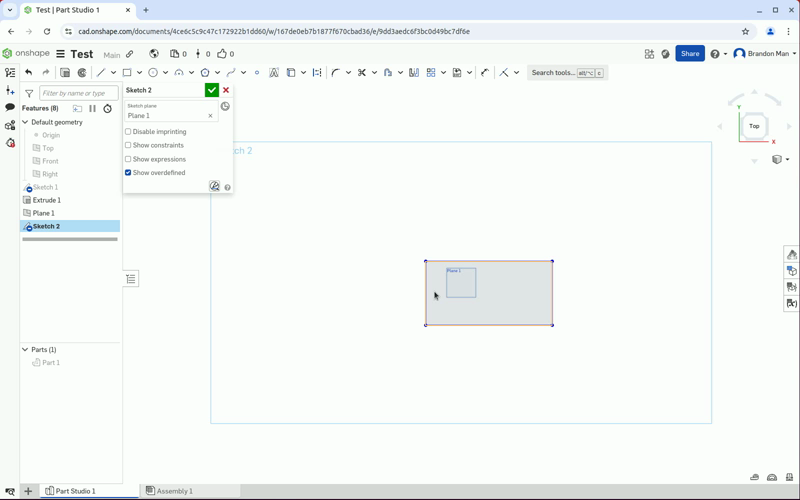
click(434, 291)
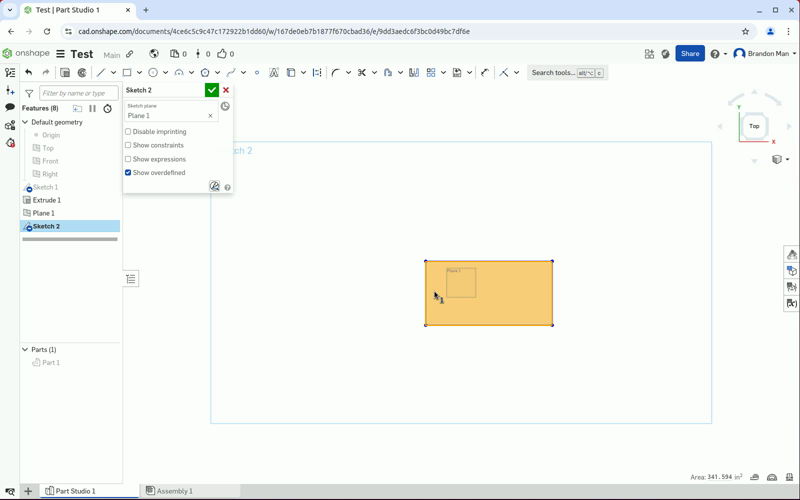
mouse_move(73, 352)
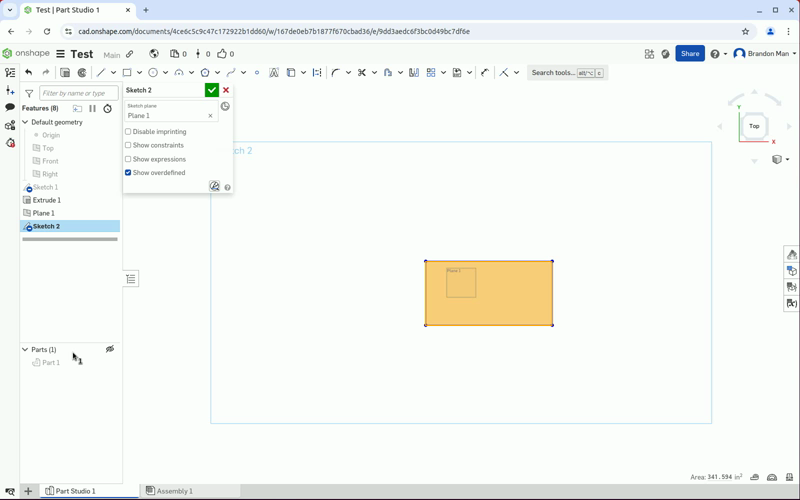
key(shift+y)
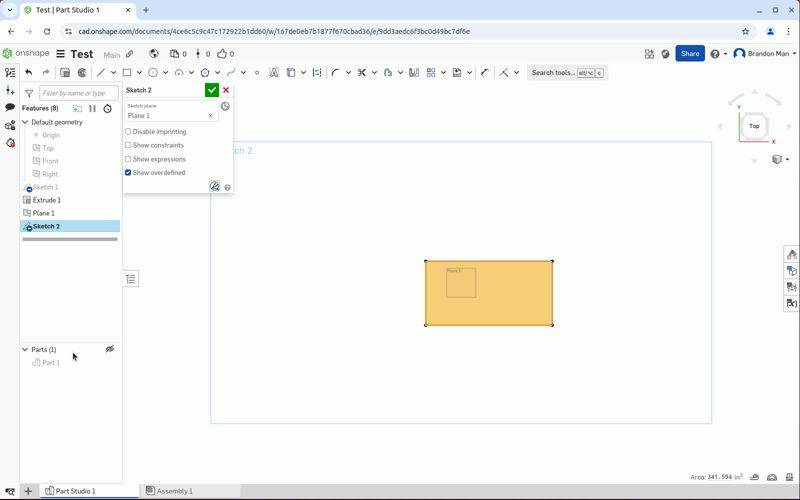
key(shift+e)
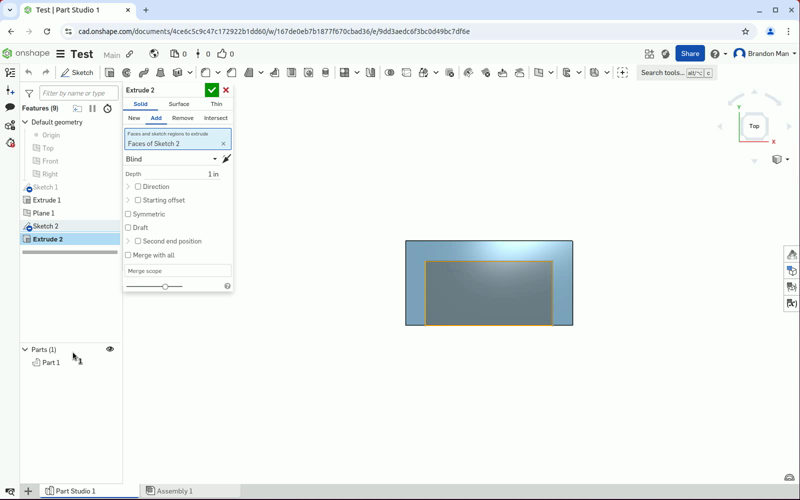
mouse_move(143, 106)
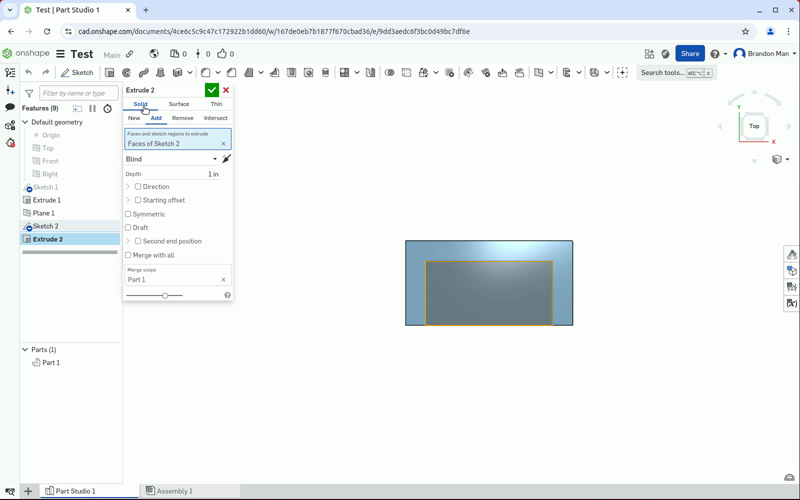
click(143, 106)
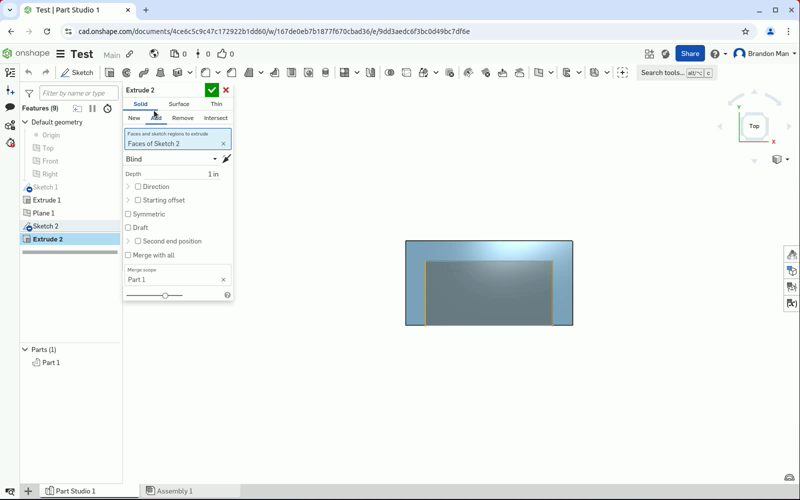
mouse_move(186, 120)
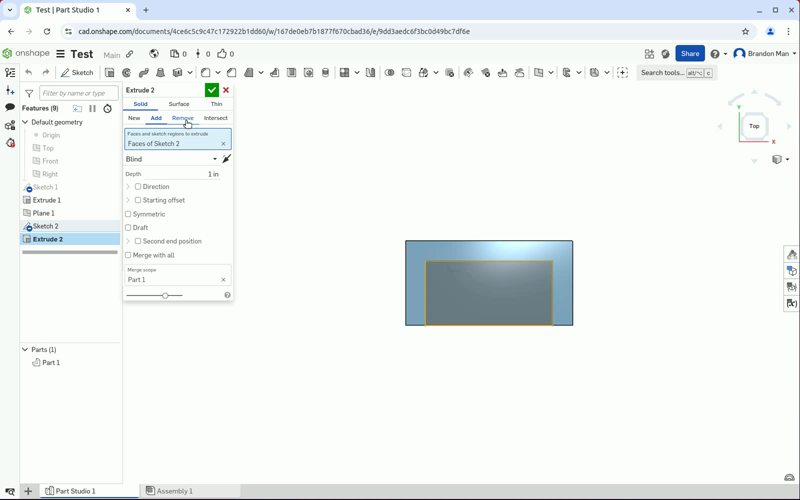
click(186, 120)
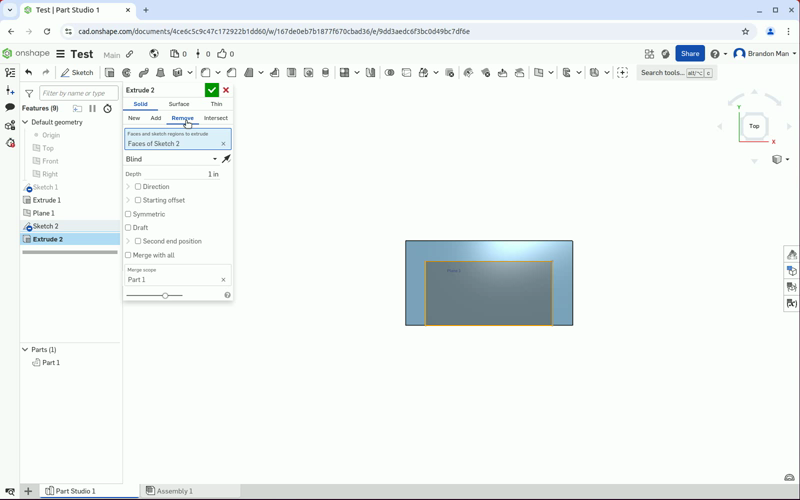
key(tab, 4)
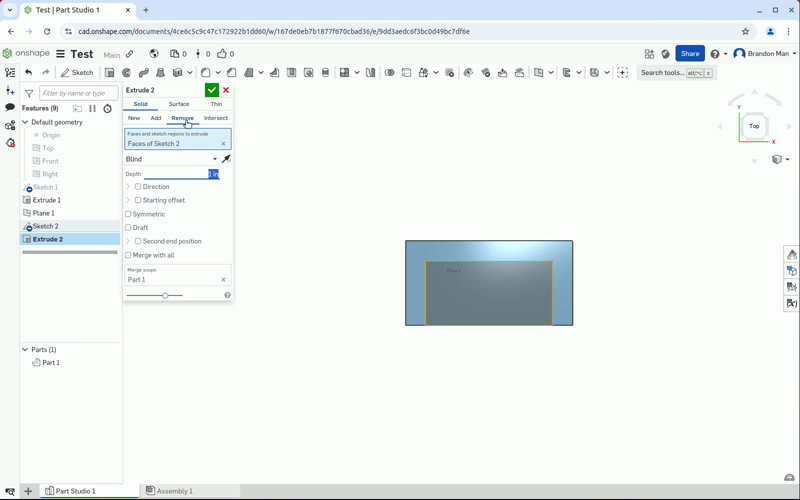
text(12.998)
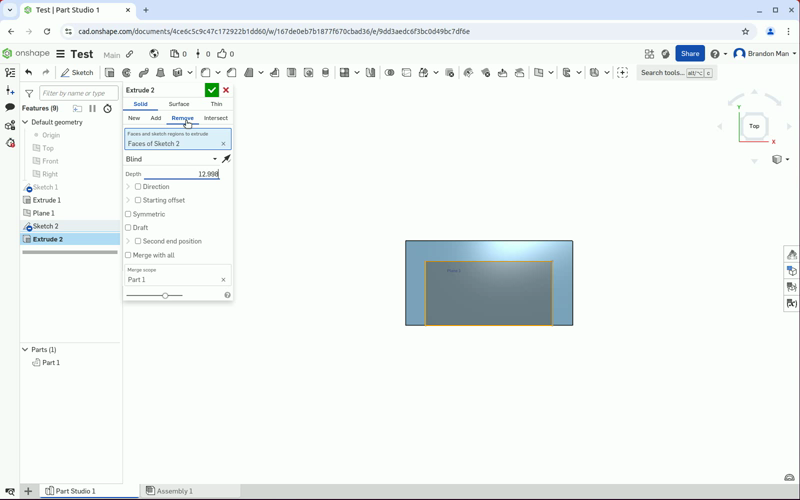
key(tab, 6)
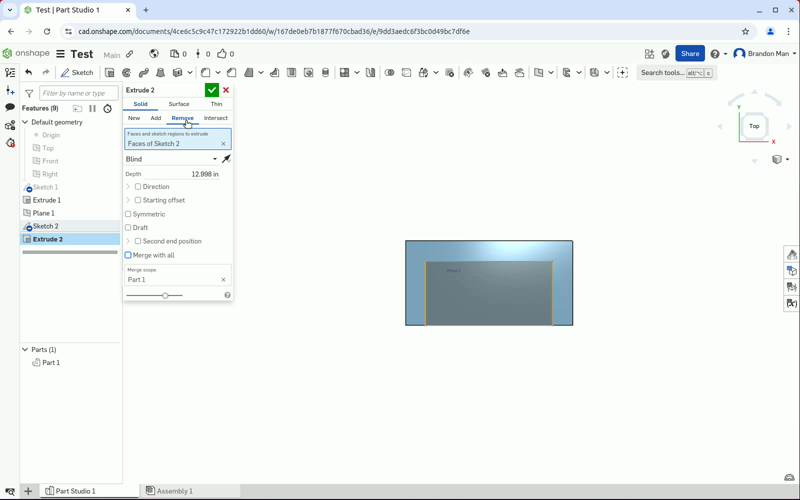
key(space)
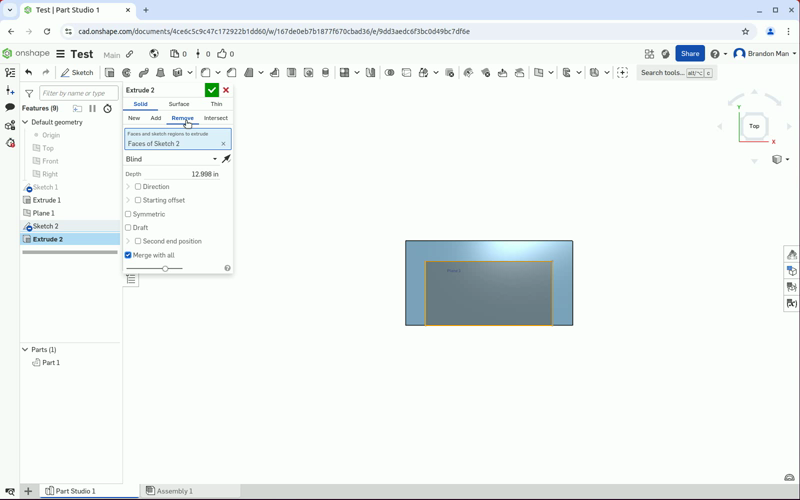
key(enter)
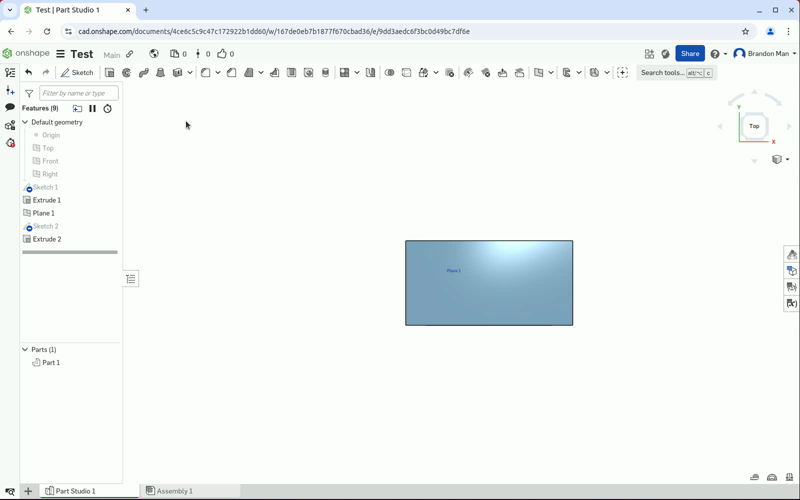
key(shift+h)
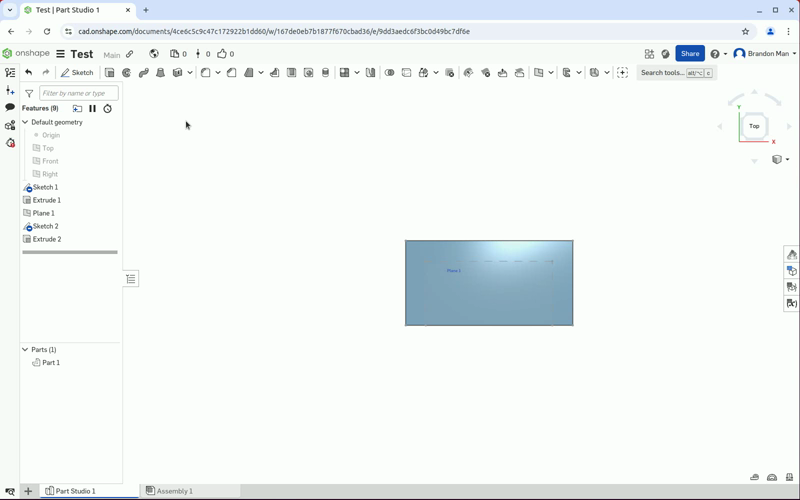
key(shift+h)
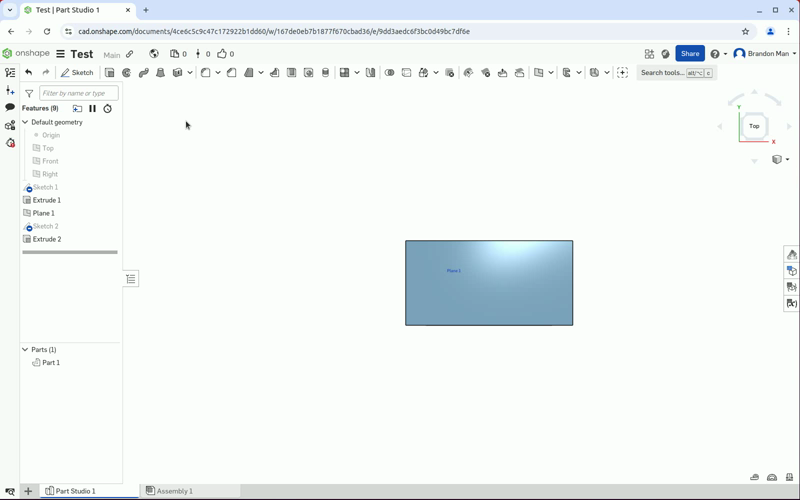
mouse_move(73, 189)
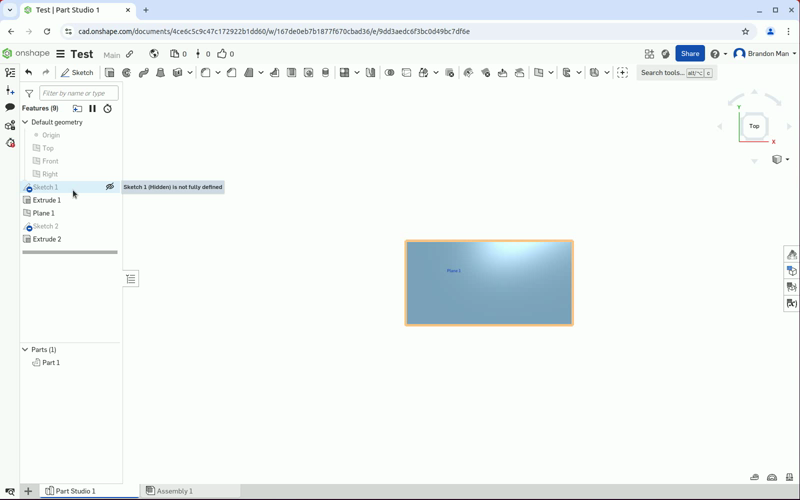
click(73, 189)
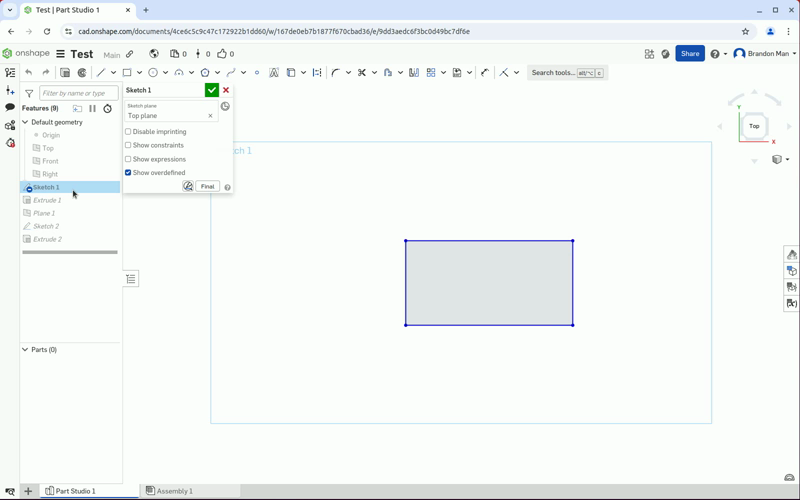
mouse_move(229, 92)
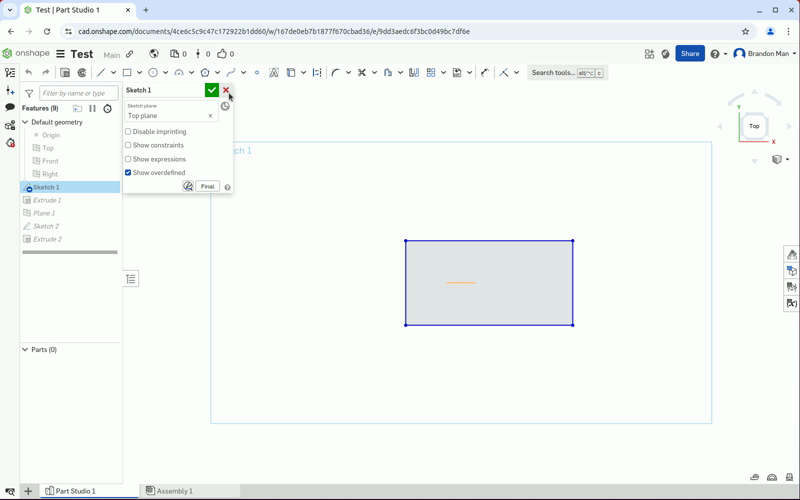
click(229, 92)
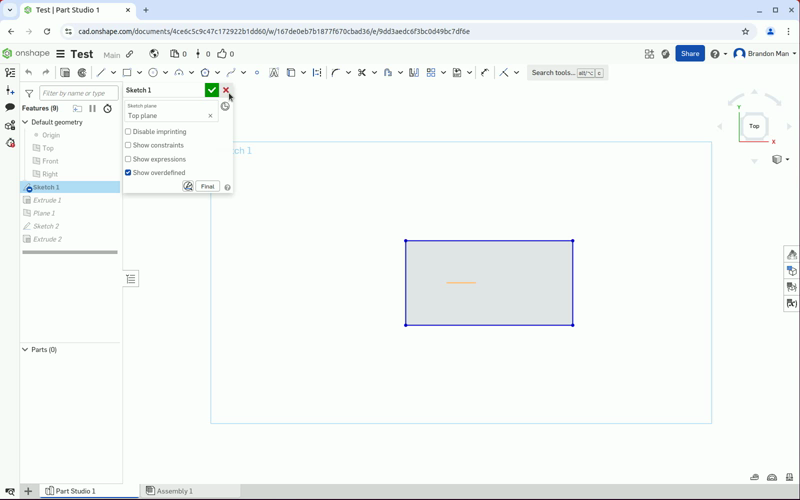
key(shift+s)
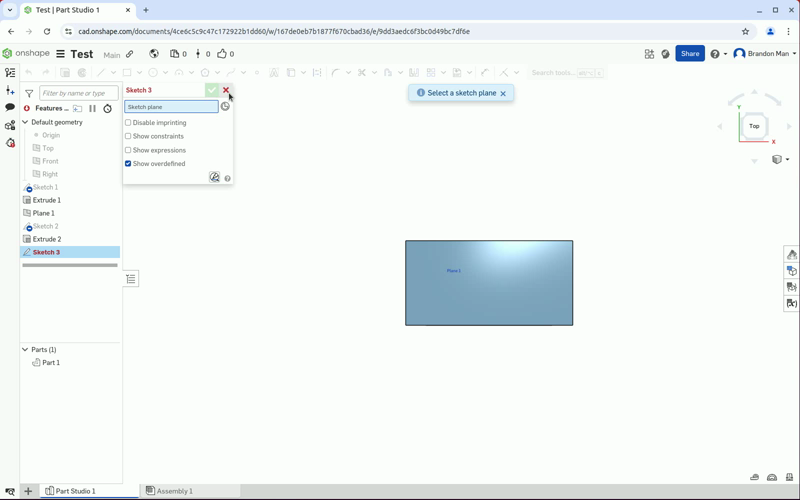
mouse_move(73, 215)
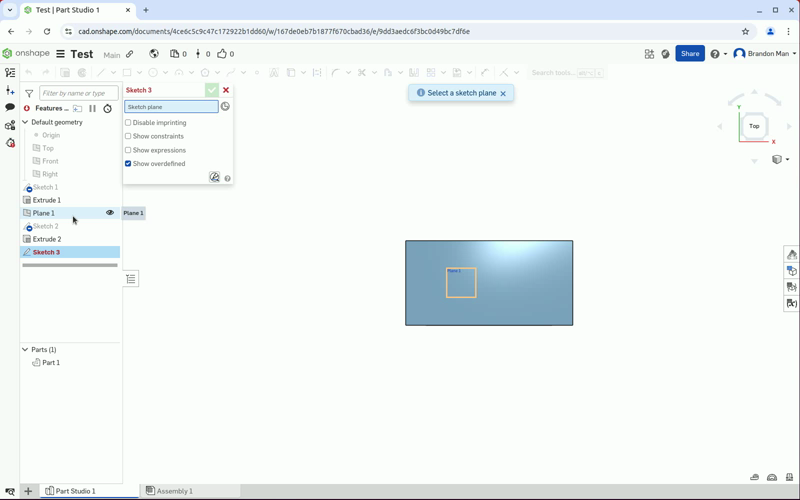
click(73, 215)
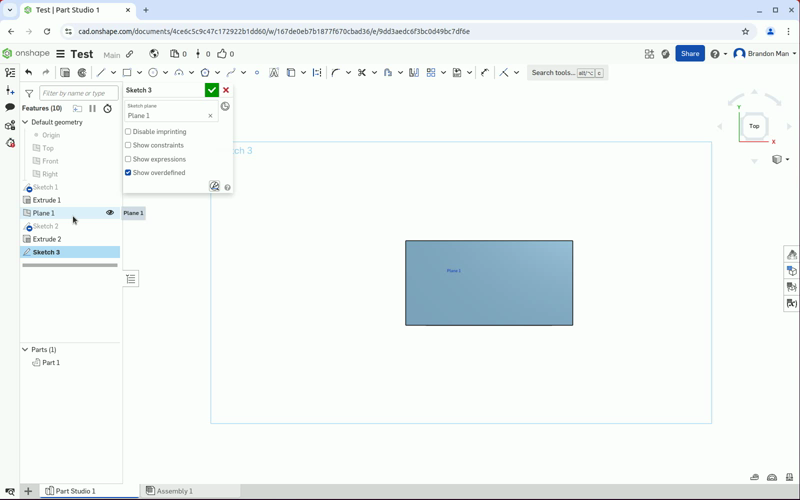
mouse_move(73, 352)
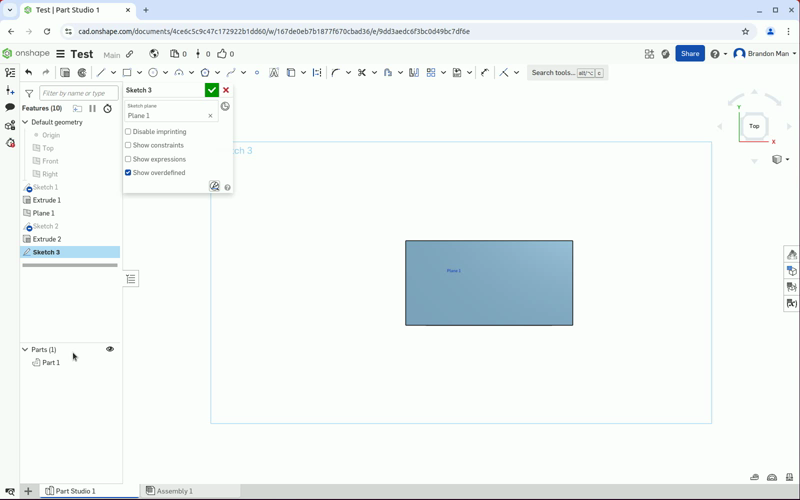
key(y)
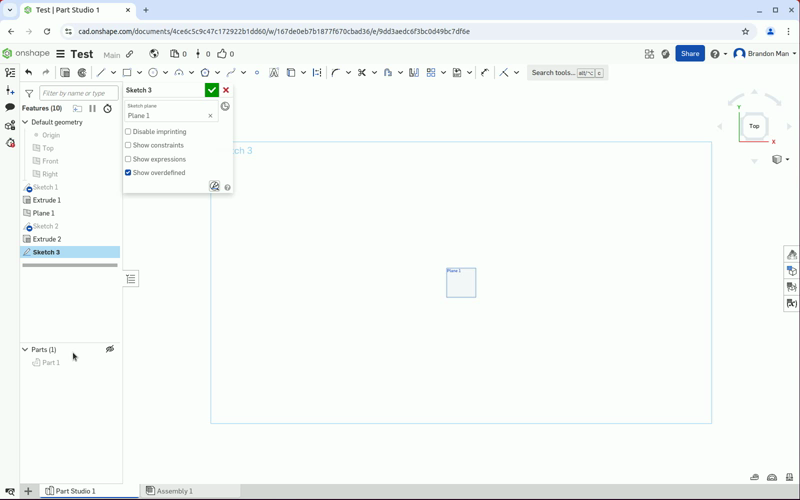
key(l)
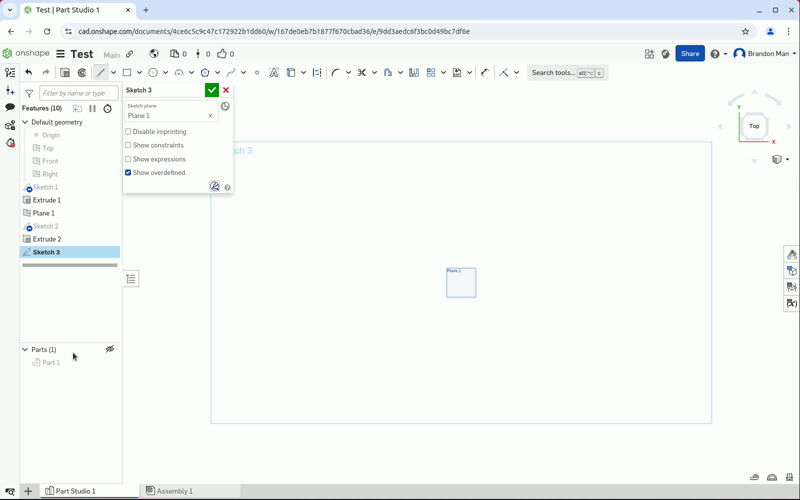
key_down(shift)
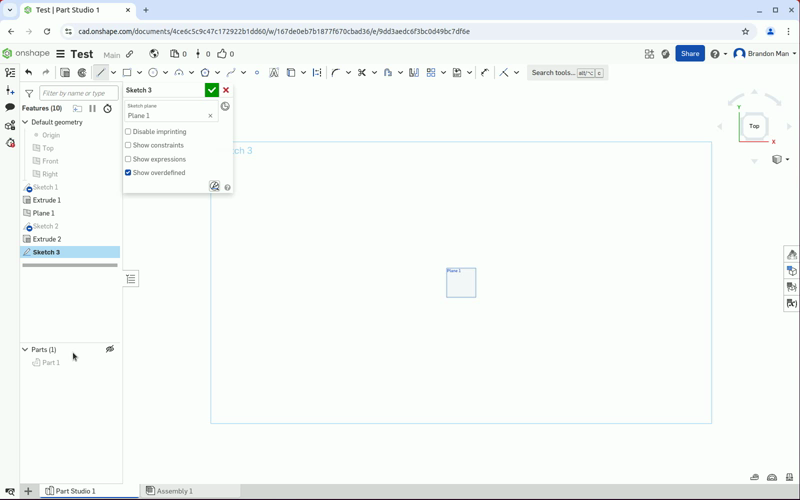
mouse_move(425, 325)
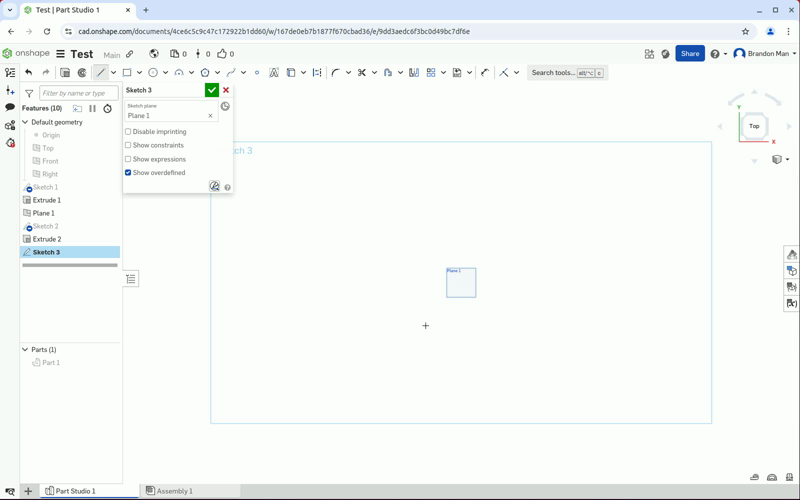
click(425, 325)
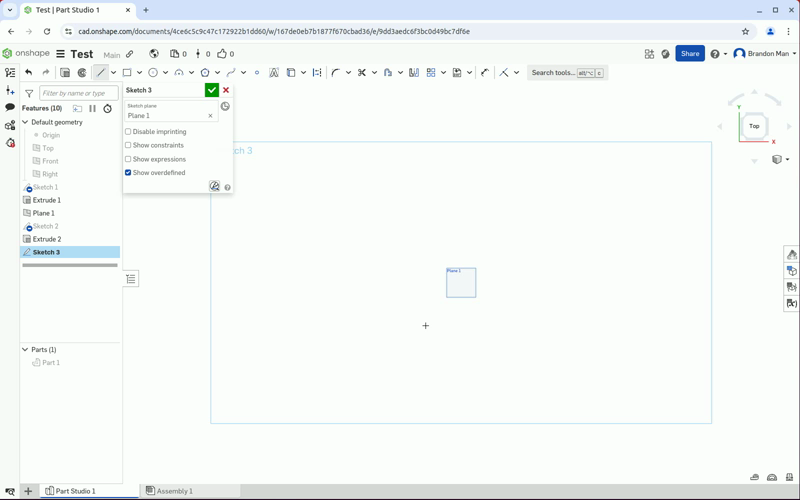
key_up(shift)
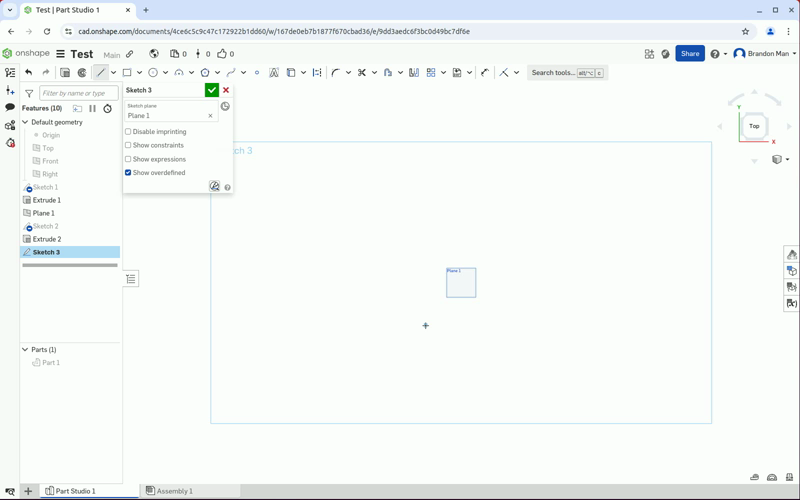
key_down(shift)
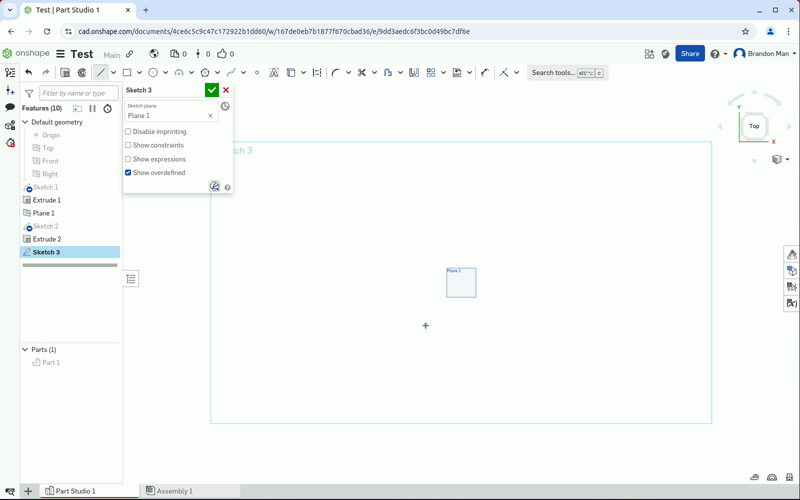
mouse_move(552, 325)
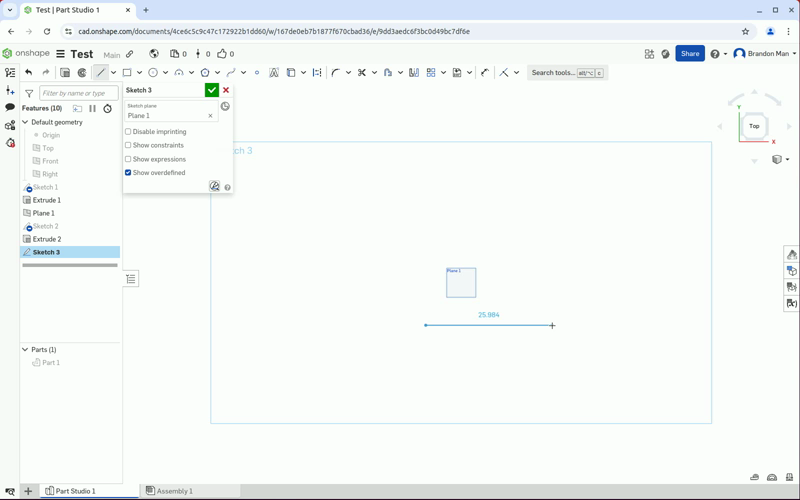
click(552, 325)
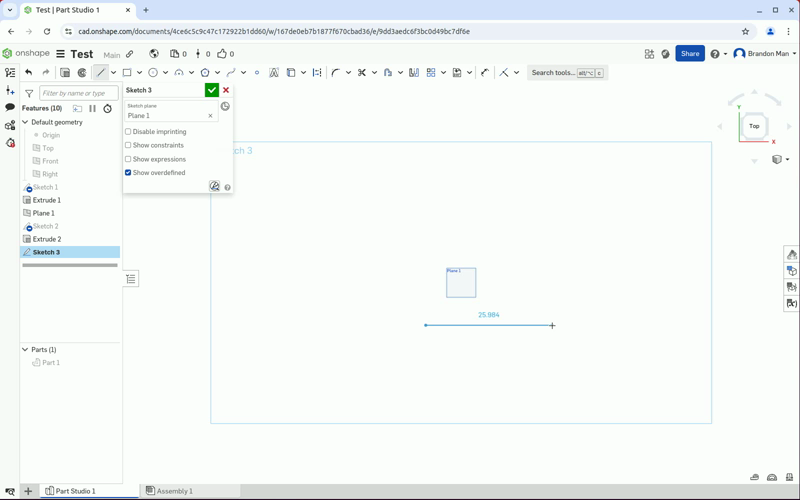
key_up(shift)
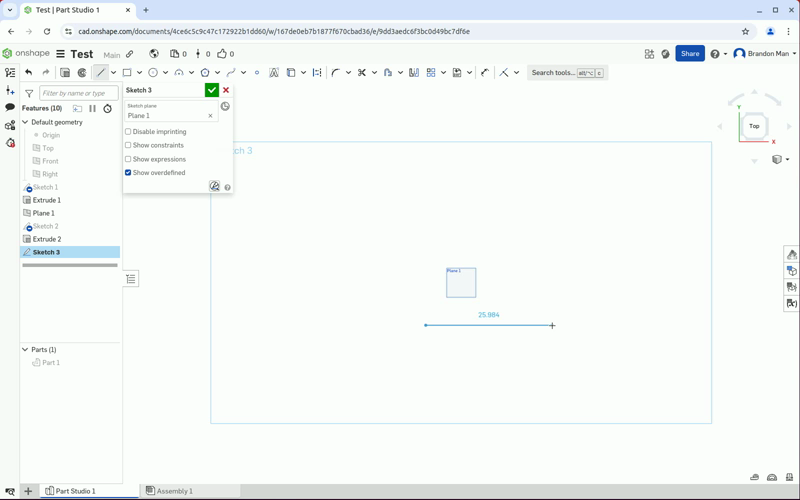
key_down(shift)
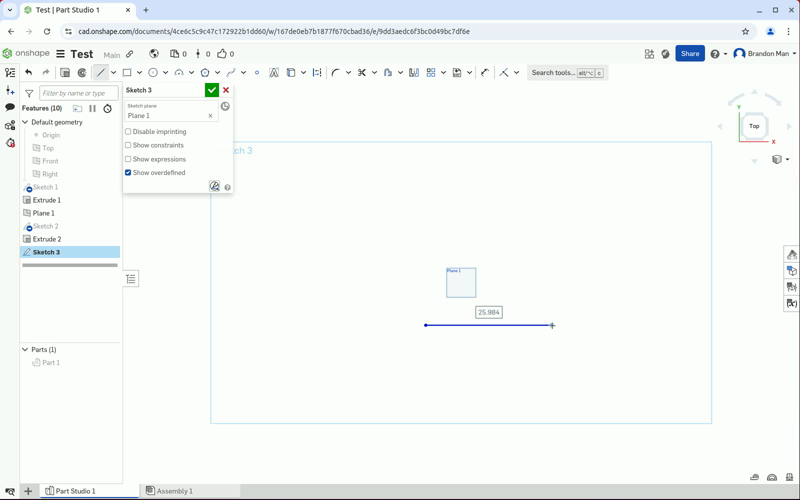
mouse_move(552, 261)
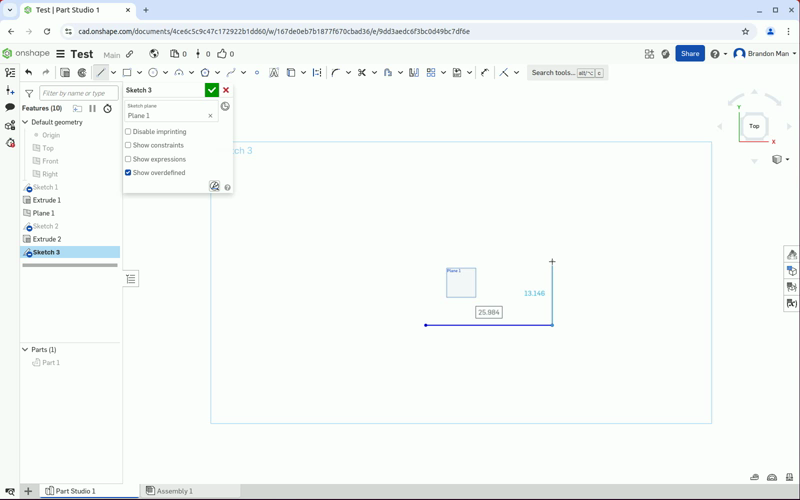
click(552, 261)
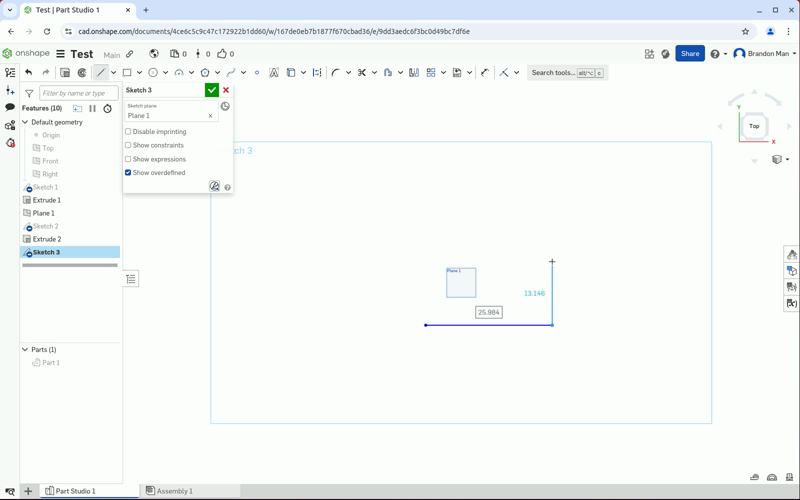
key_up(shift)
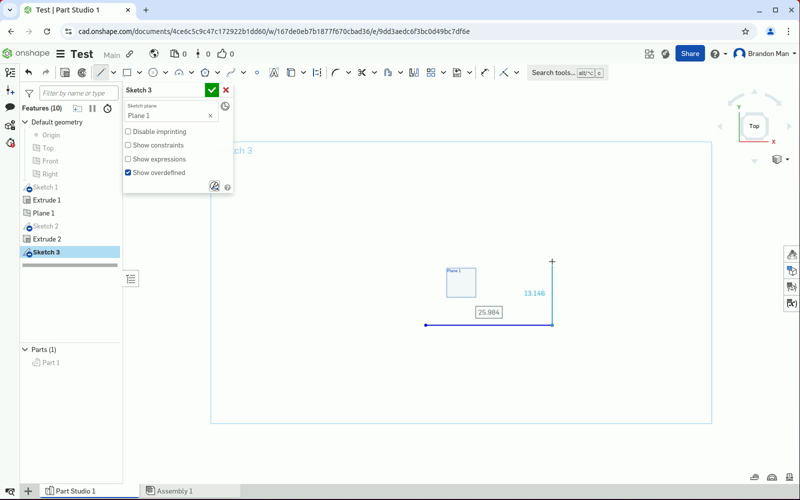
key_down(shift)
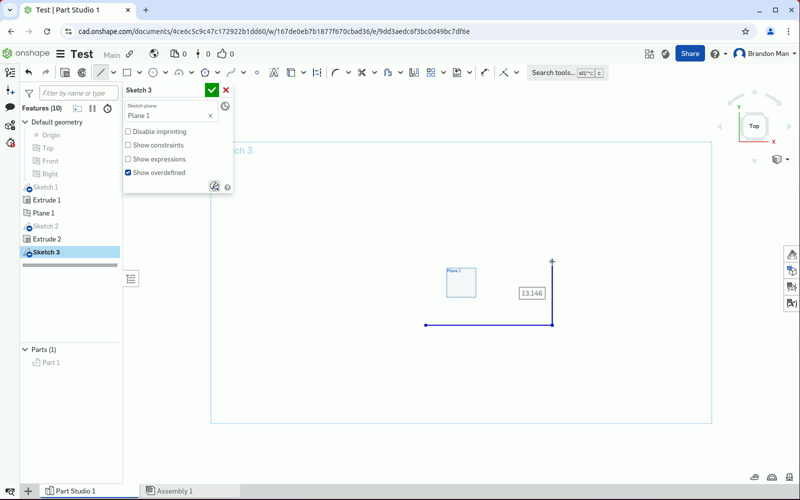
mouse_move(425, 261)
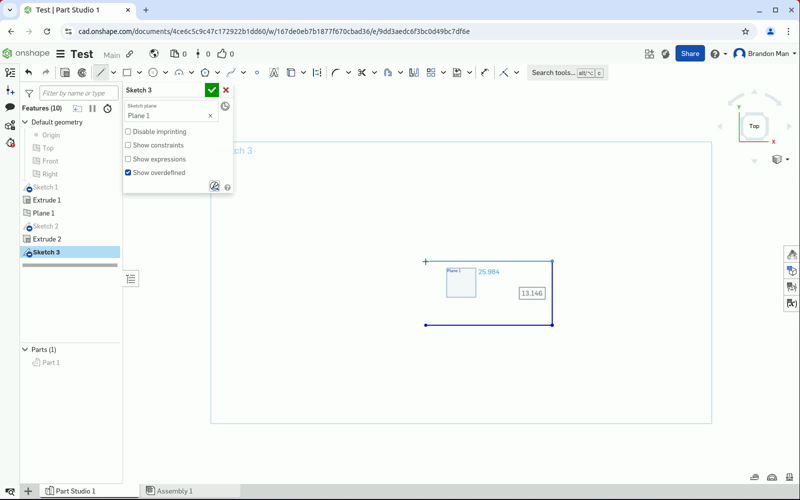
click(425, 261)
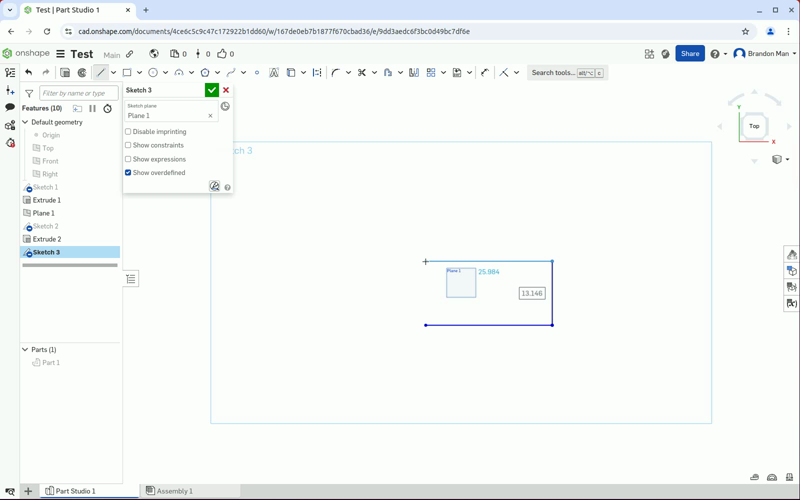
key_up(shift)
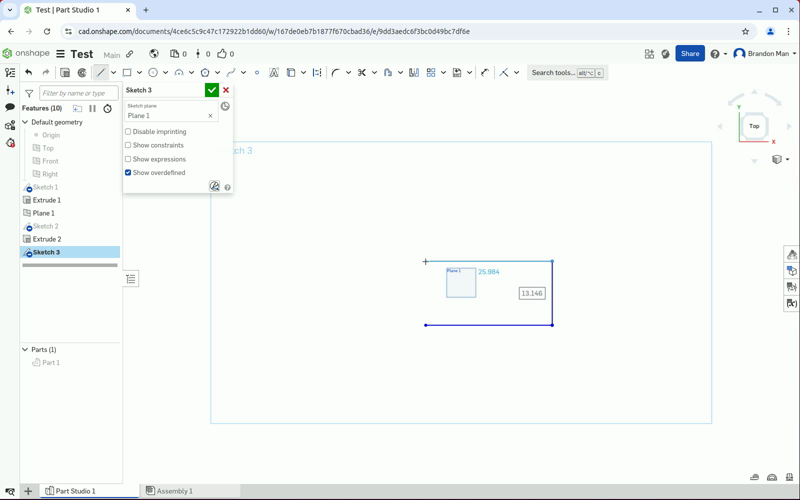
key_down(shift)
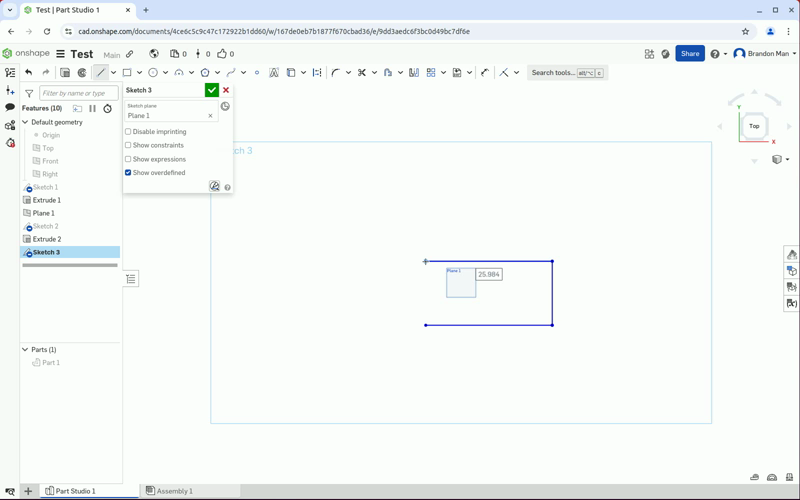
mouse_move(425, 325)
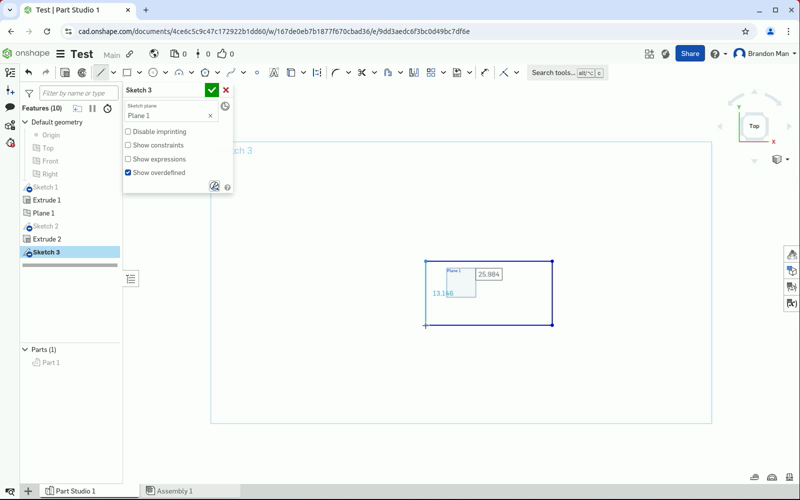
key_up(shift)
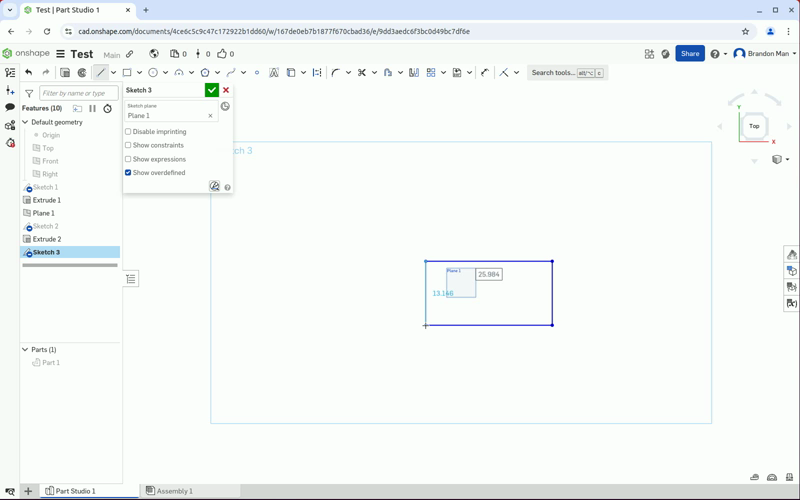
click(425, 325)
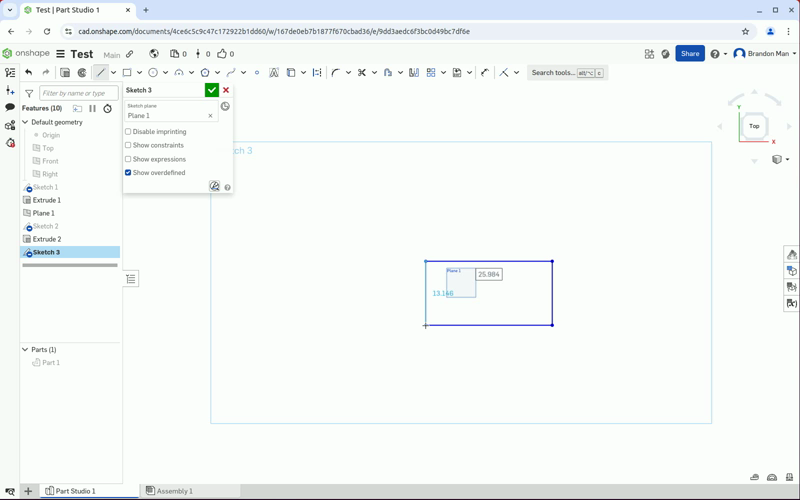
key(esc)
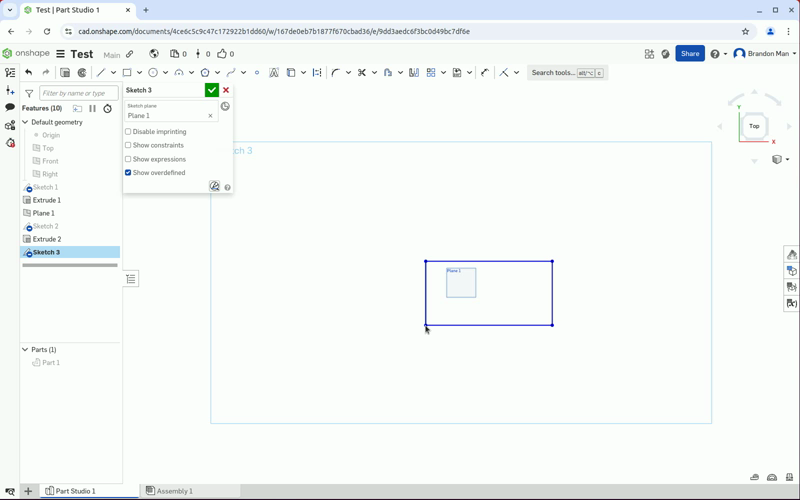
mouse_move(435, 319)
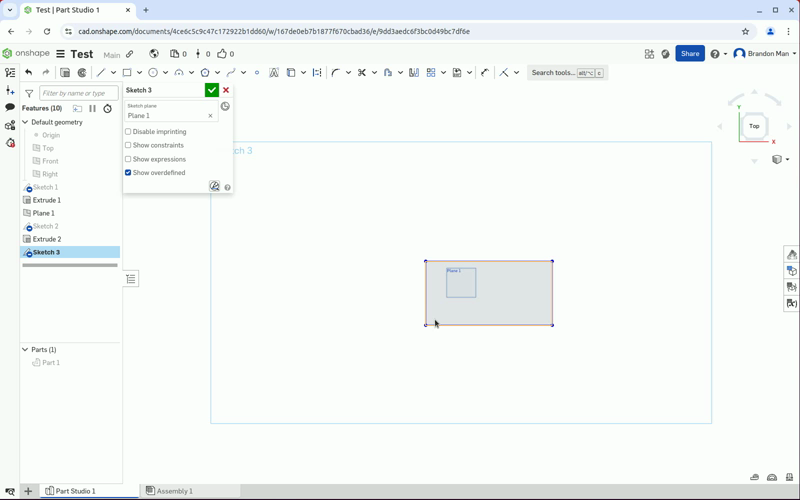
click(435, 319)
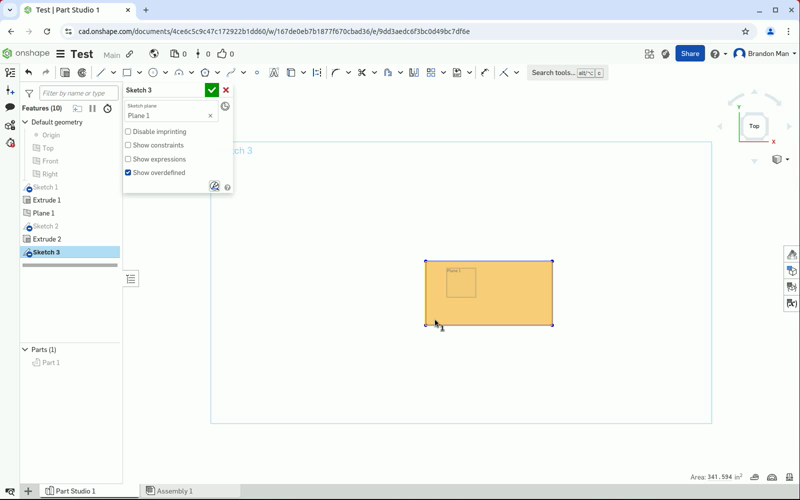
mouse_move(73, 352)
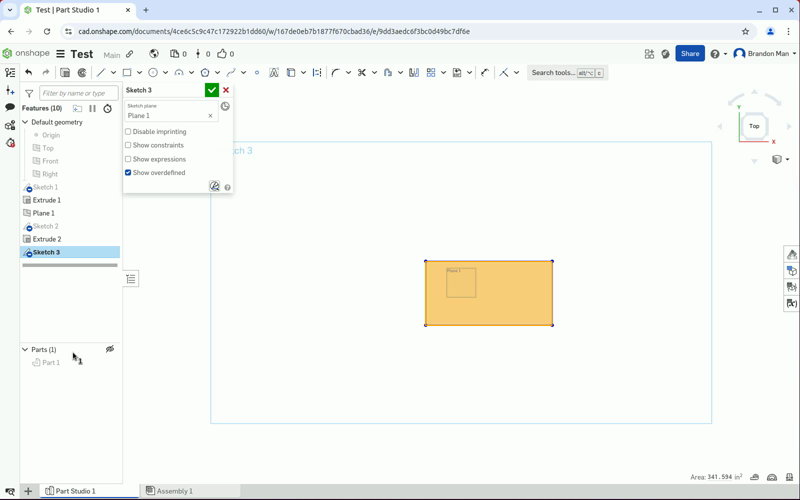
key(shift+y)
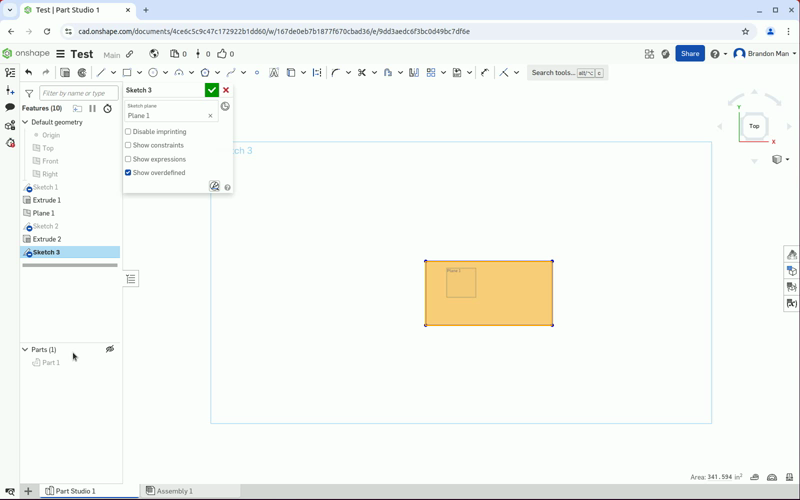
key(shift+e)
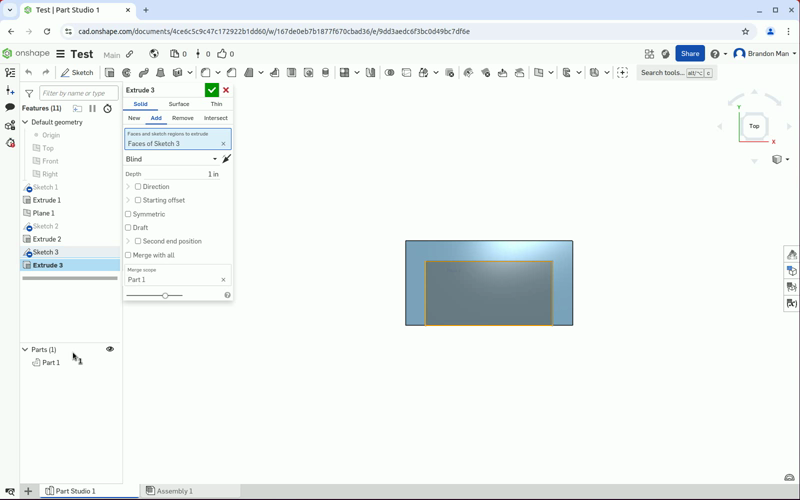
mouse_move(143, 106)
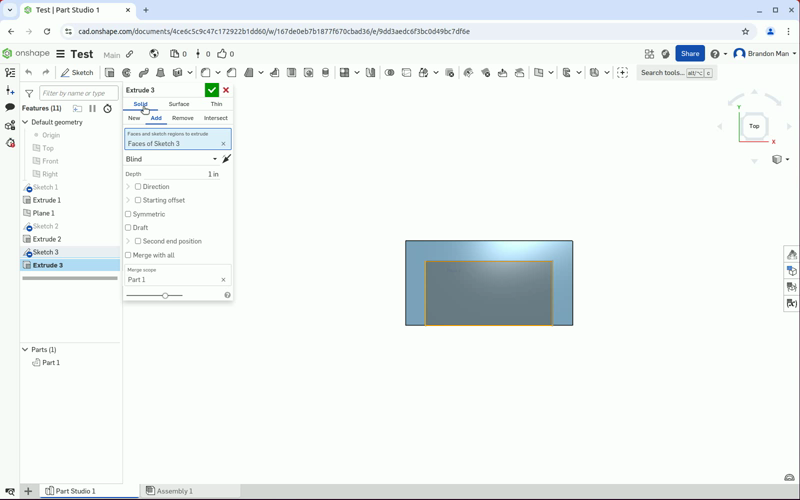
click(143, 106)
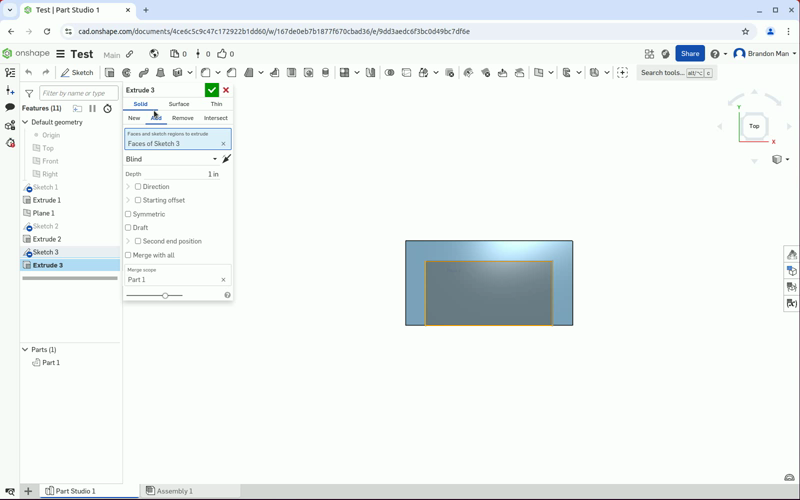
mouse_move(186, 120)
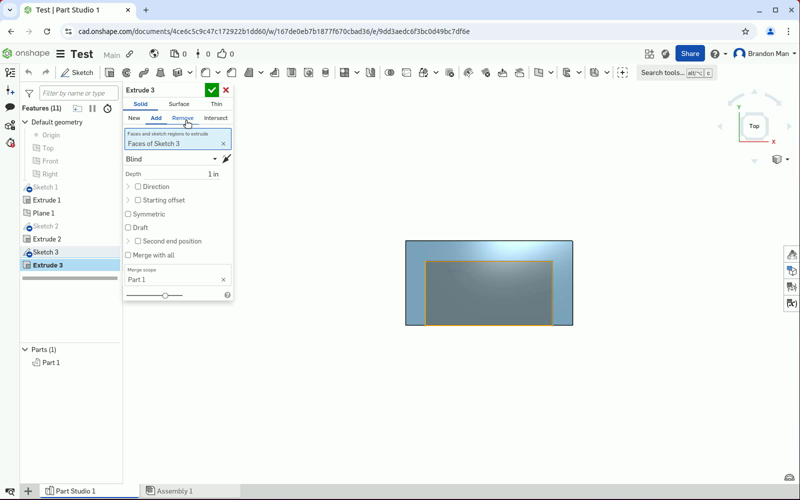
click(186, 120)
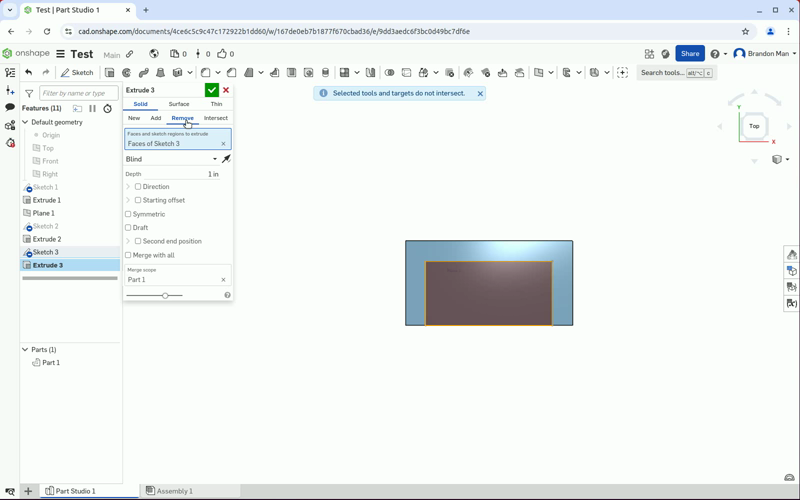
key(tab, 4)
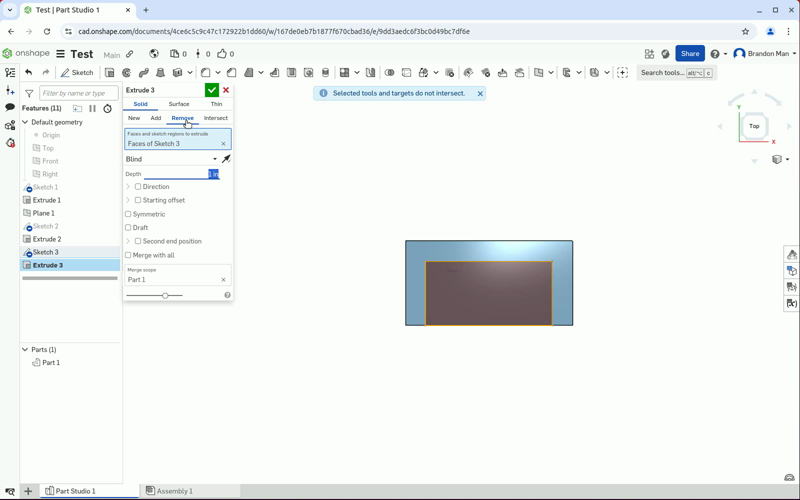
text(12.998)
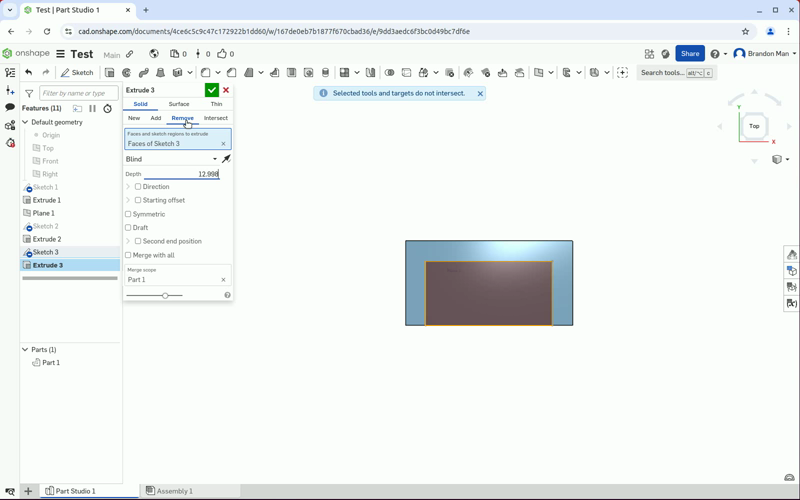
key(tab, 6)
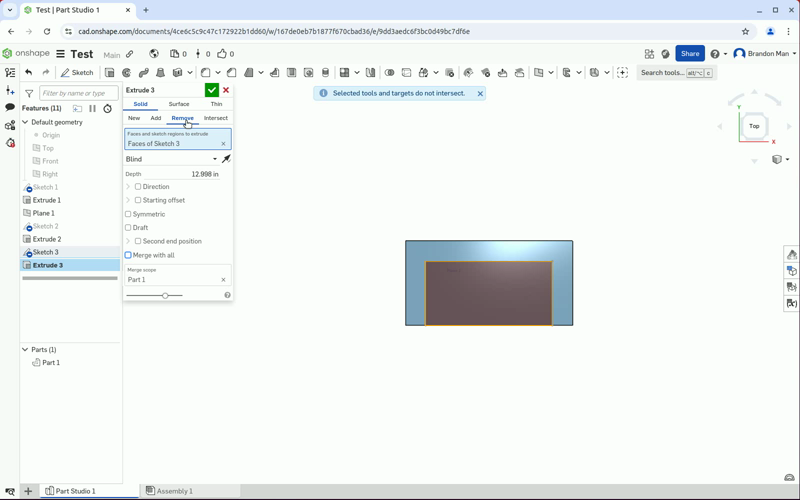
key(space)
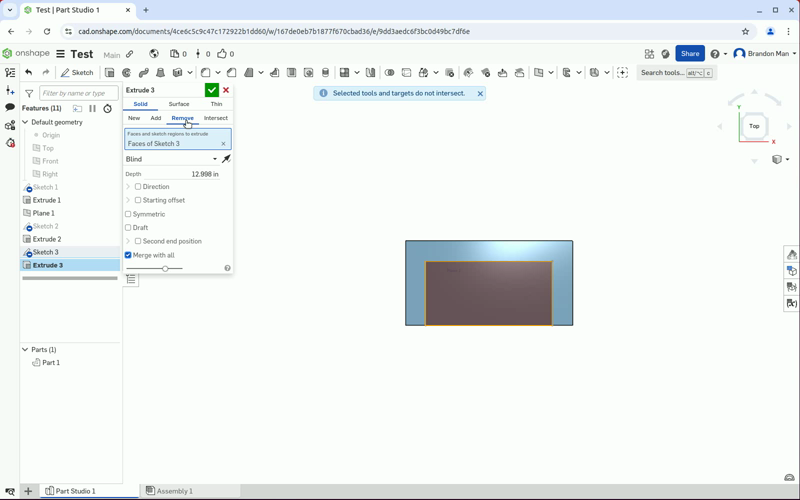
key(enter)
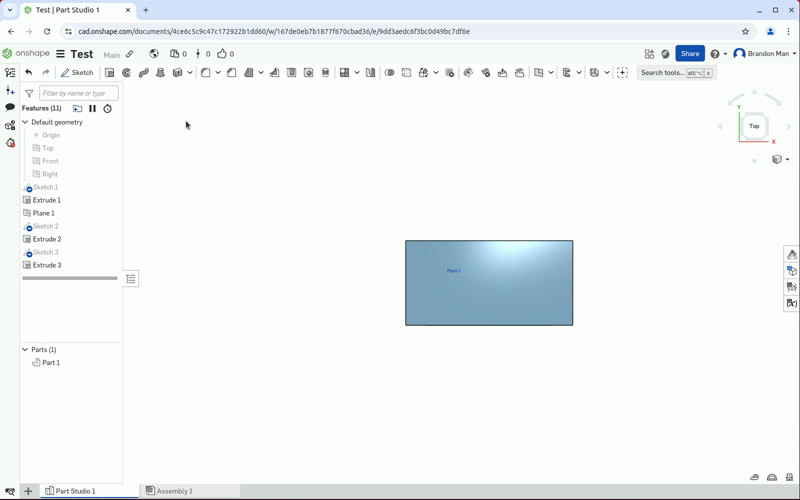
key(shift+h)
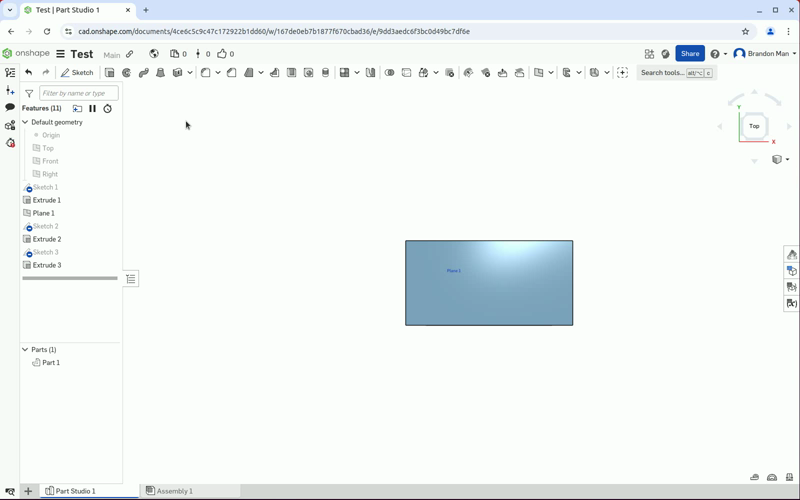
key(shift+h)
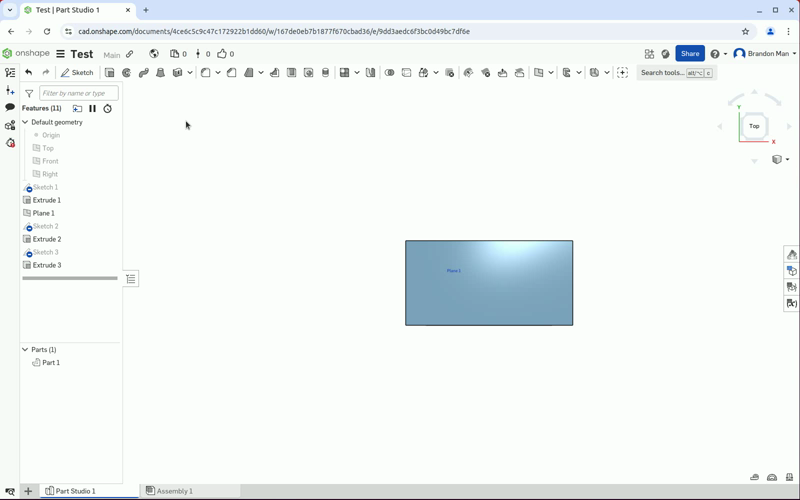
mouse_move(73, 189)
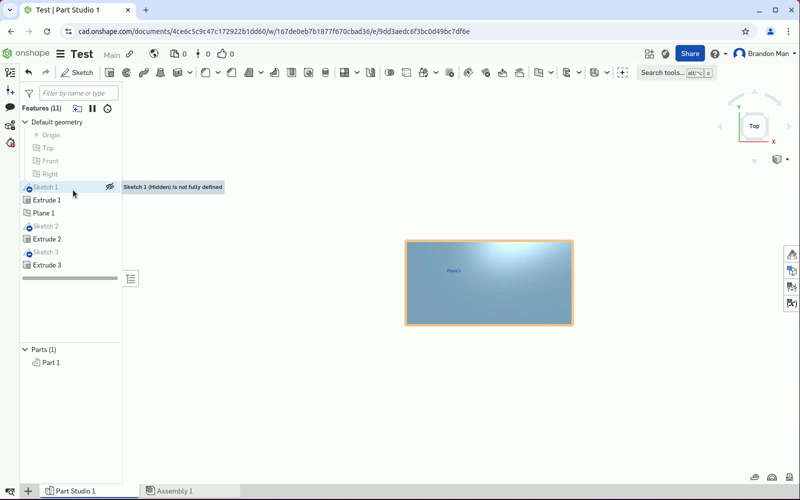
click(73, 189)
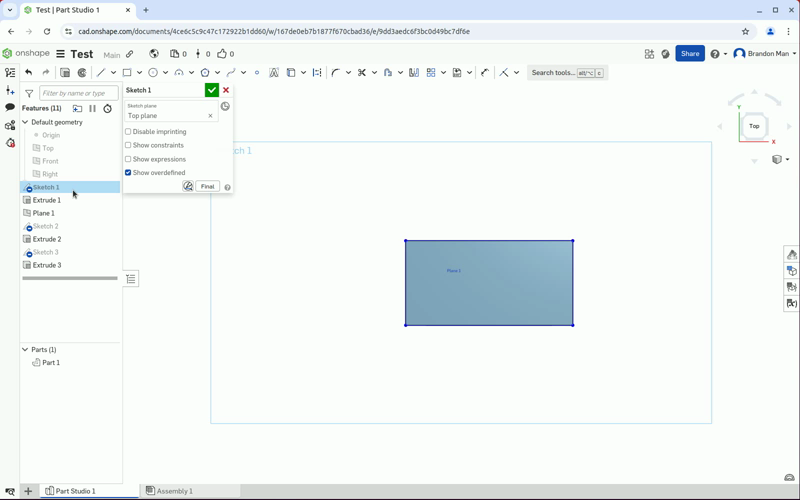
mouse_move(229, 92)
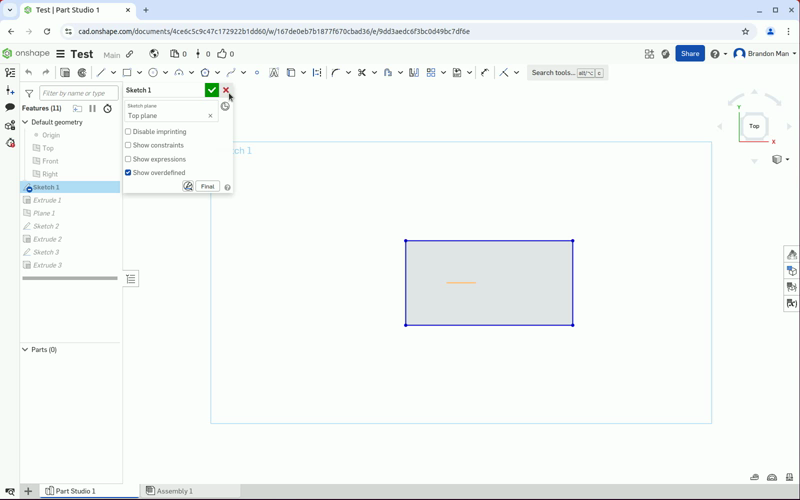
click(229, 92)
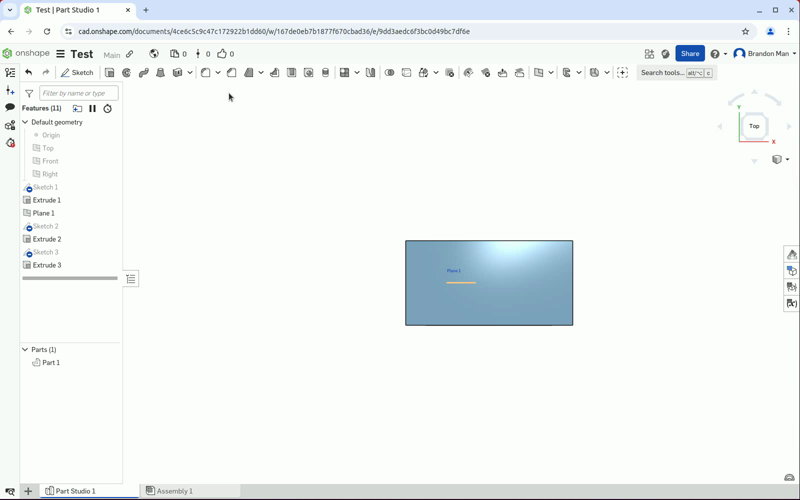
mouse_move(73, 352)
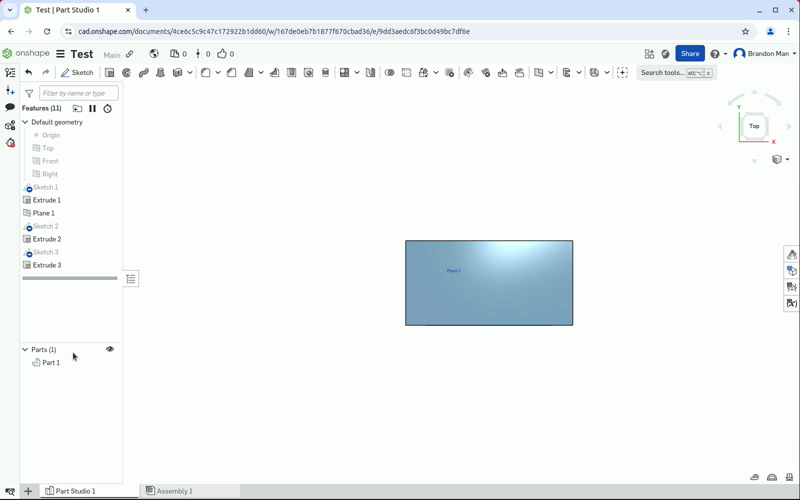
key(y)
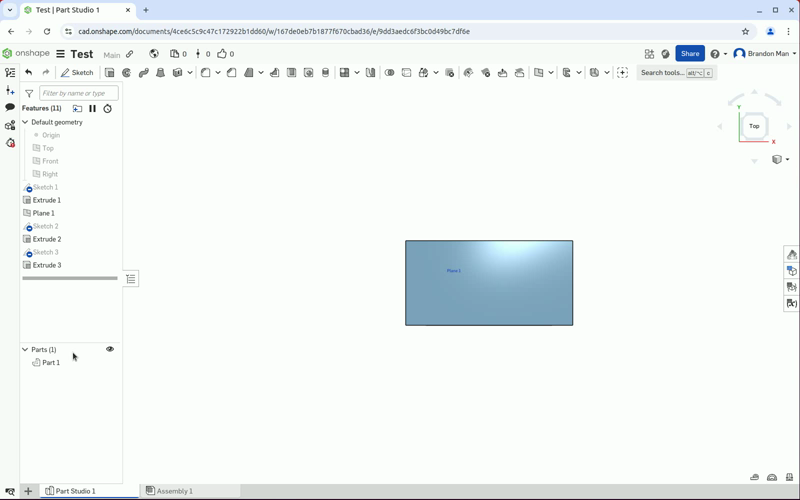
key(shift+p)
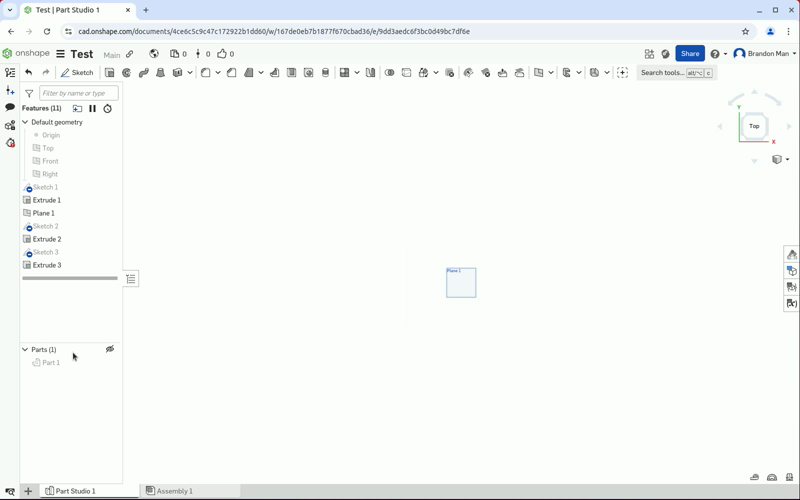
key(space)
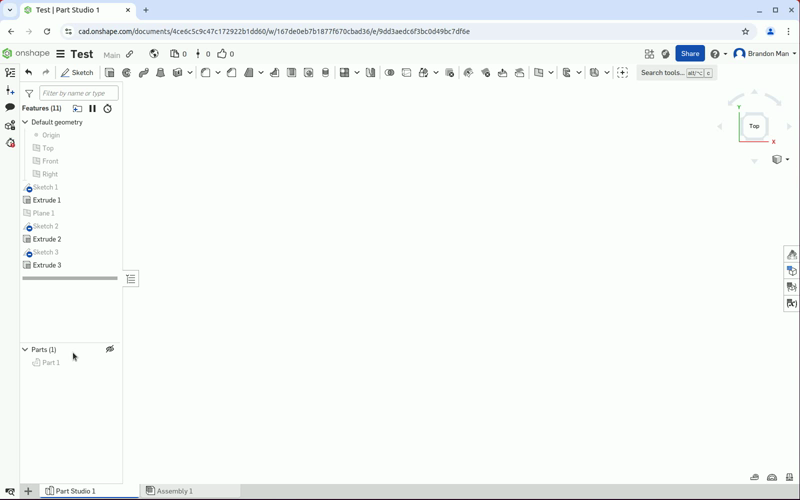
key_down(shift)
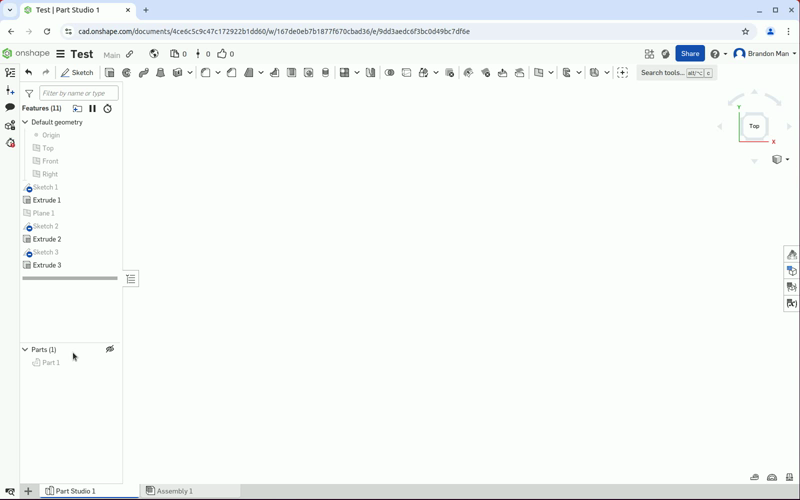
key(up)
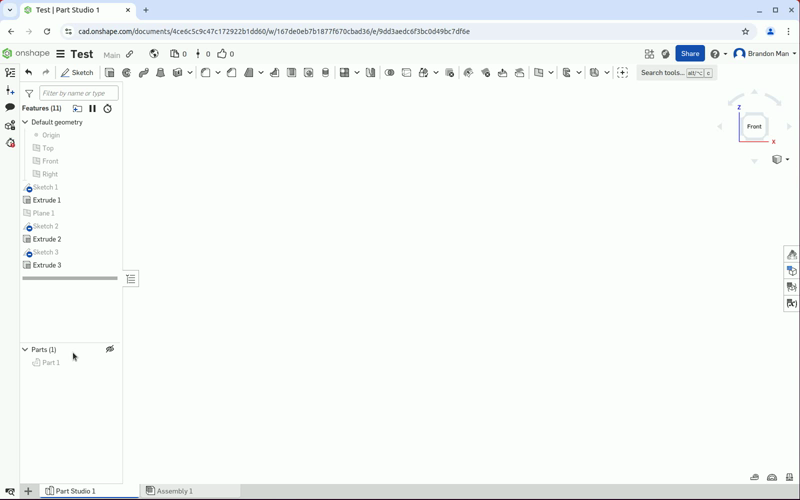
key_up(shift)
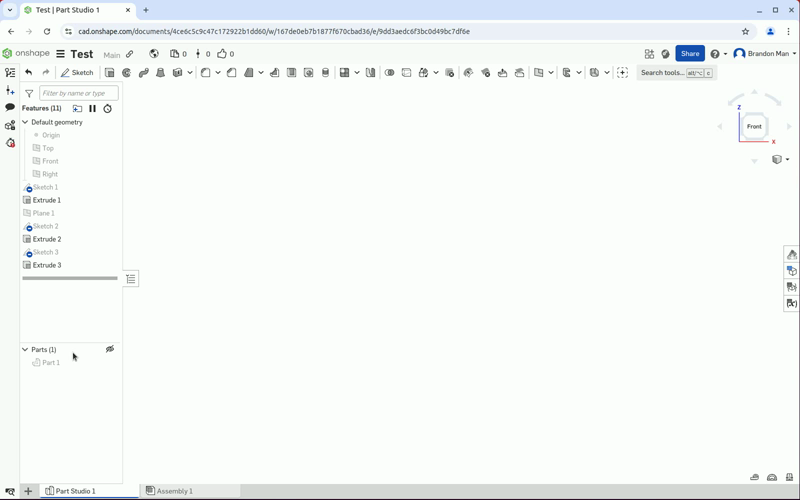
key(space)
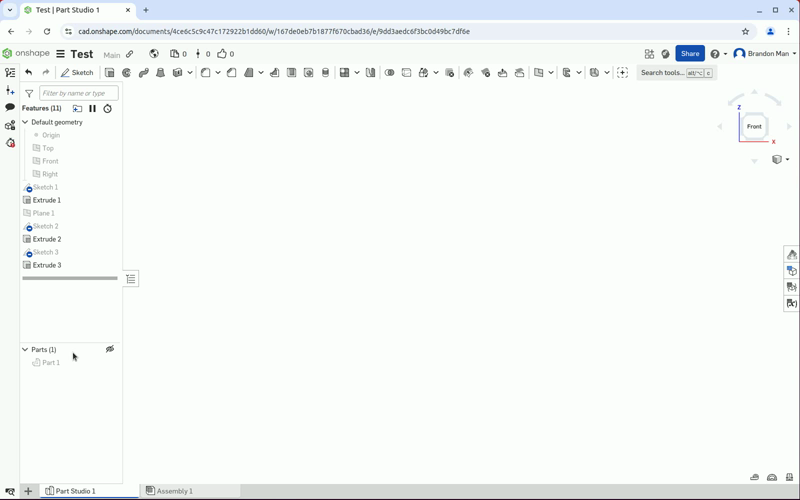
key_down(shift)
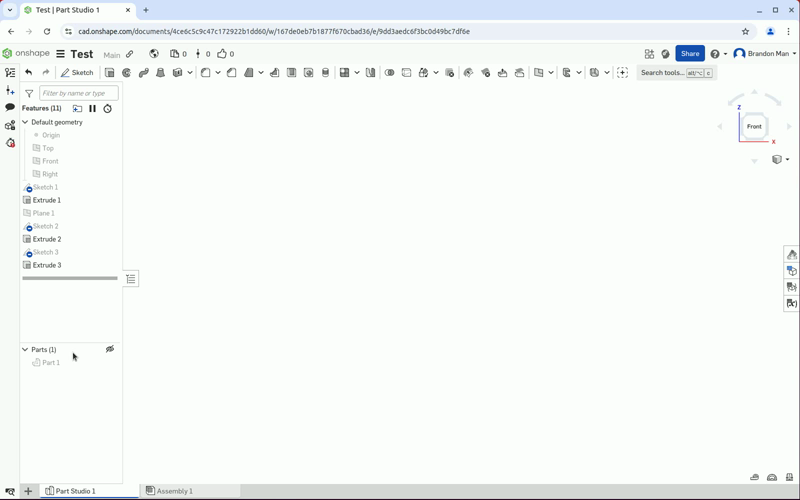
key(left)
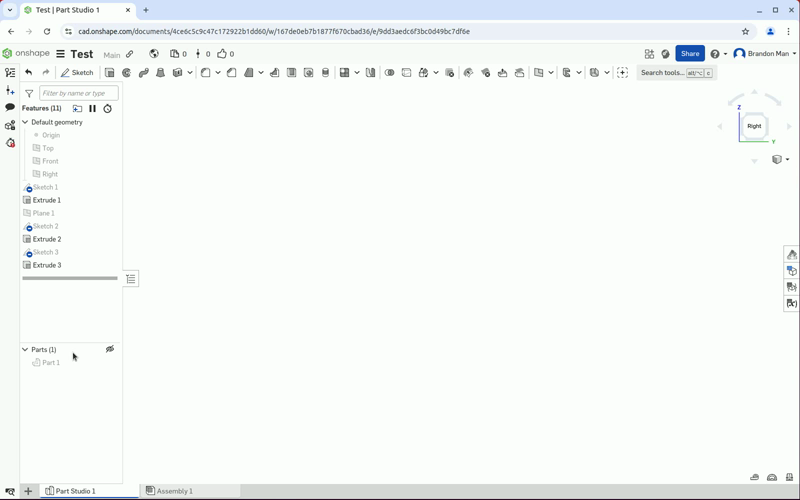
key_up(shift)
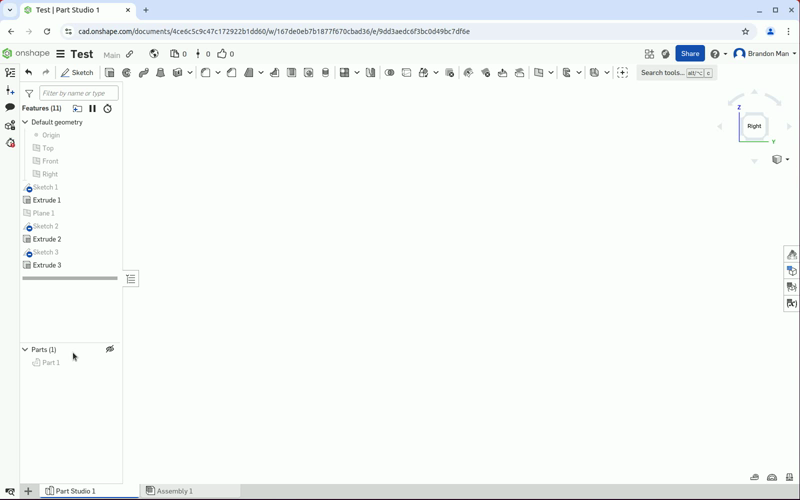
mouse_move(73, 352)
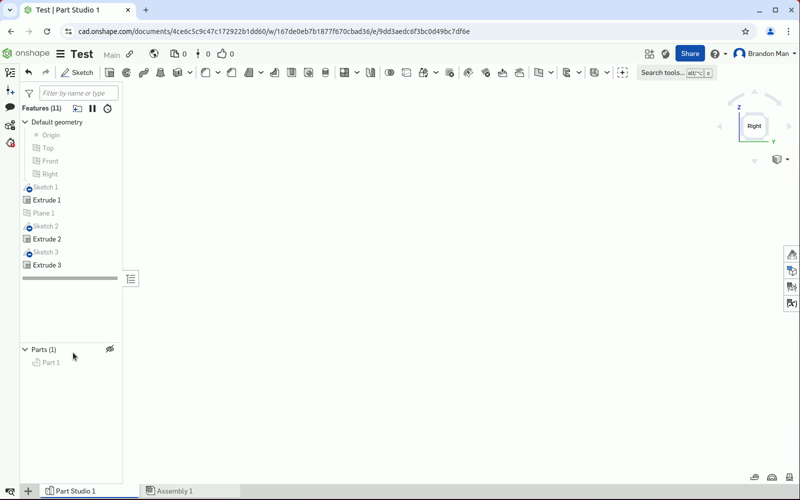
key(shift+y)
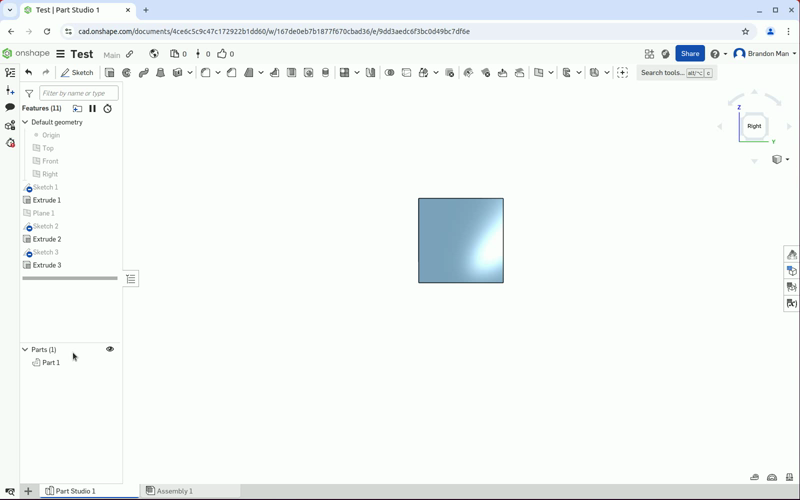
mouse_move(541, 75)
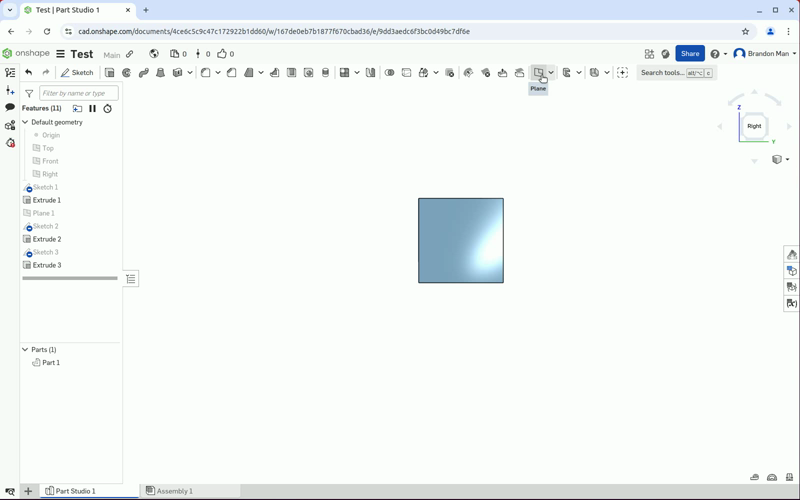
click(541, 75)
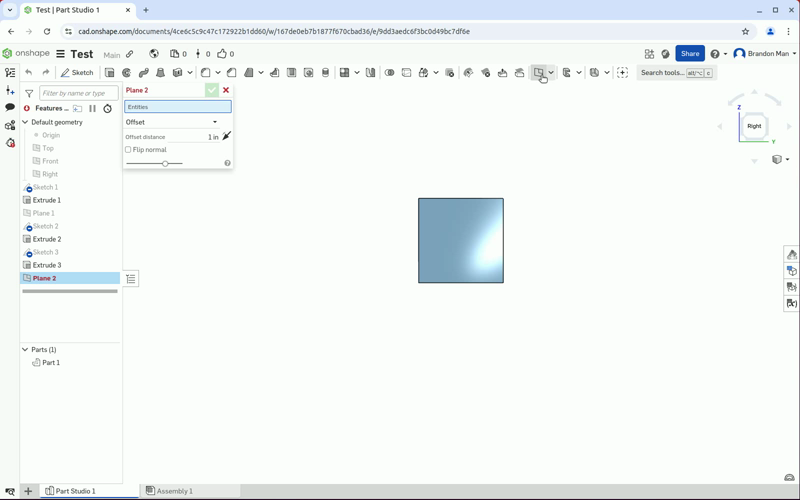
mouse_move(73, 176)
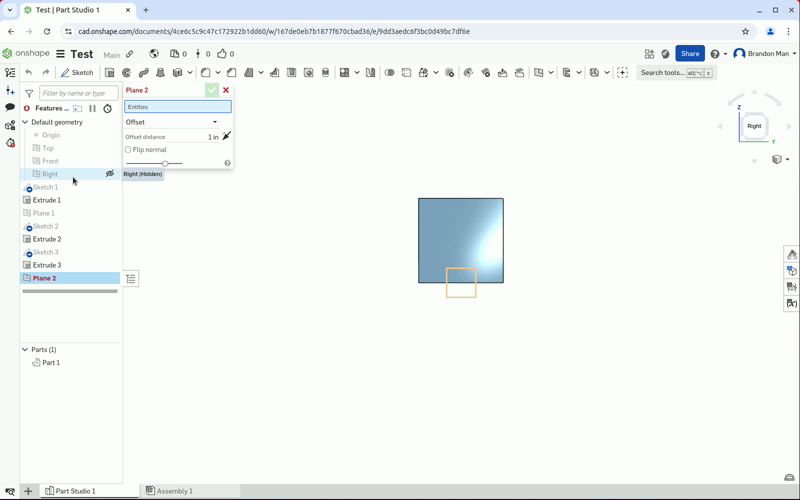
click(73, 176)
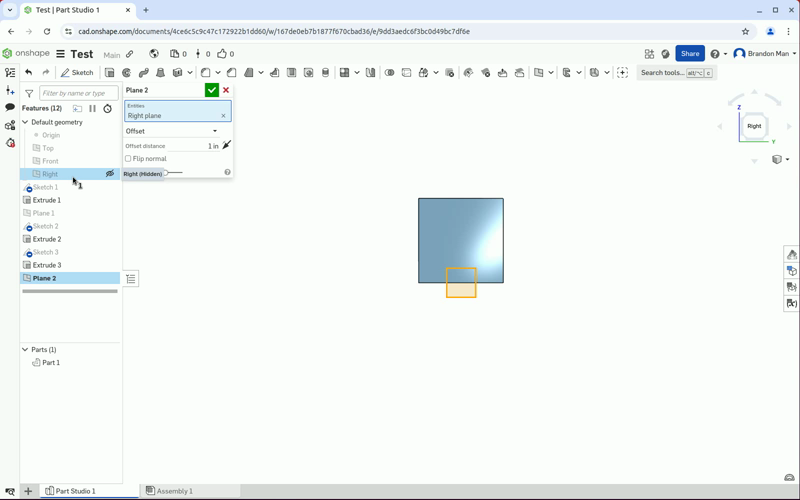
key(tab, 2)
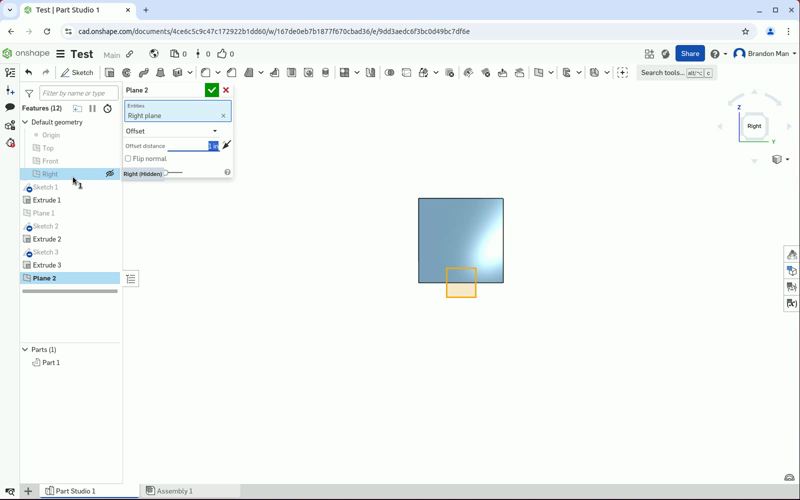
text(7.21)
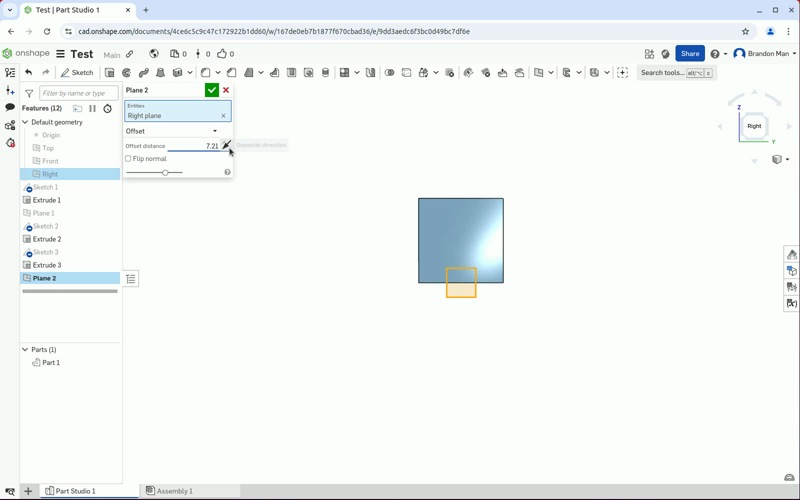
mouse_move(229, 147)
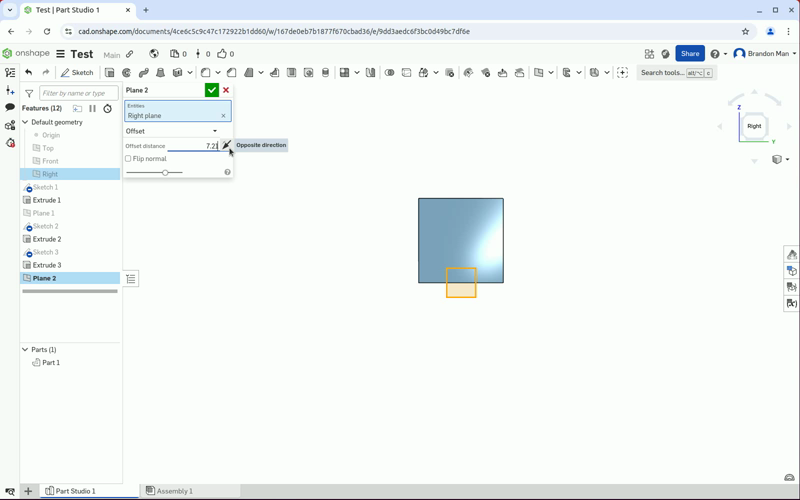
click(229, 147)
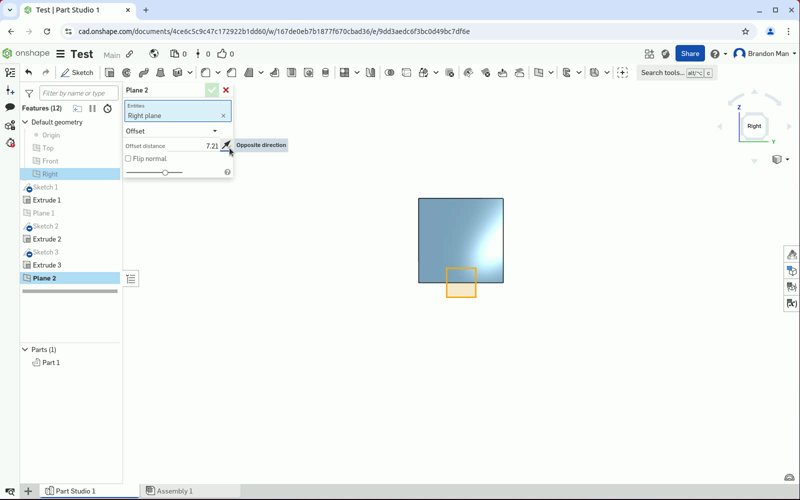
key(enter, 2)
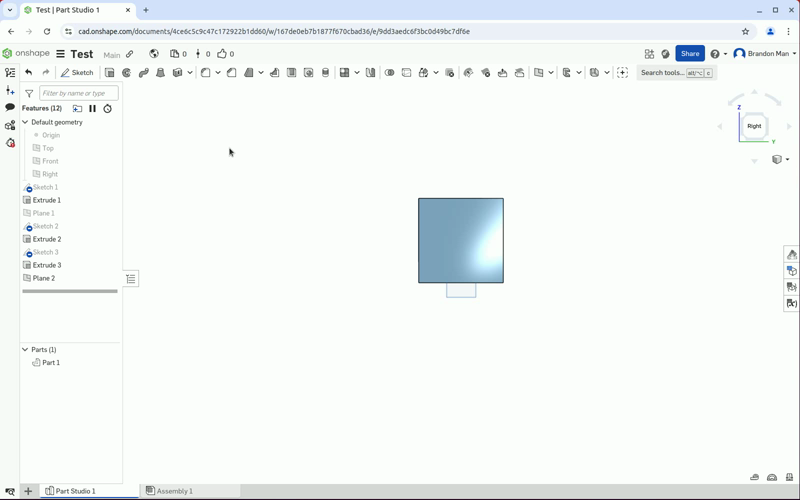
key(shift+s)
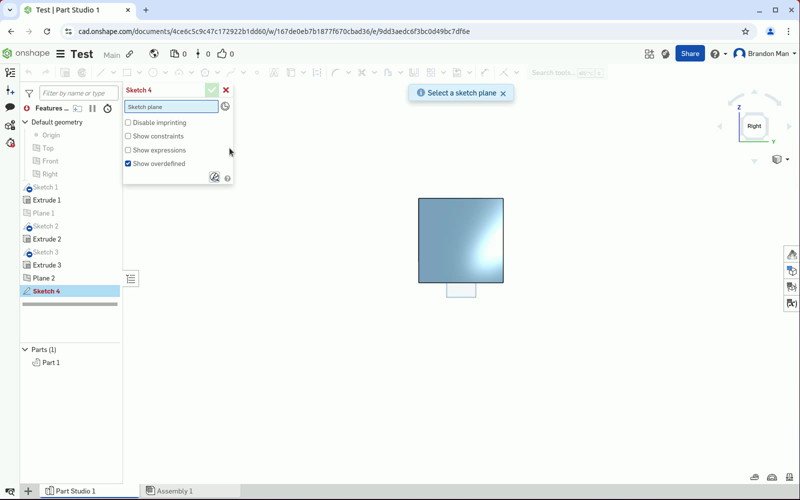
mouse_move(73, 280)
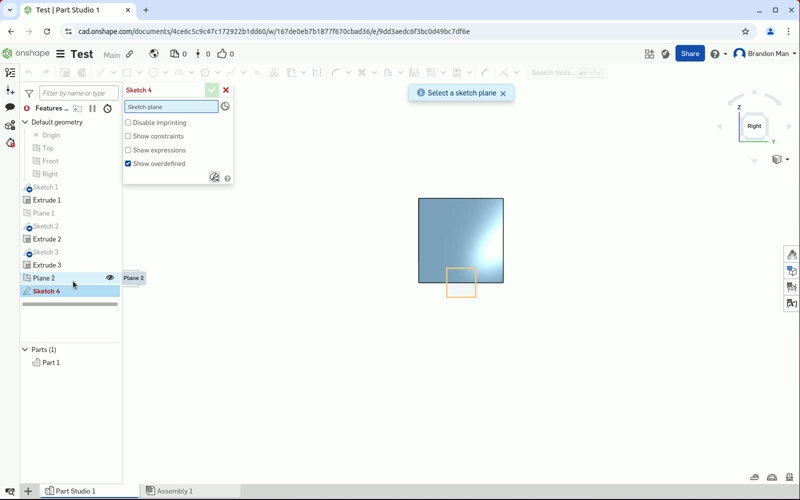
click(73, 280)
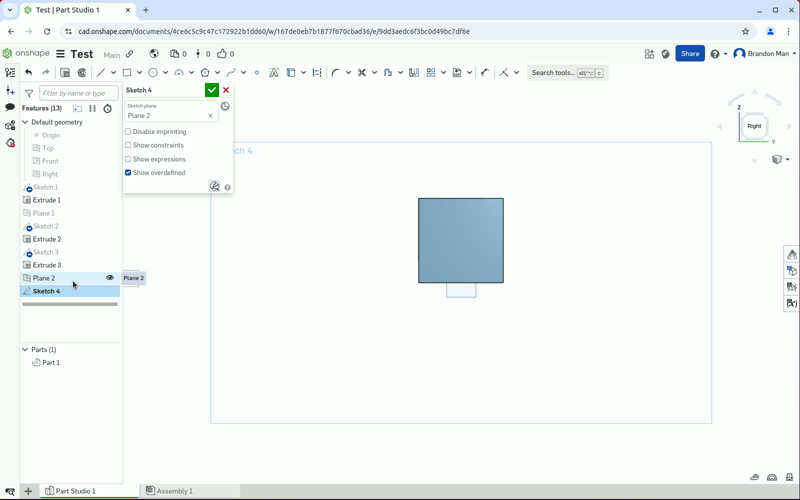
mouse_move(73, 352)
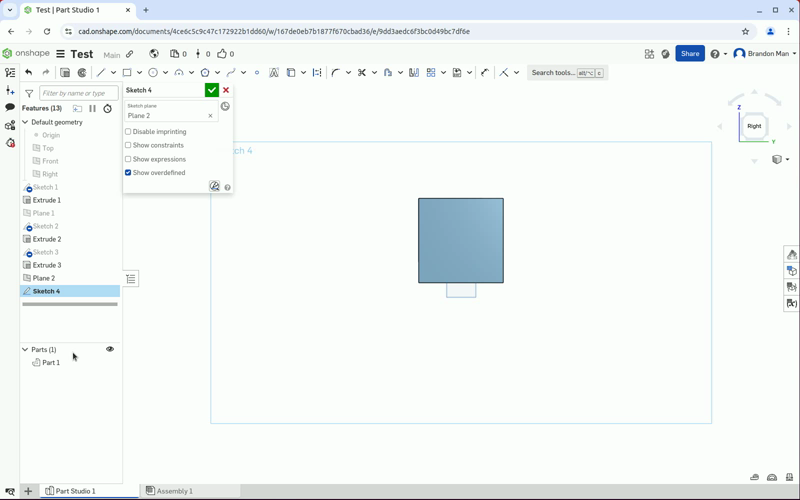
key(y)
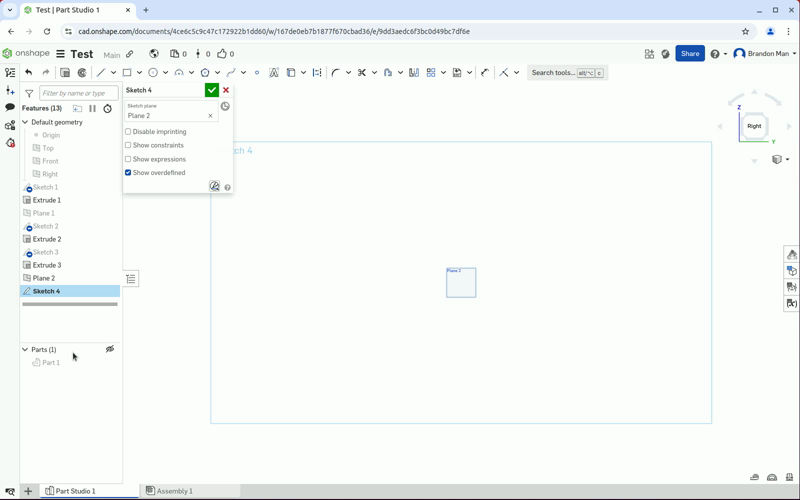
key(l)
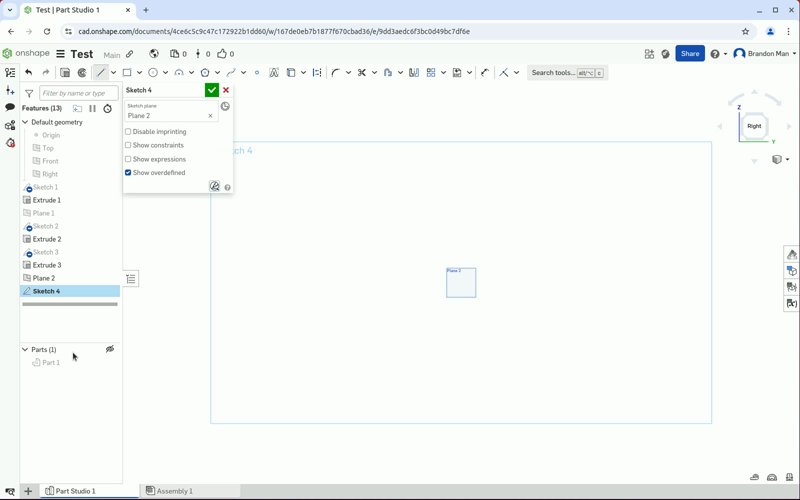
key_down(shift)
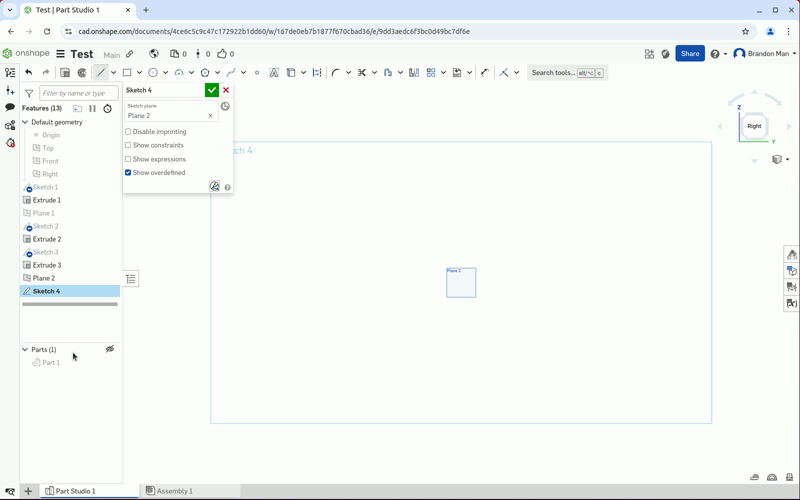
mouse_move(418, 261)
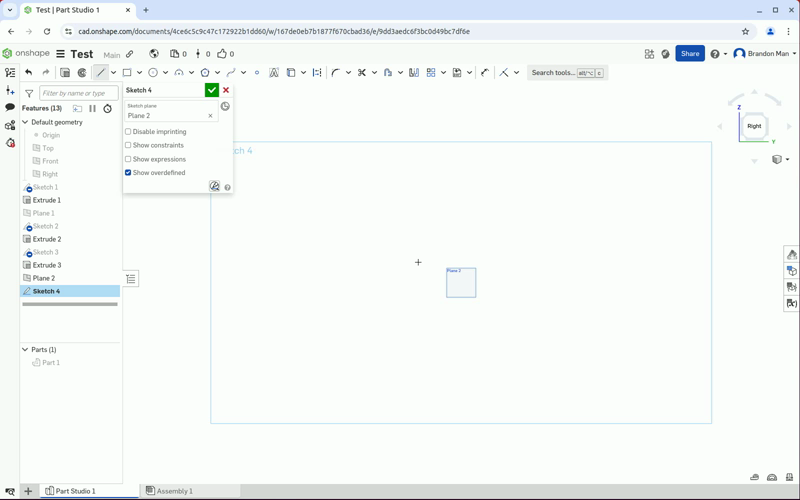
click(418, 261)
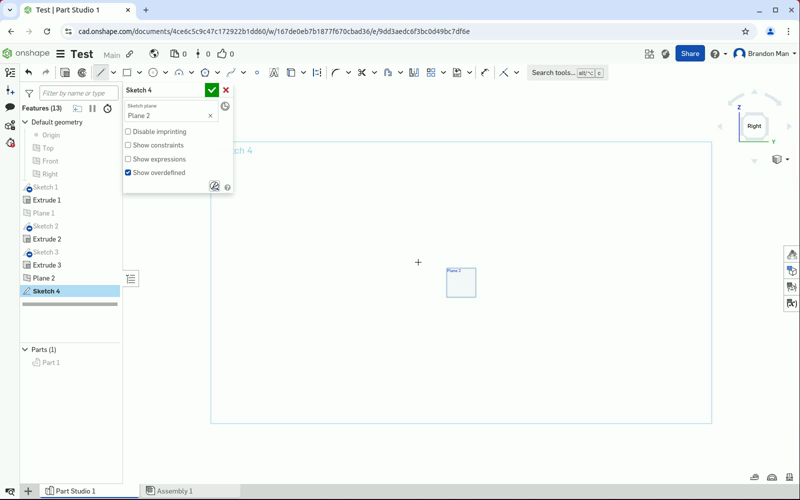
key_up(shift)
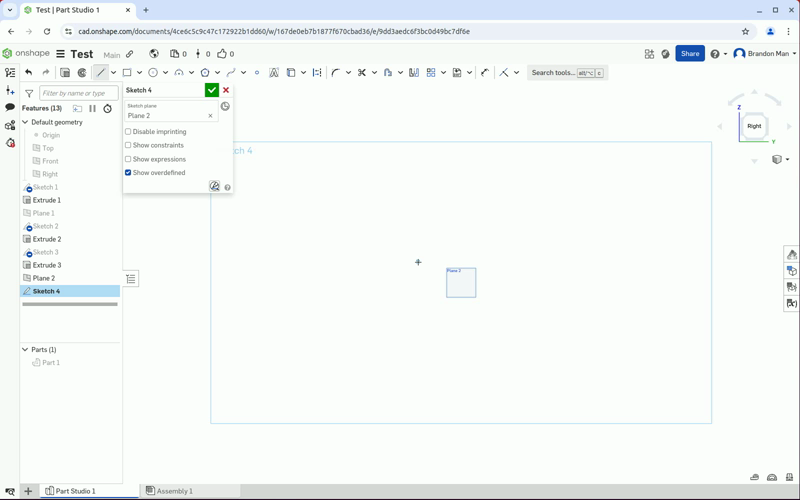
key_down(shift)
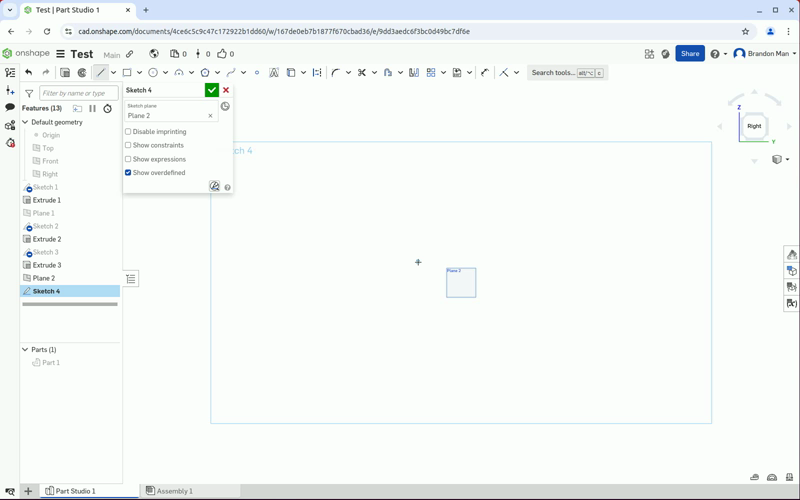
mouse_move(482, 261)
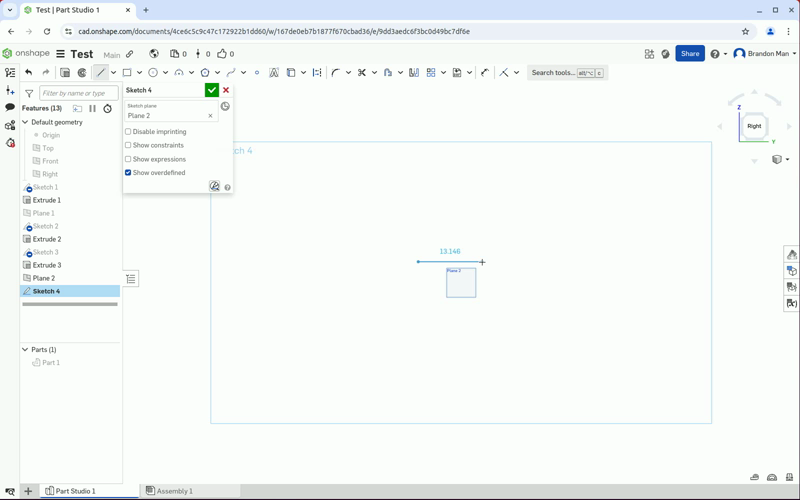
click(482, 261)
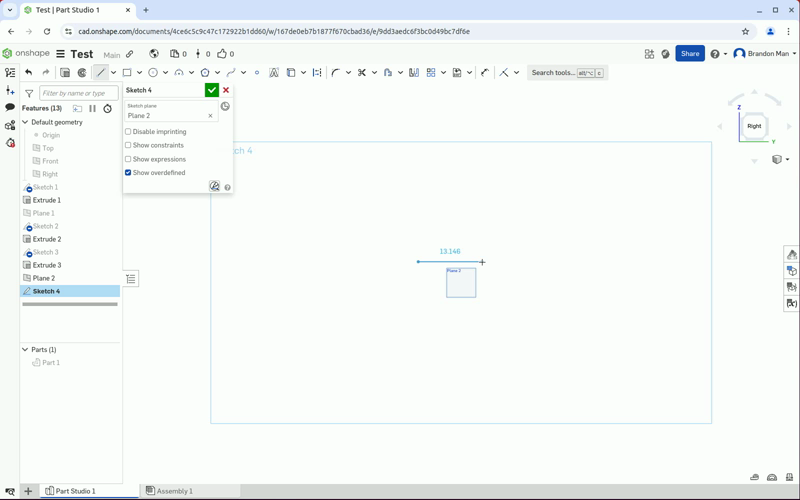
key_up(shift)
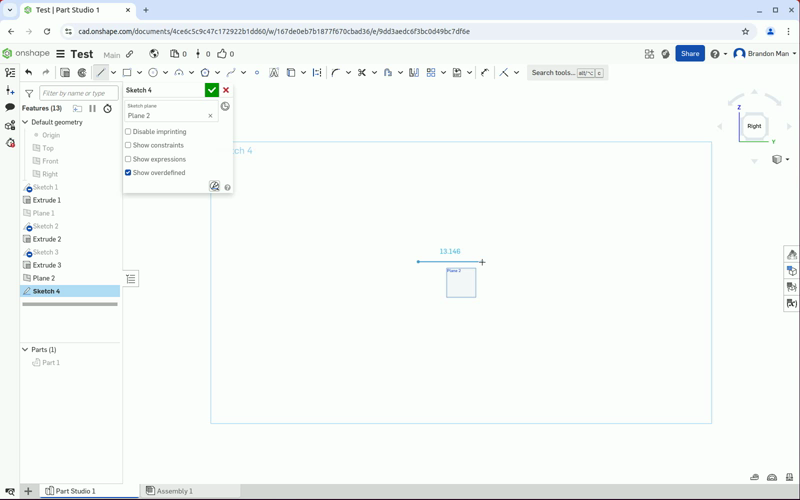
key_down(shift)
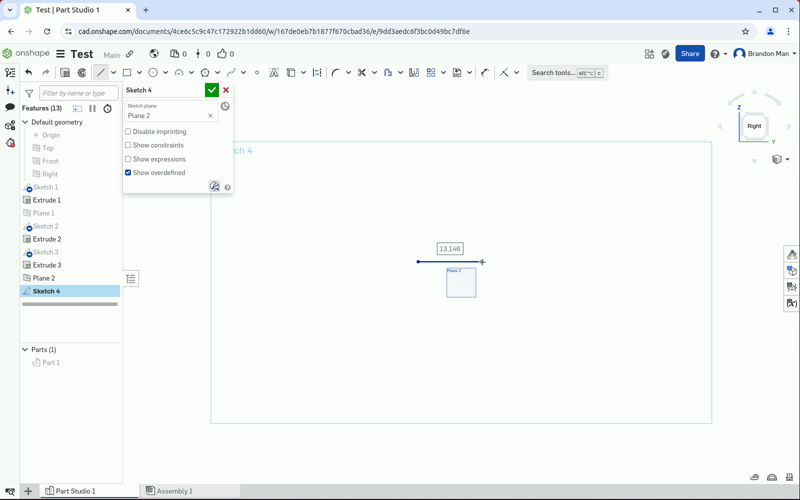
mouse_move(482, 198)
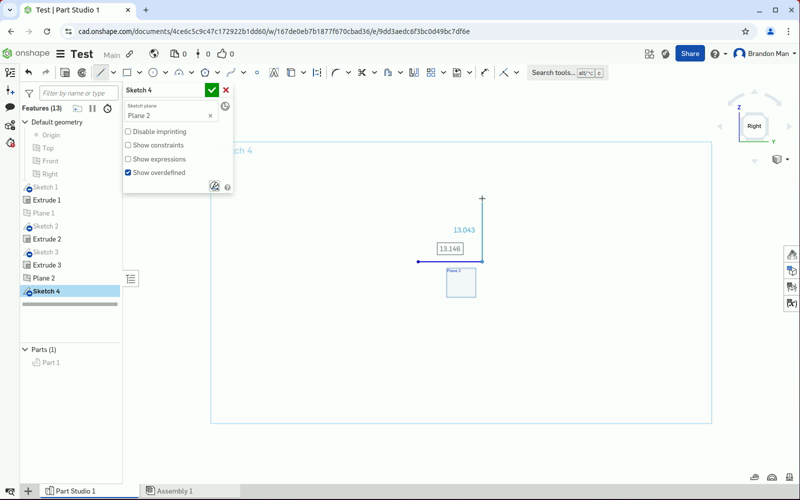
click(482, 198)
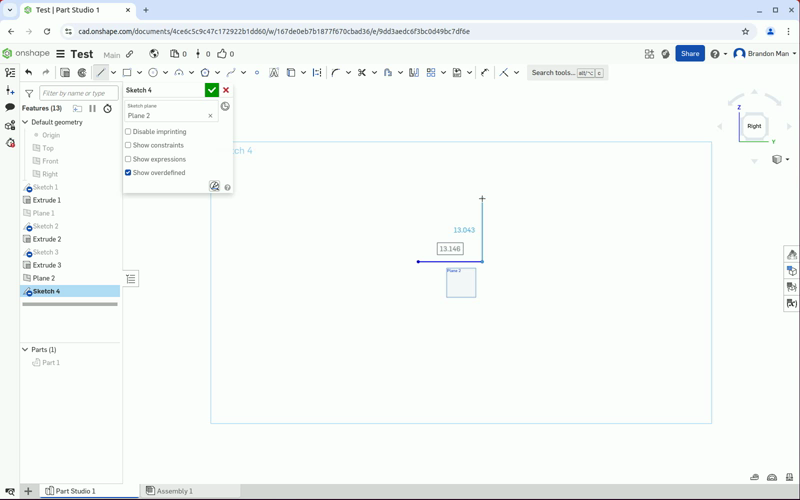
key_up(shift)
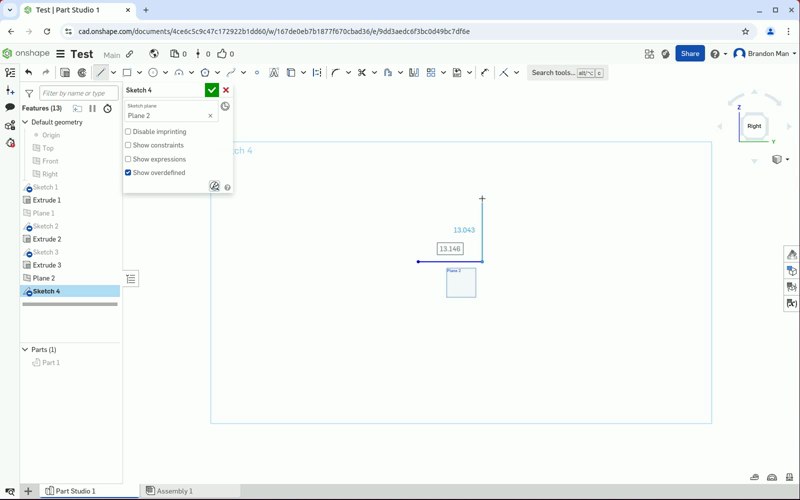
key_down(shift)
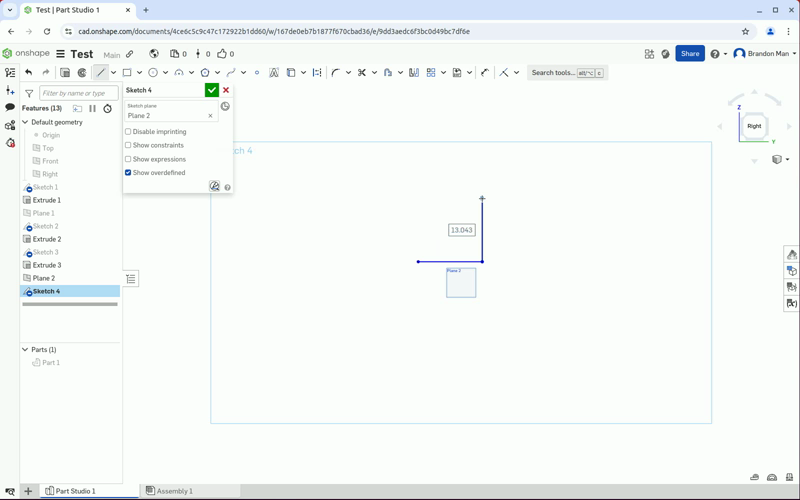
mouse_move(418, 261)
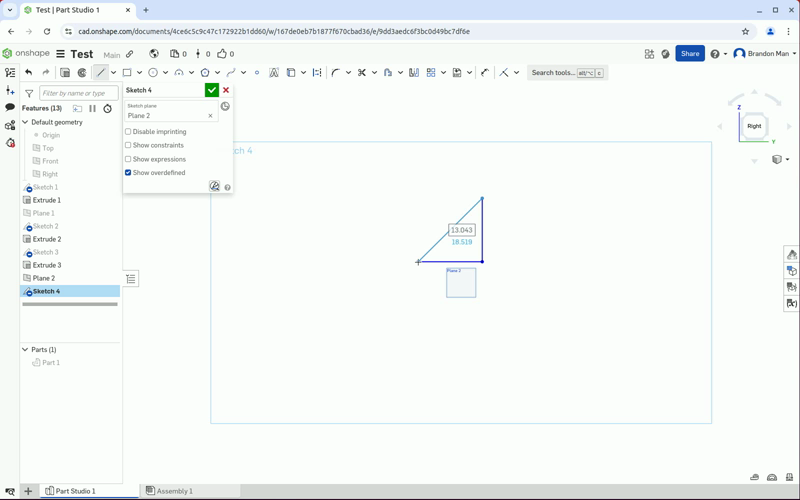
key_up(shift)
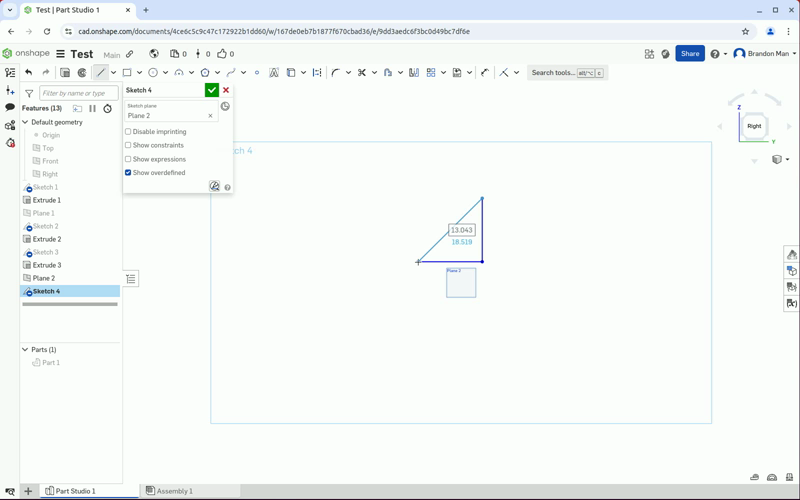
click(418, 261)
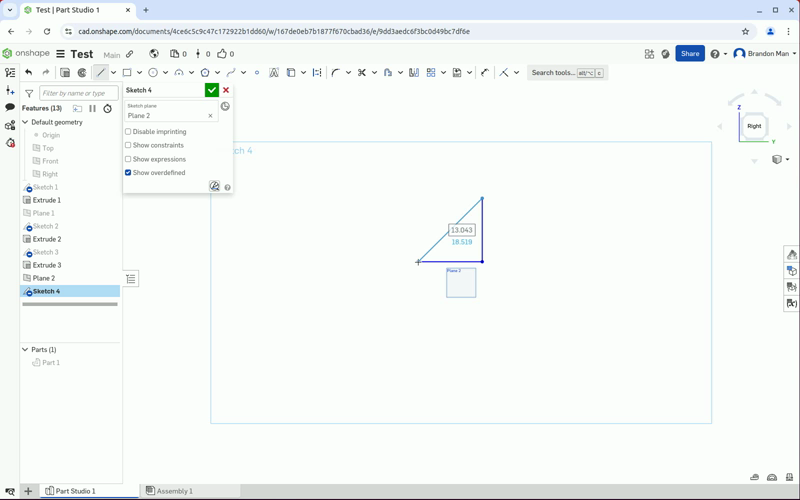
key(esc)
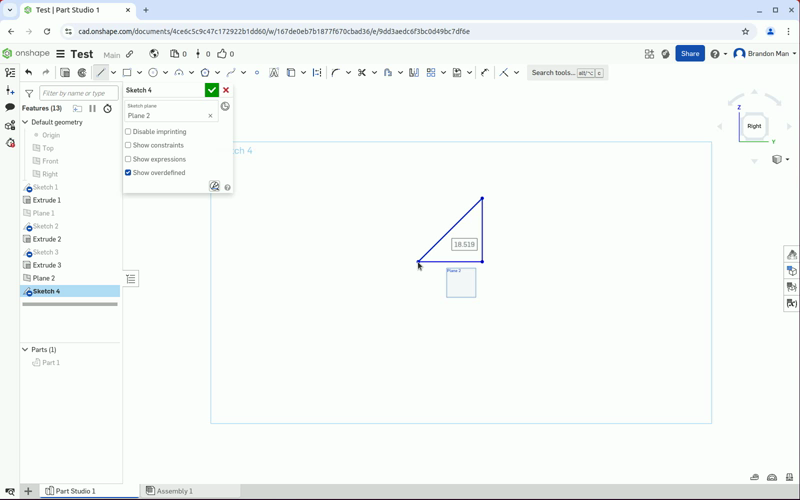
mouse_move(464, 248)
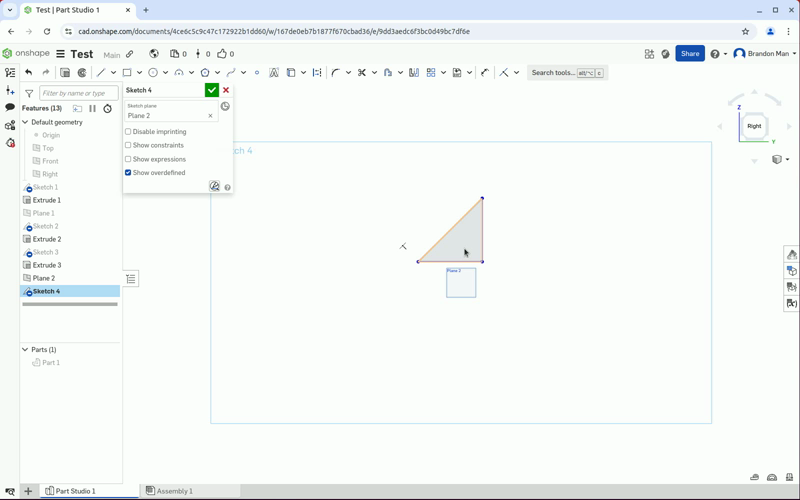
click(464, 248)
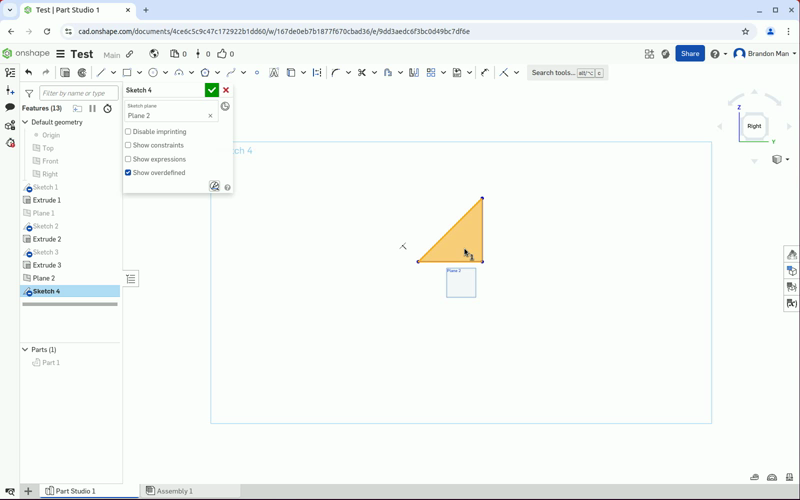
mouse_move(73, 352)
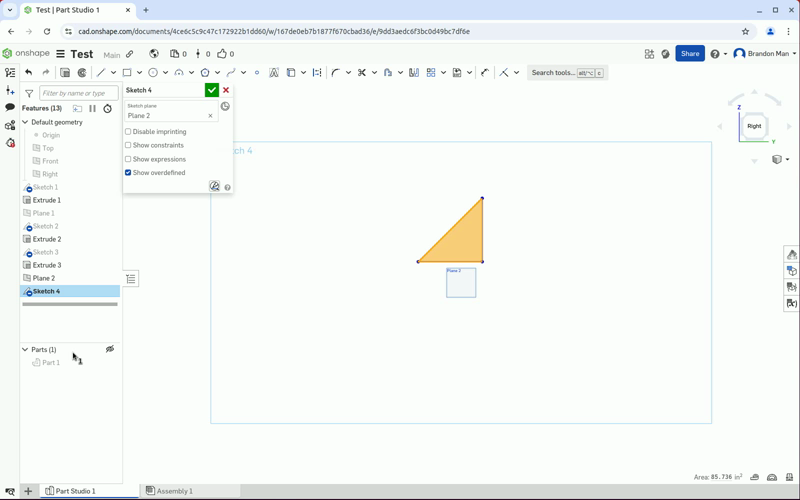
key(shift+y)
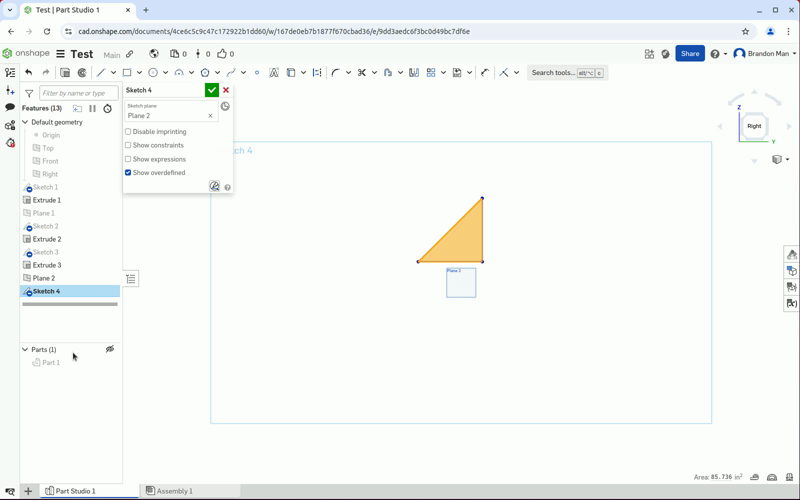
key(shift+e)
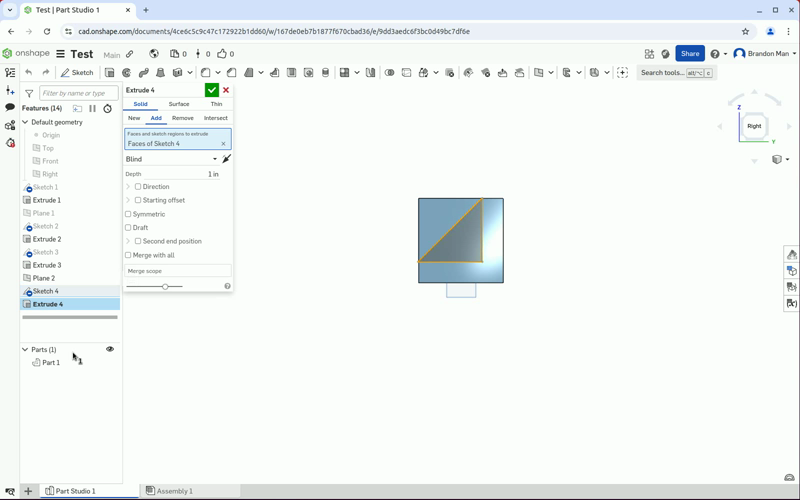
mouse_move(143, 106)
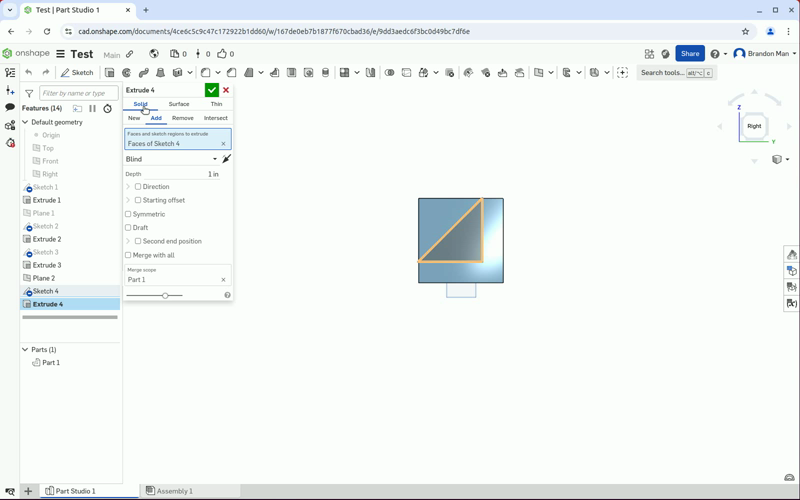
click(143, 106)
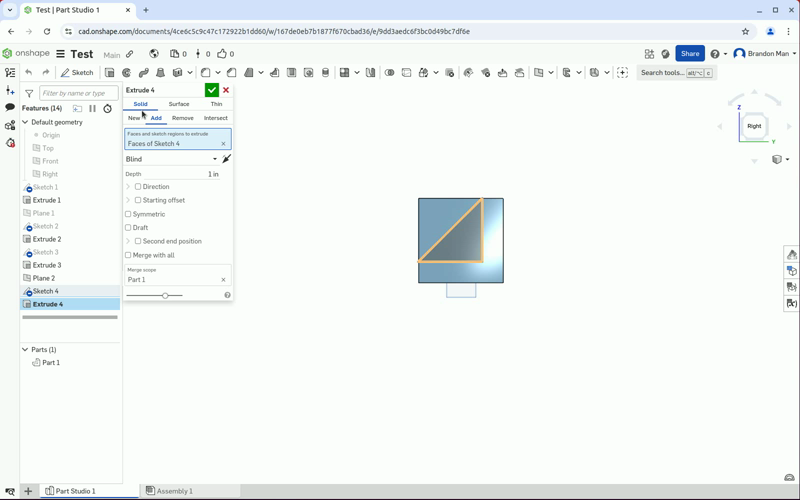
mouse_move(137, 120)
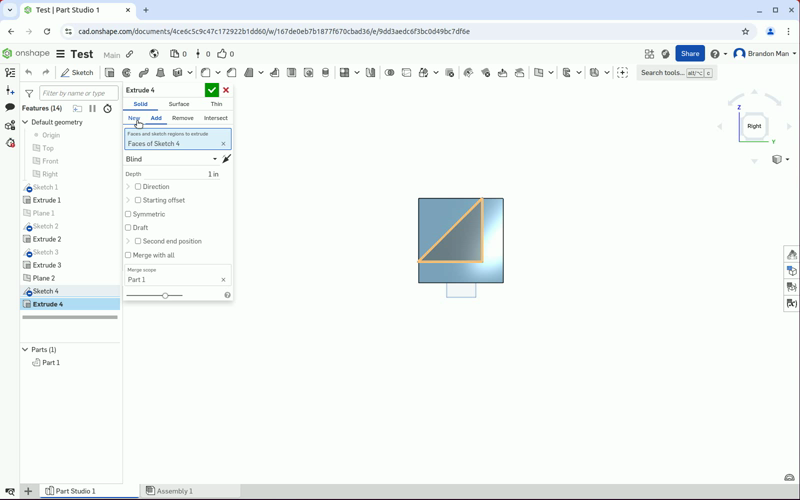
click(137, 120)
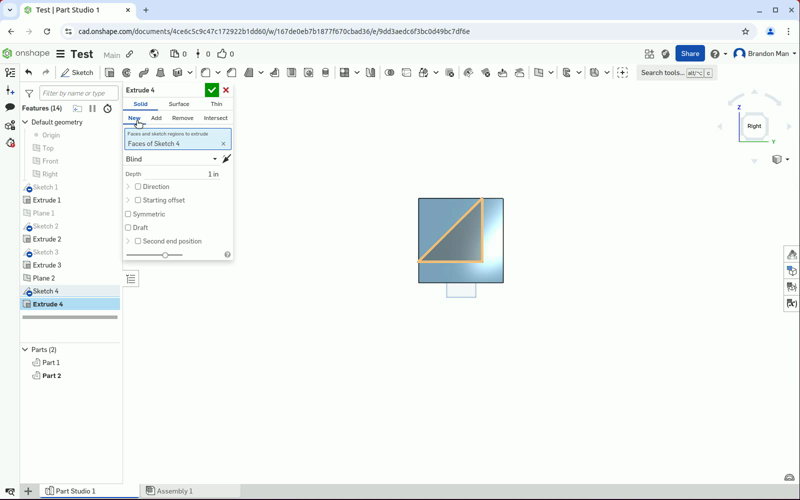
key(tab, 4)
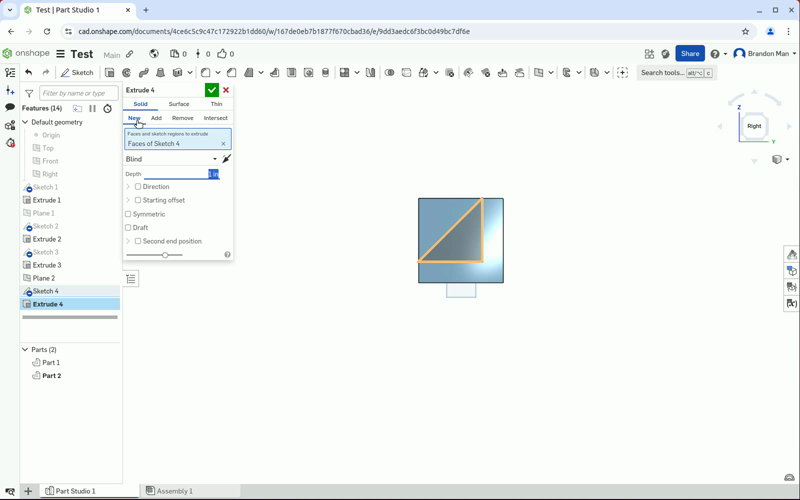
text(25.997)
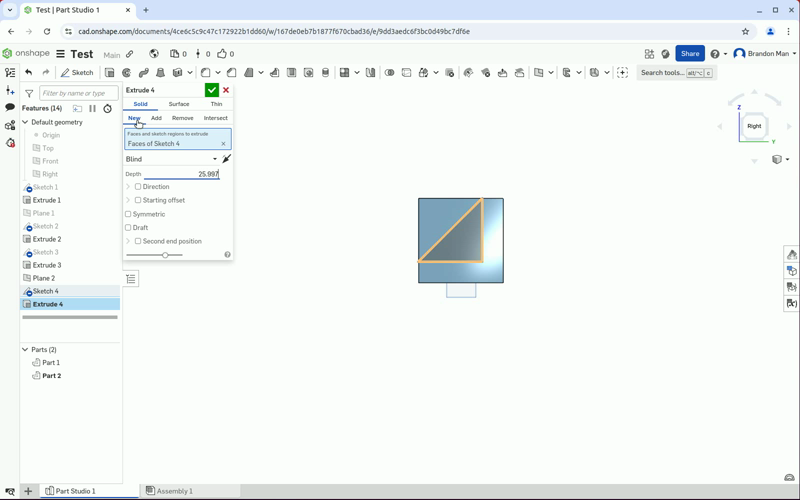
key(enter)
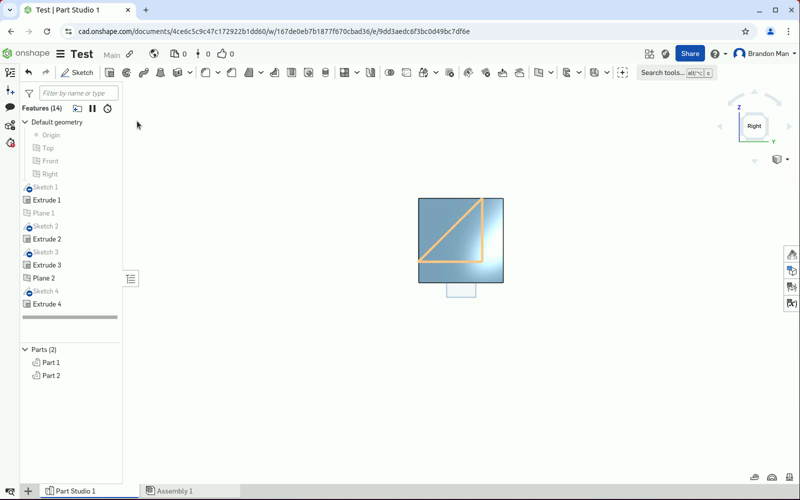
key(shift+h)
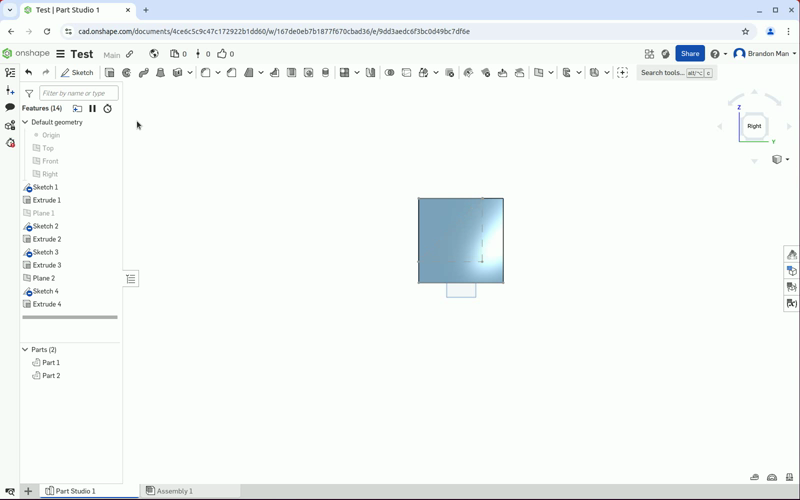
key(shift+h)
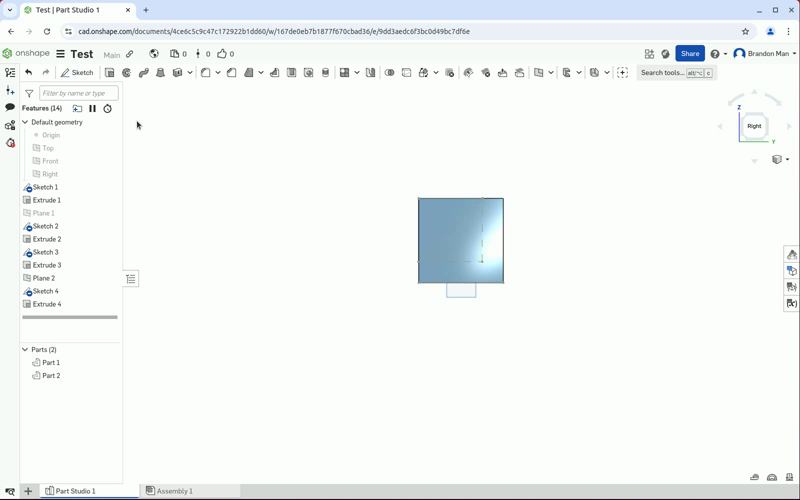
key(shift+7)
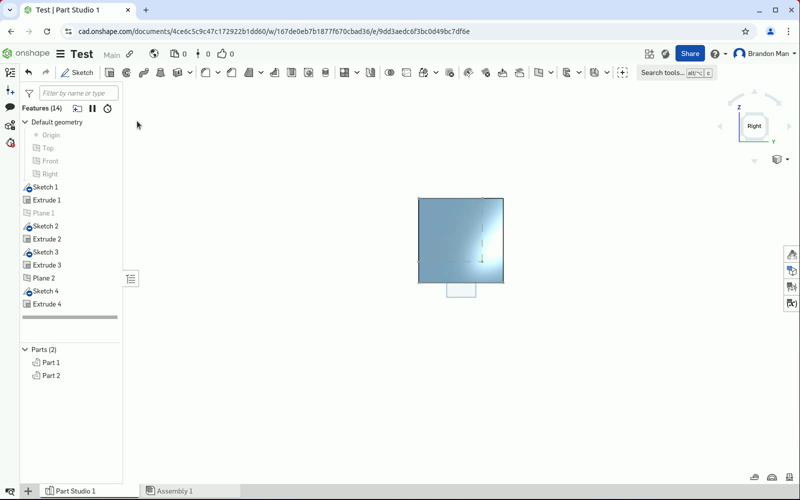
key(right, 2)
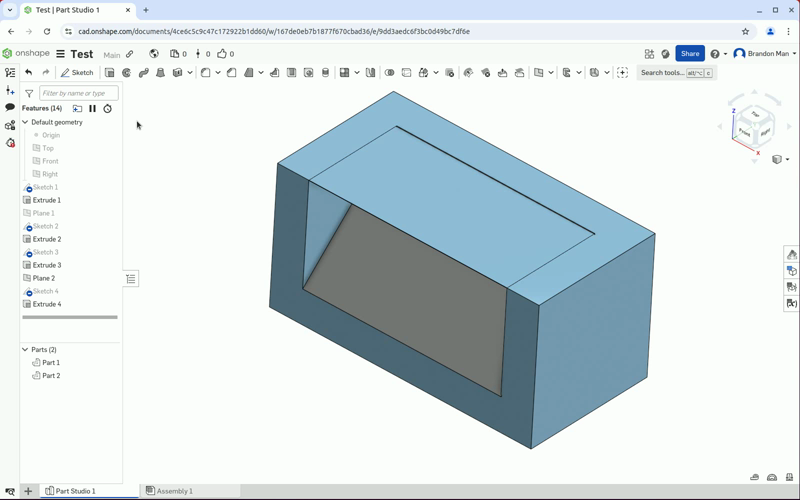
key(down, 2)
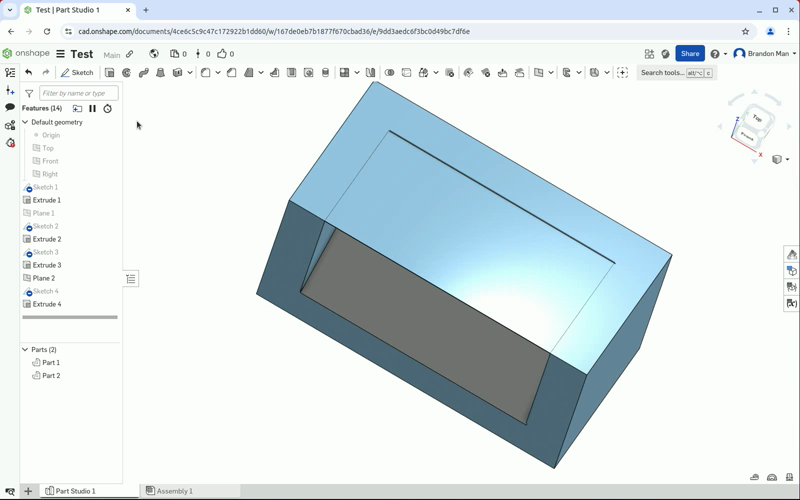
key(up, 2)
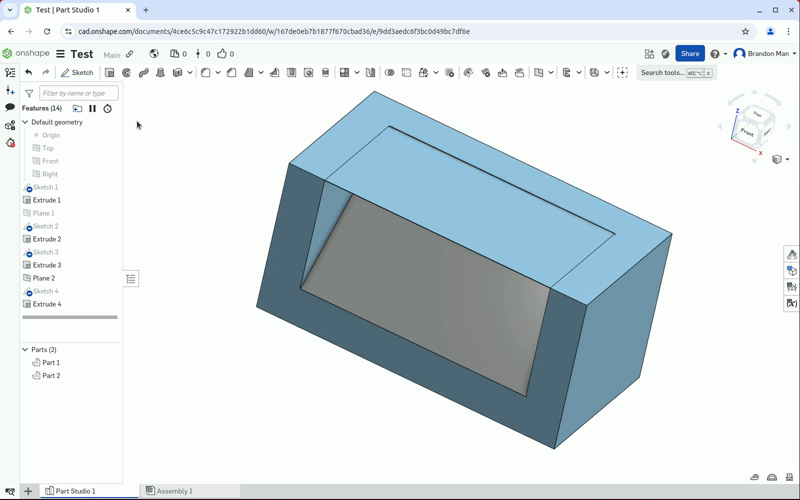
key(left, 2)
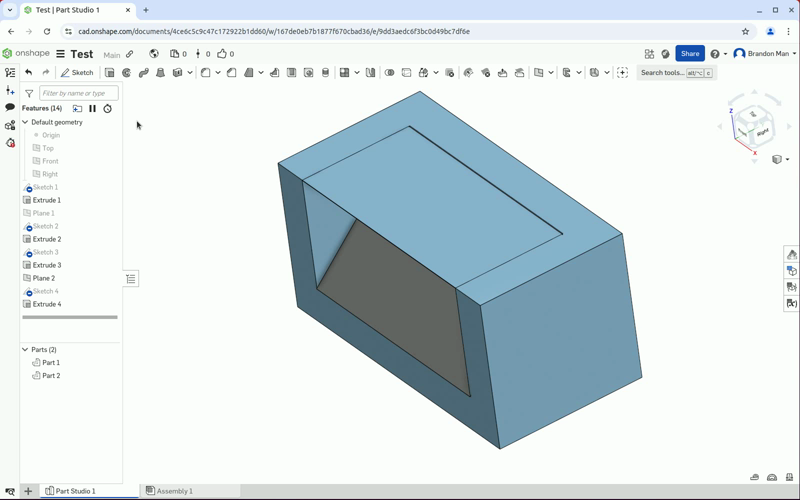
mouse_move(73, 189)
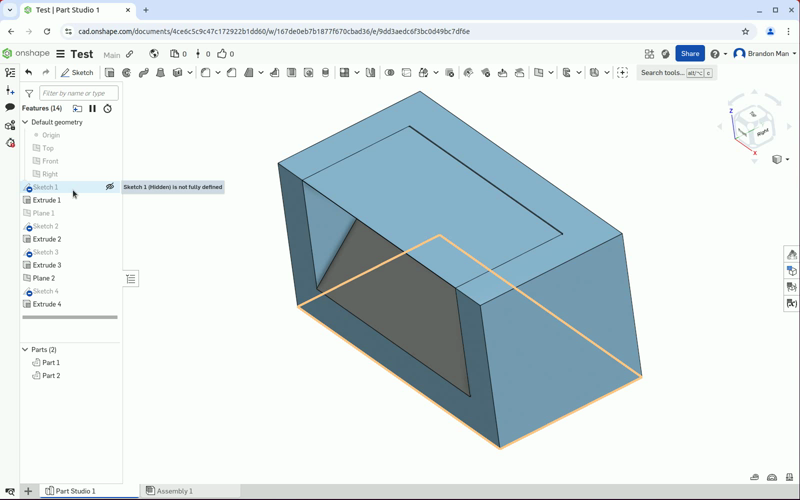
click(73, 189)